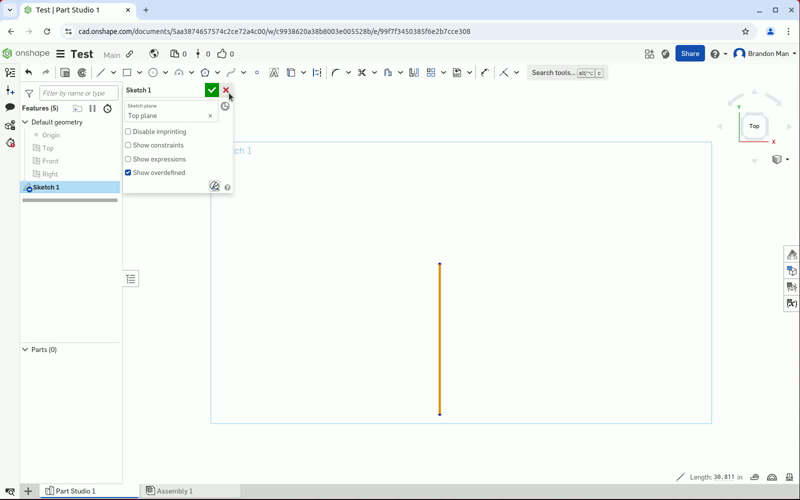
key(shift+h)
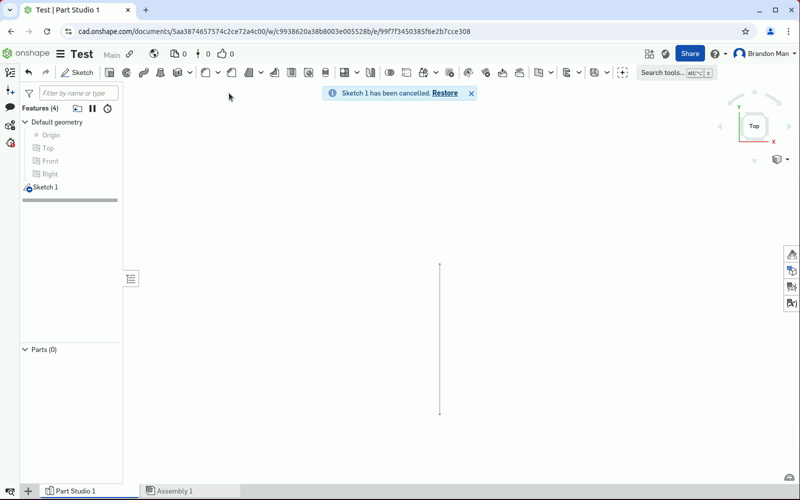
mouse_move(73, 352)
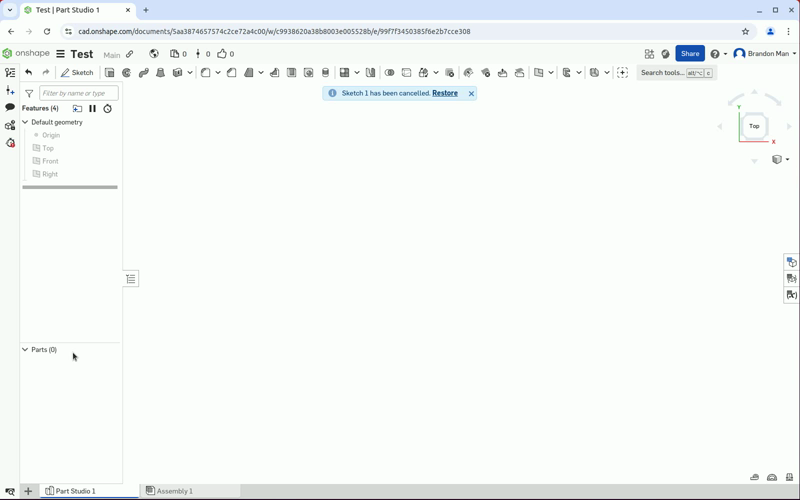
key(y)
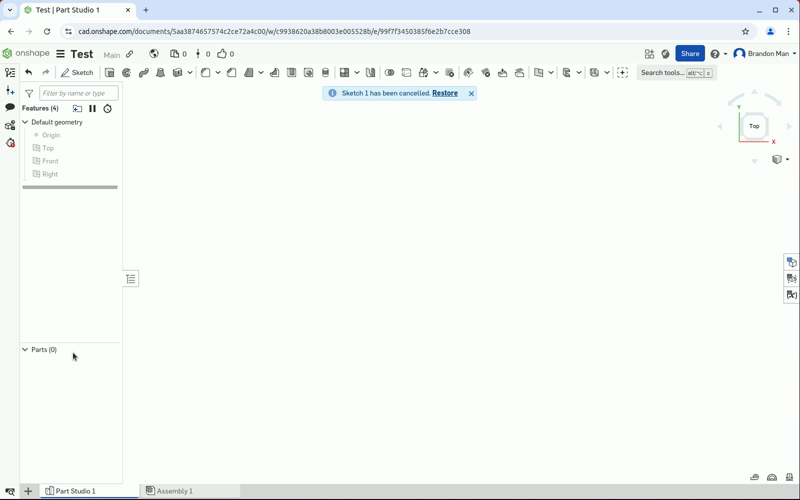
key(shift+p)
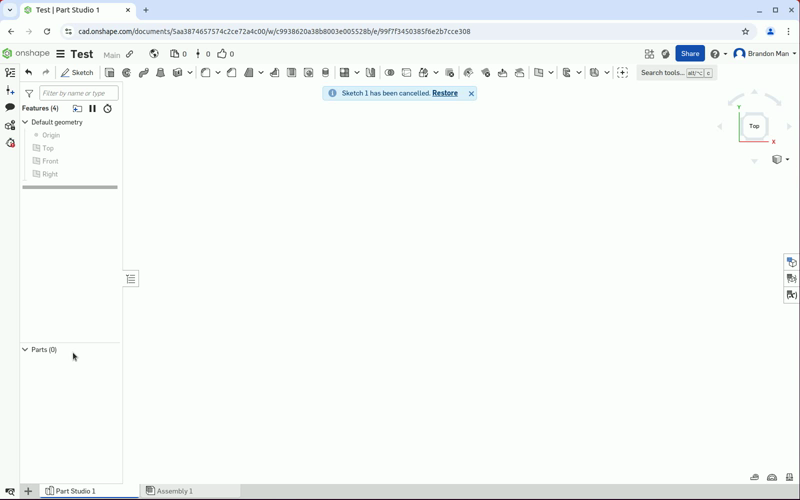
key(space)
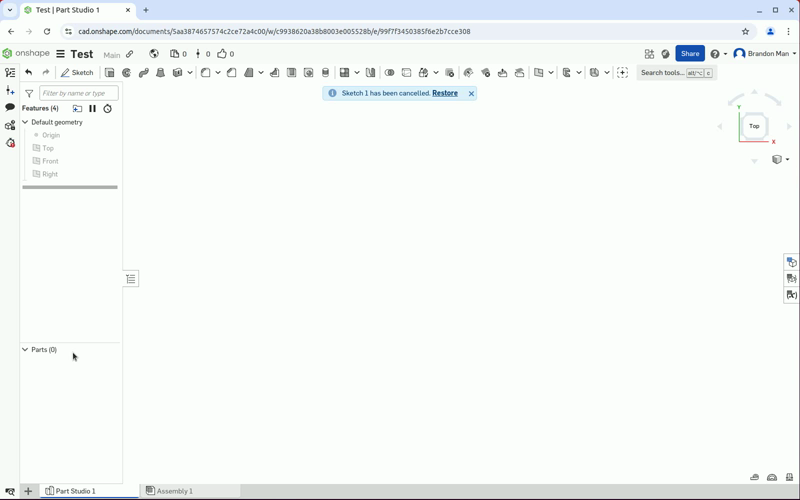
key_down(shift)
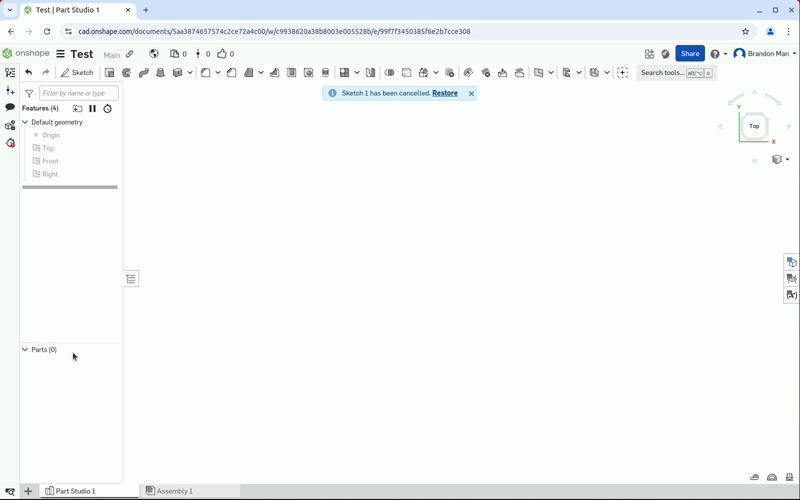
key(up)
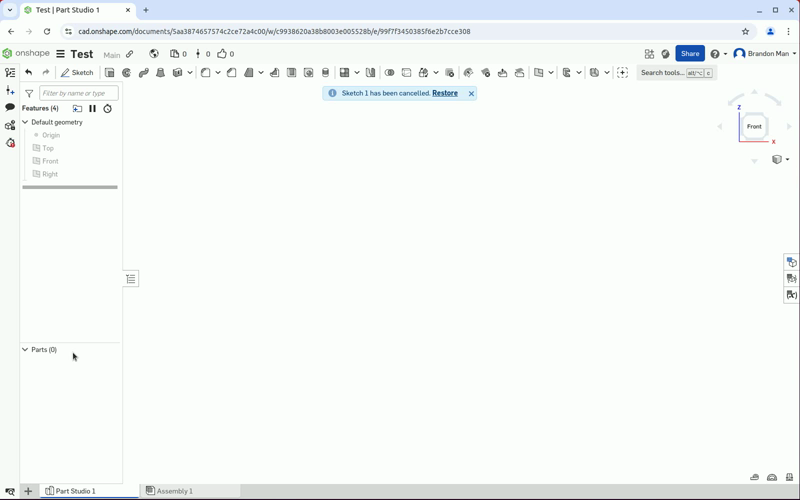
key_up(shift)
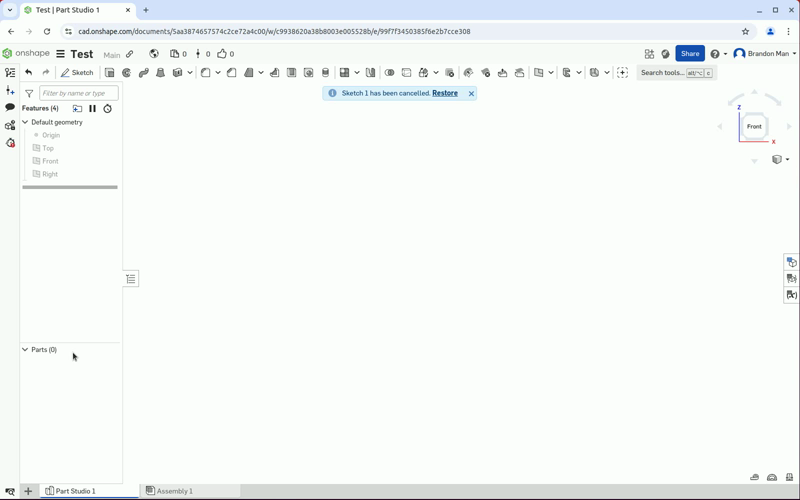
mouse_move(73, 352)
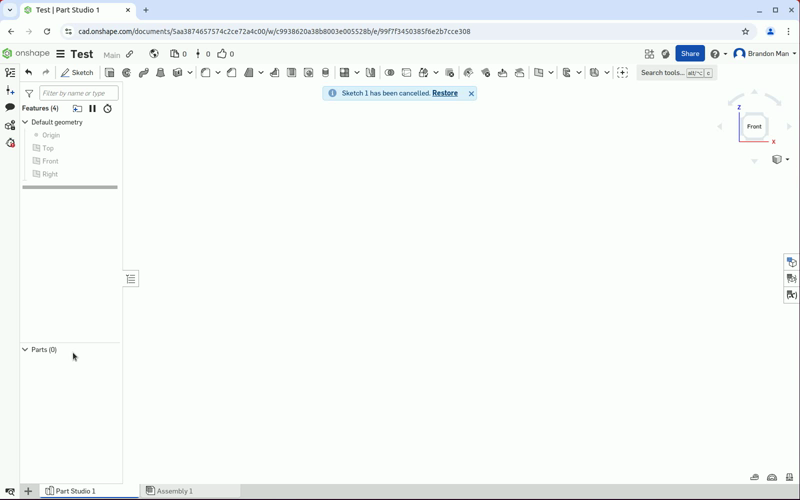
key(shift+y)
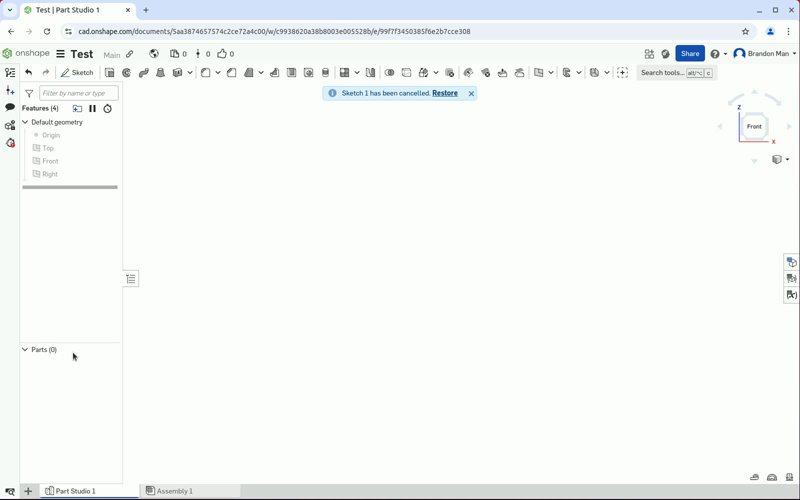
key(shift+s)
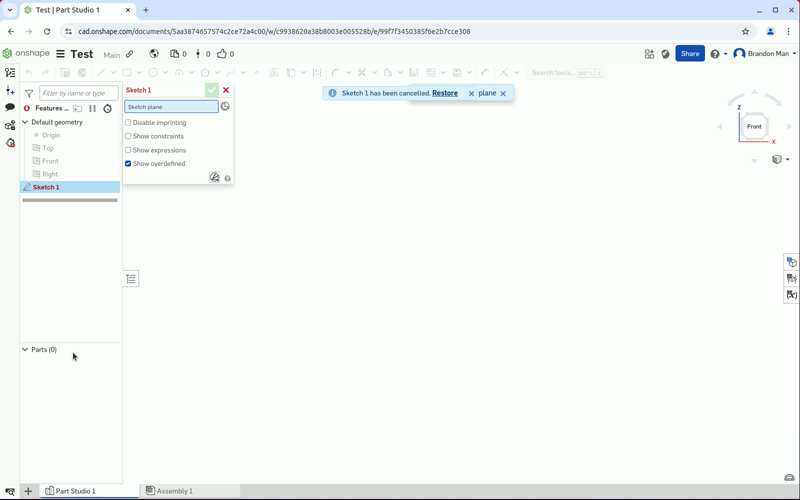
mouse_move(73, 163)
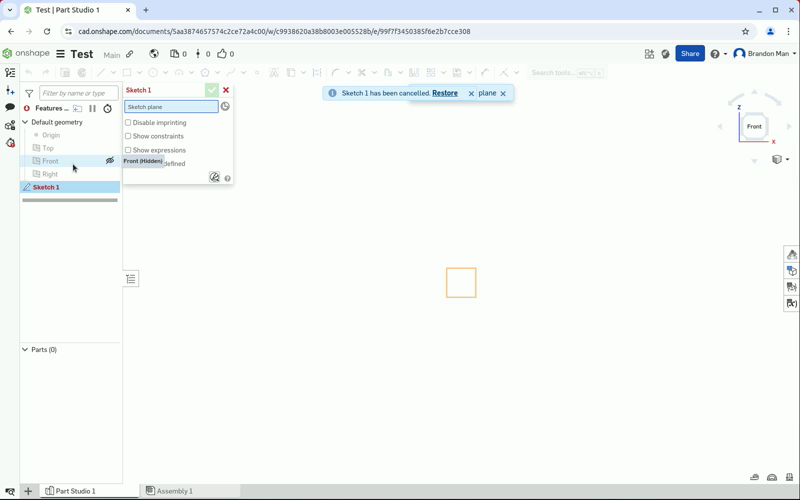
click(73, 163)
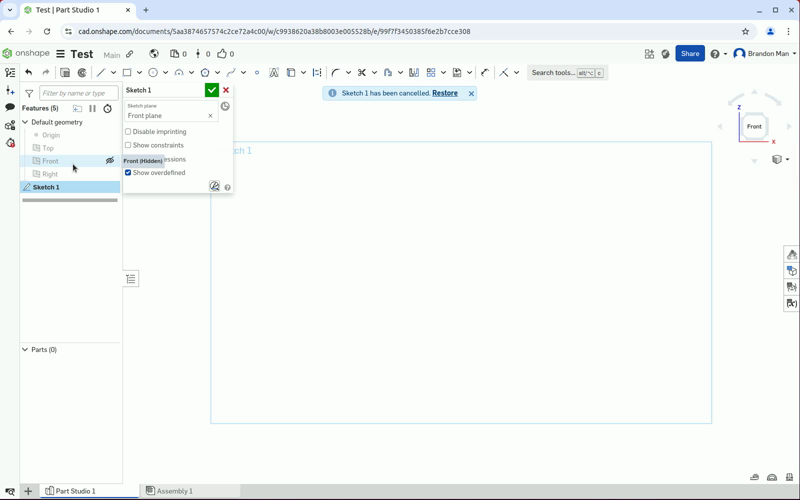
mouse_move(73, 352)
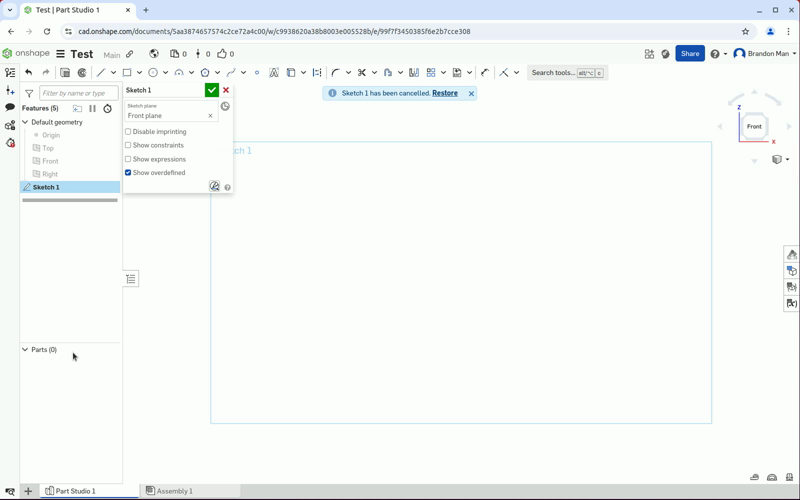
key(y)
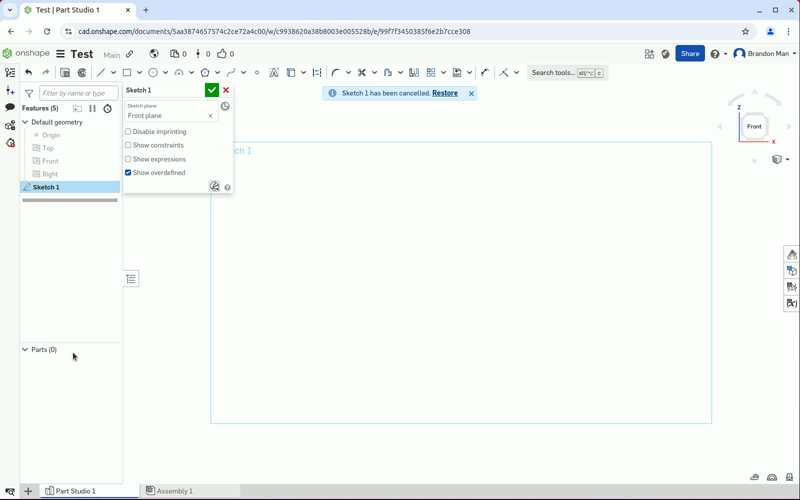
key(l)
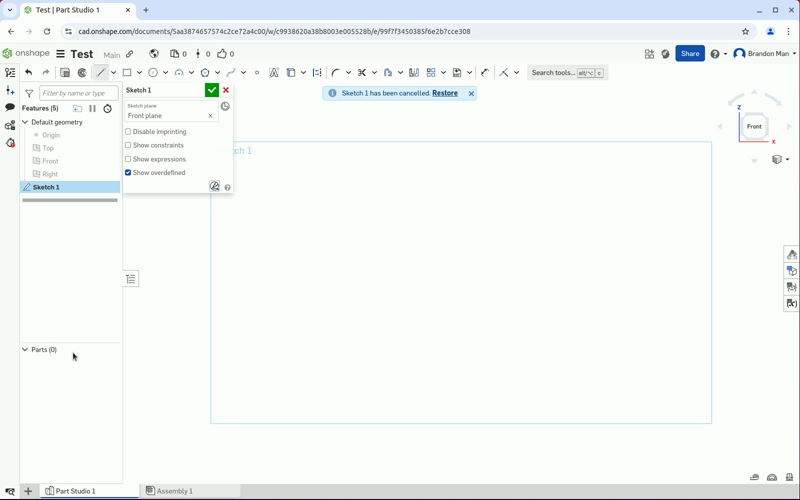
key_down(shift)
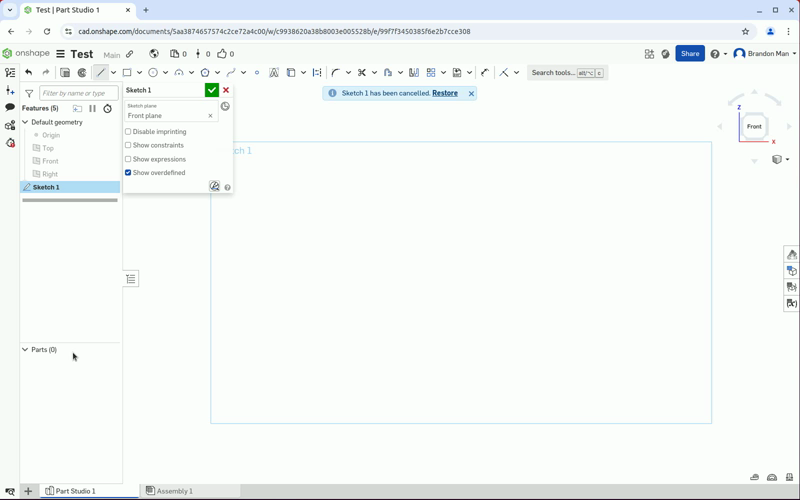
mouse_move(460, 254)
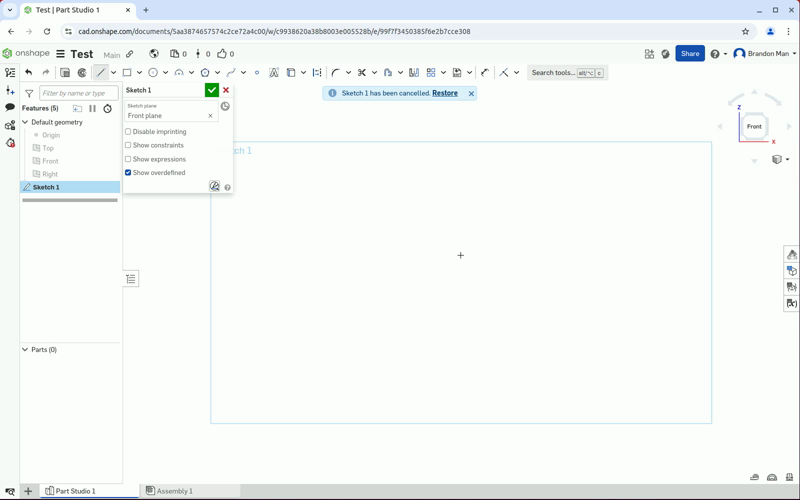
click(460, 254)
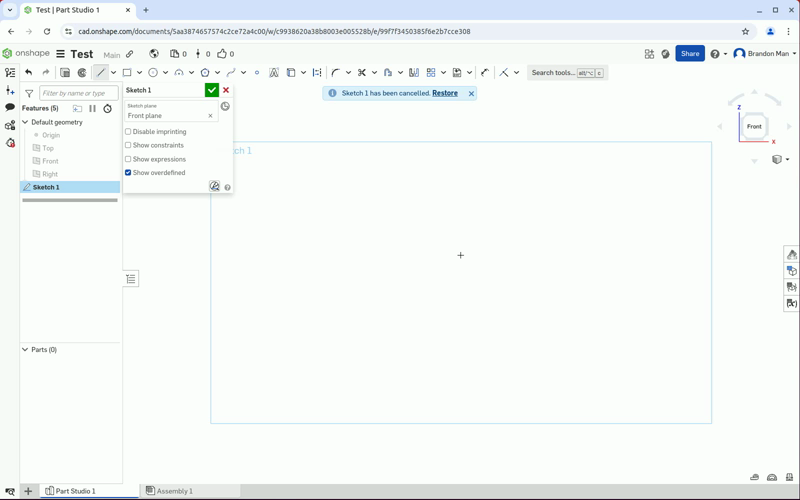
key_up(shift)
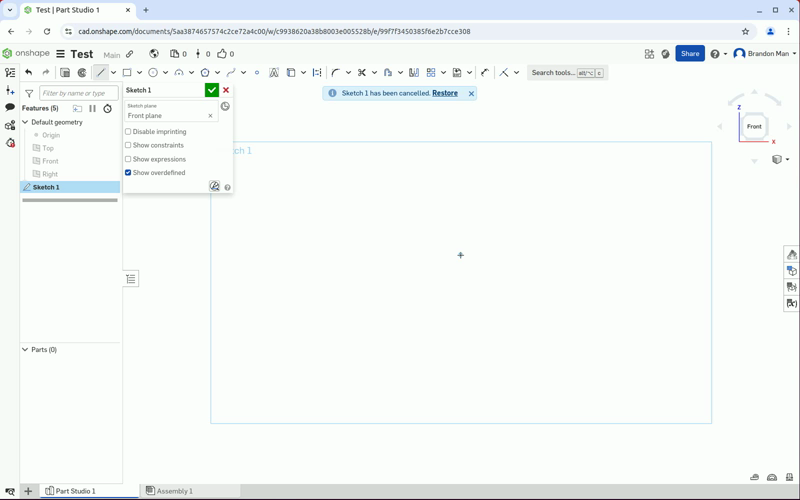
key_down(shift)
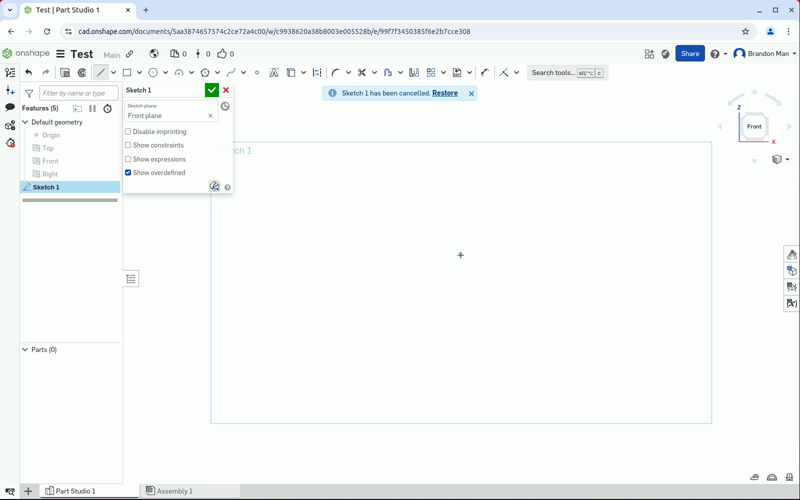
mouse_move(490, 254)
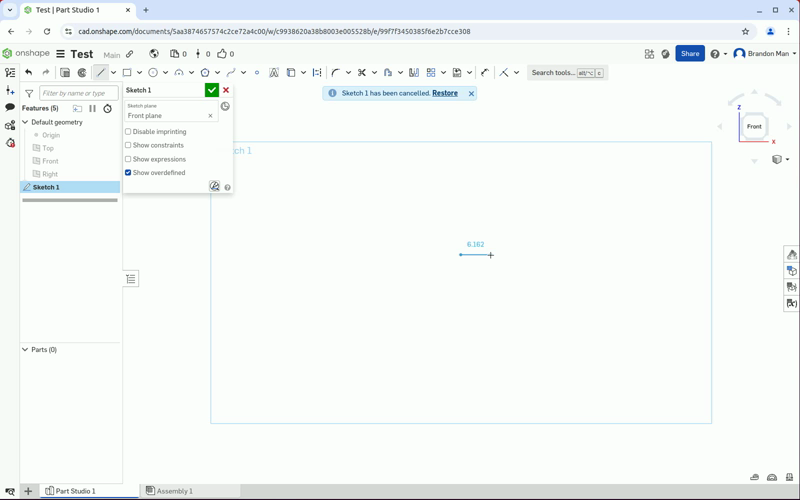
mouse_move(517, 254)
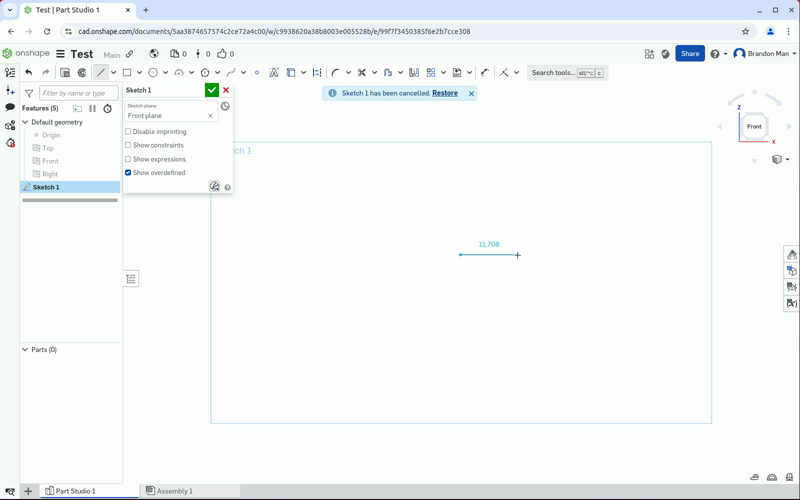
click(517, 254)
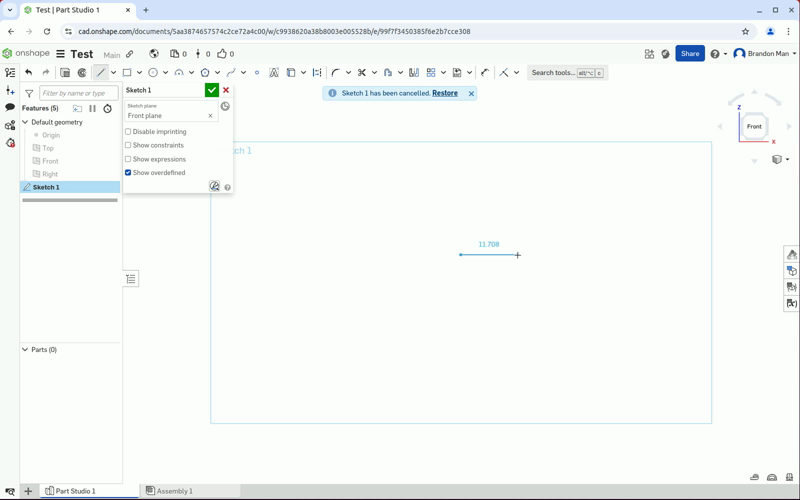
key_up(shift)
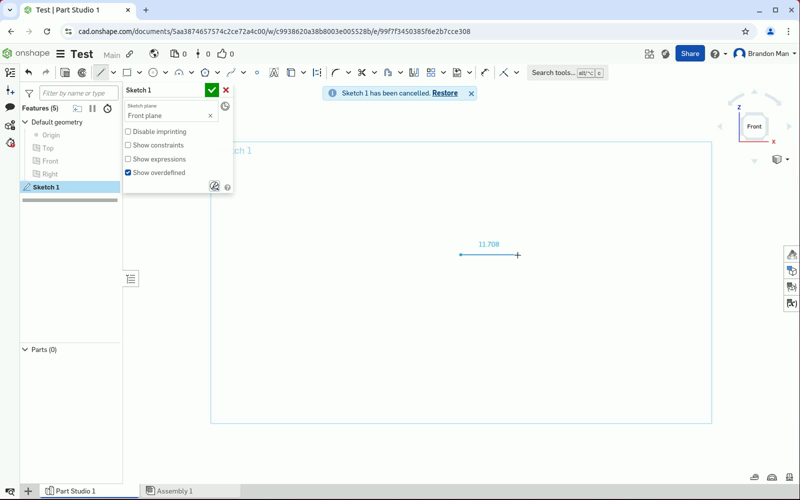
key_down(shift)
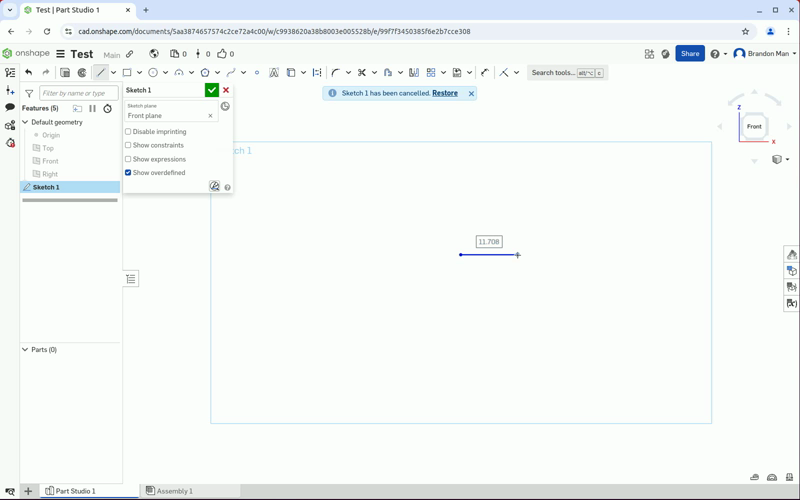
mouse_move(547, 254)
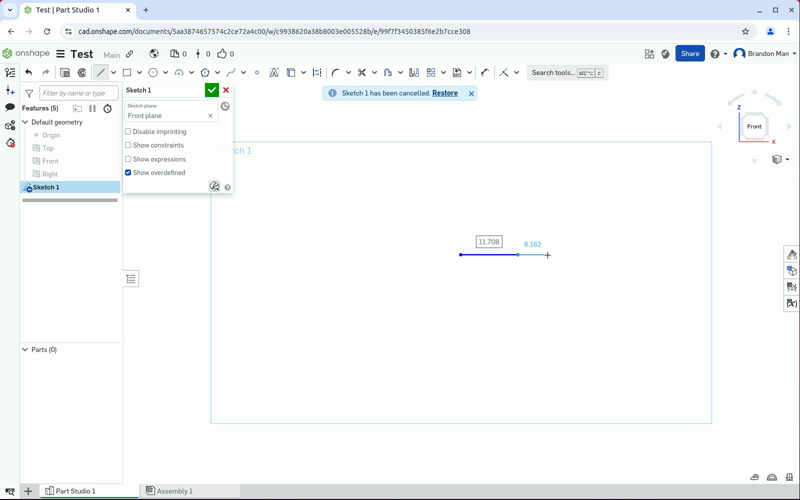
mouse_move(517, 198)
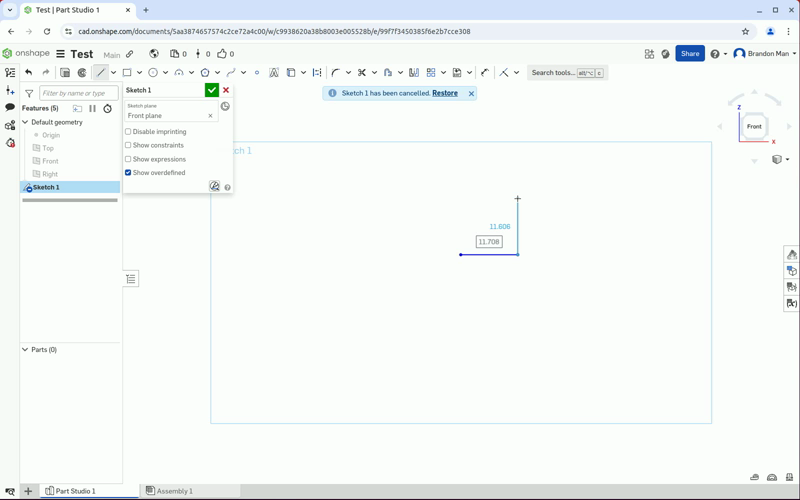
click(517, 198)
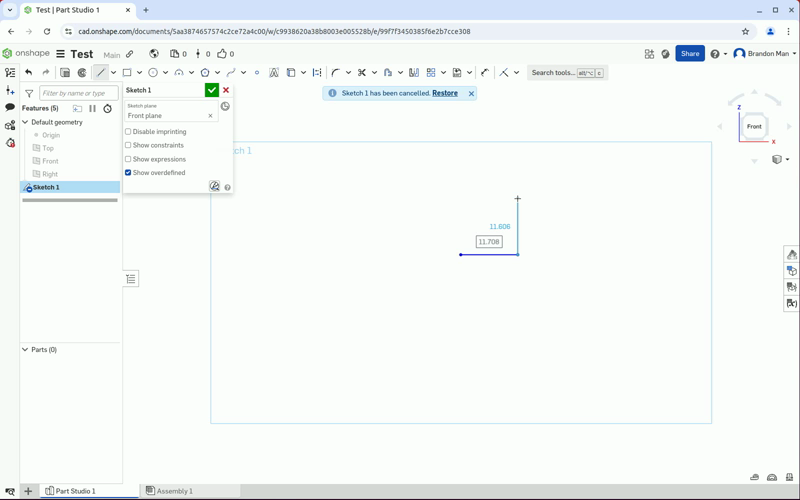
key_up(shift)
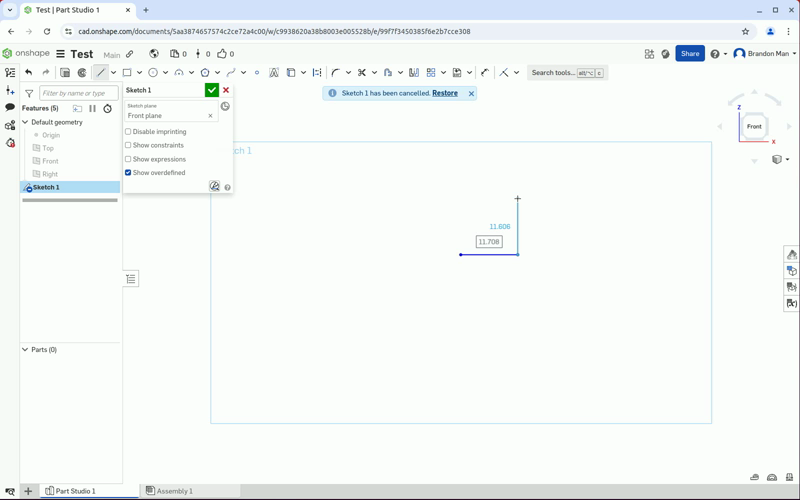
key(esc)
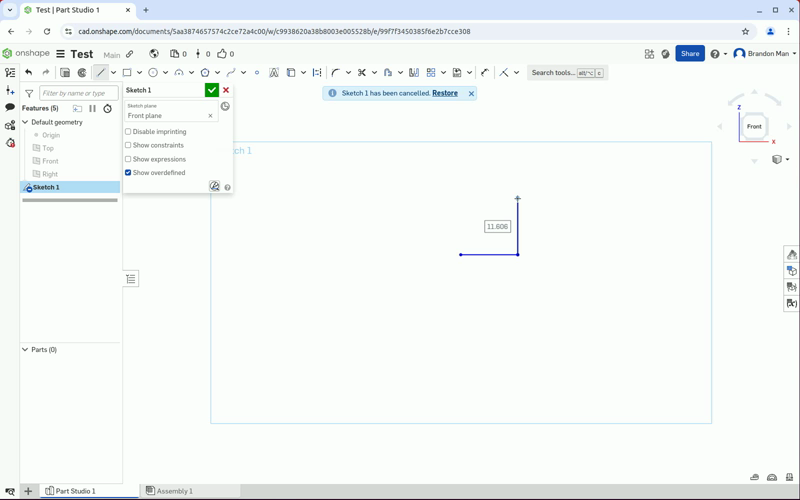
key(a)
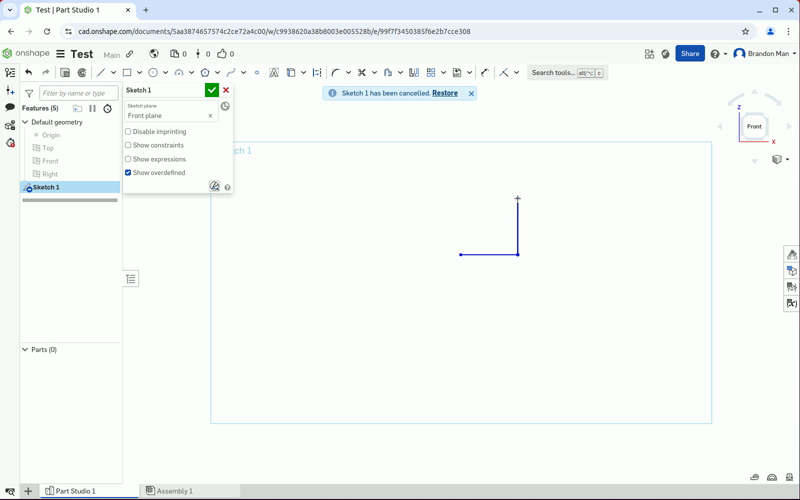
mouse_move(517, 198)
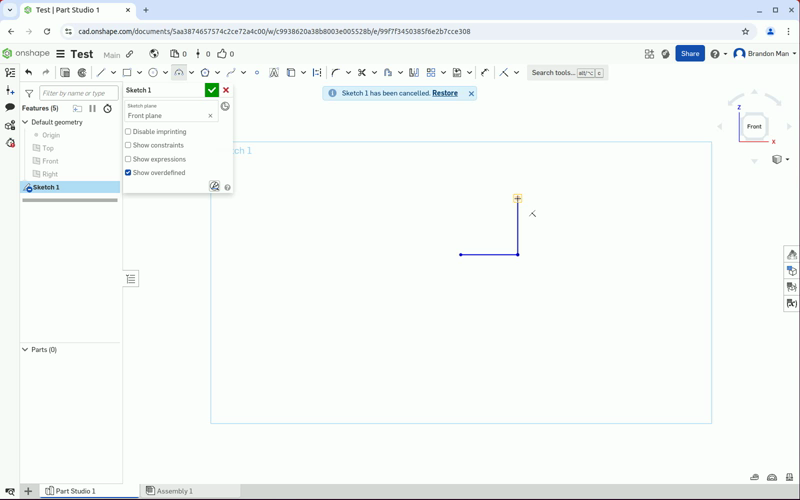
click(517, 198)
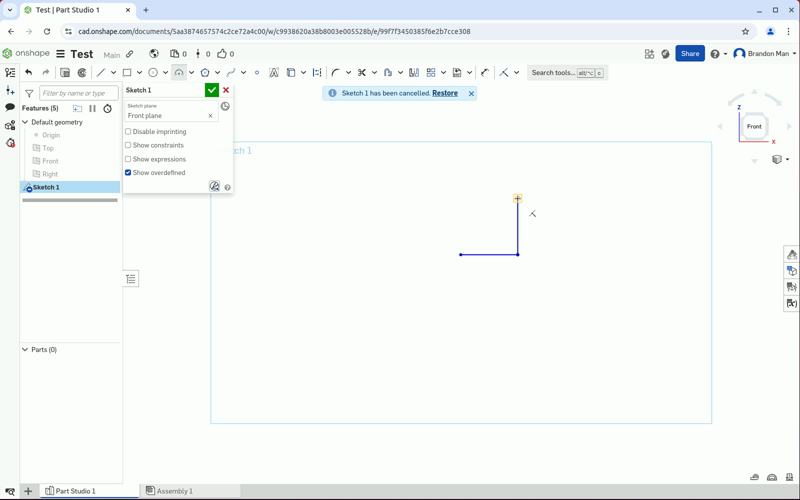
mouse_move(460, 254)
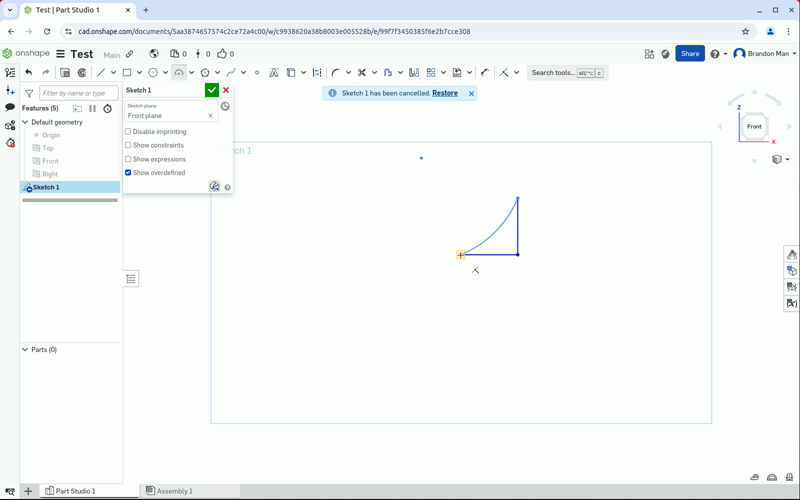
click(460, 254)
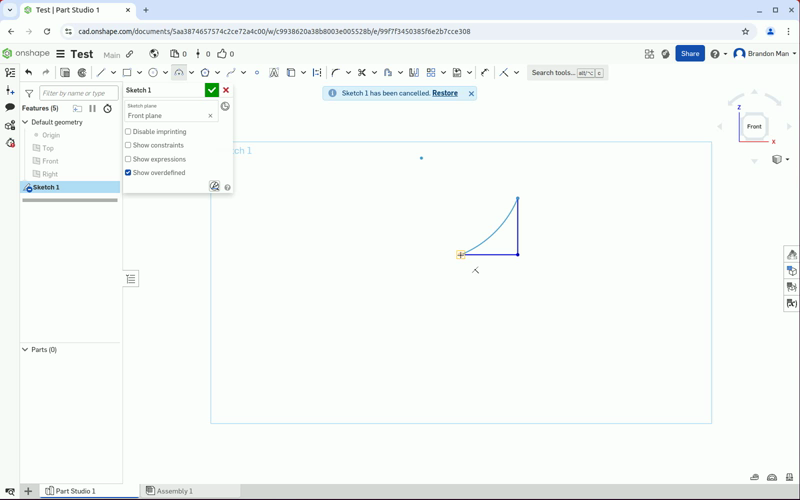
key_down(shift)
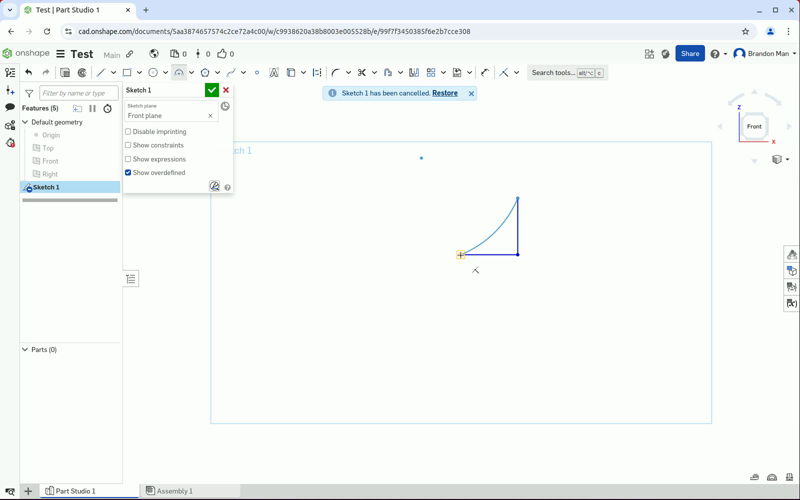
mouse_move(501, 238)
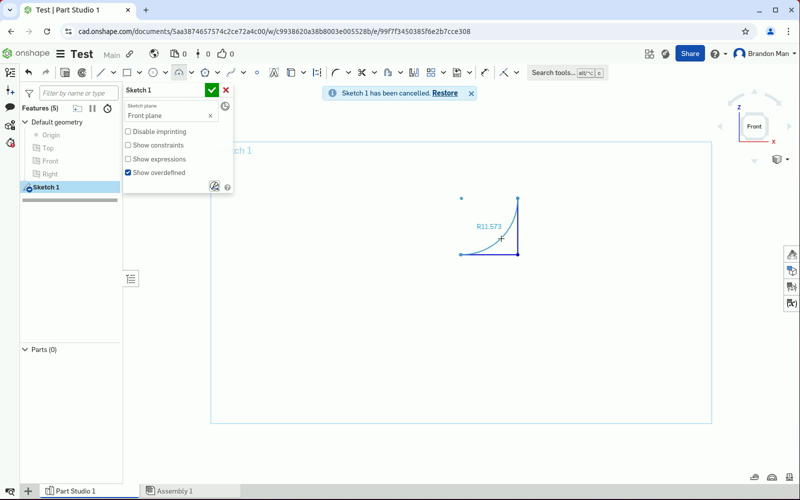
click(501, 238)
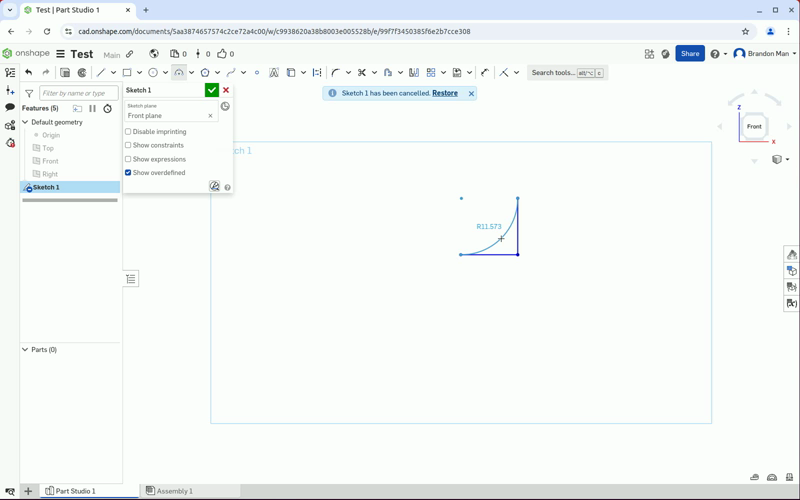
key_up(shift)
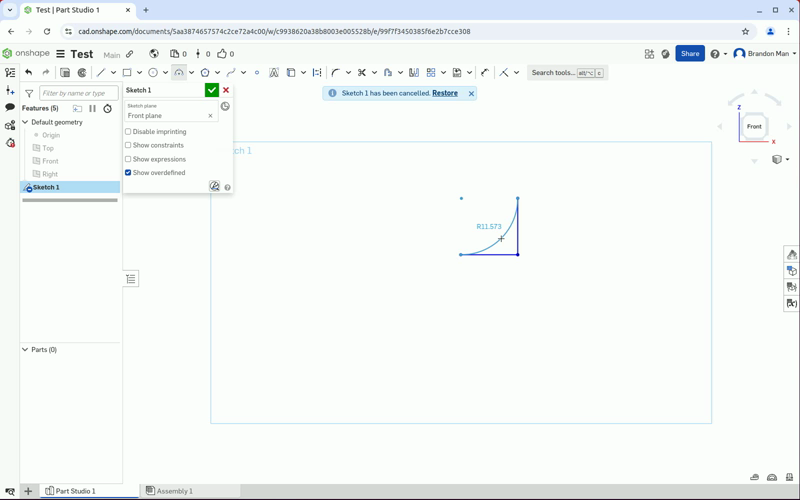
key(esc)
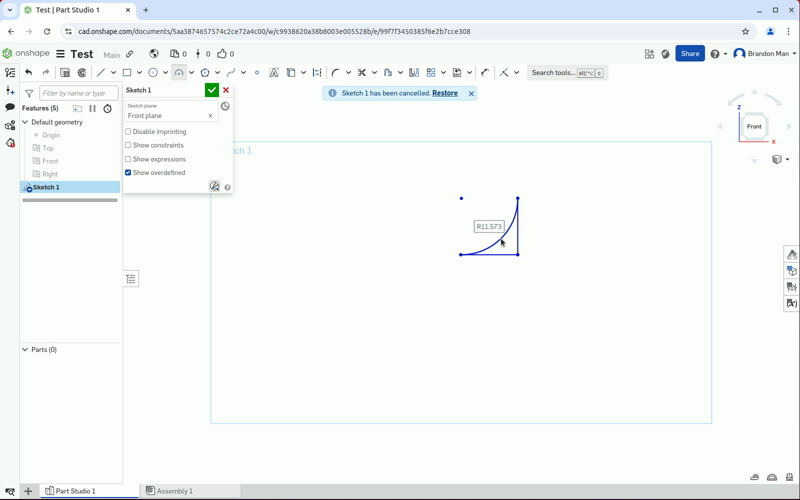
mouse_move(515, 236)
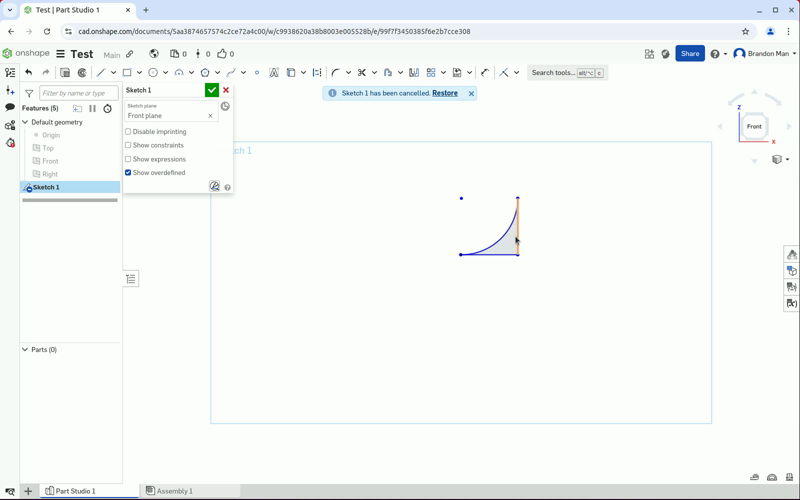
scroll(6)
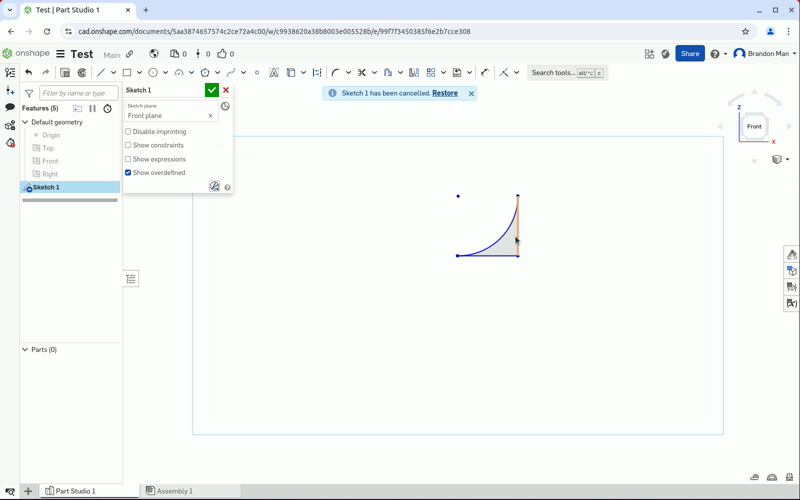
scroll(6)
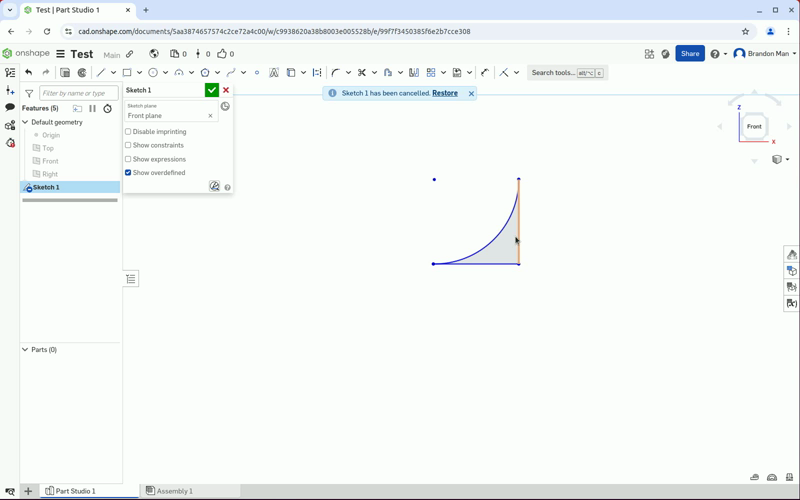
scroll(6)
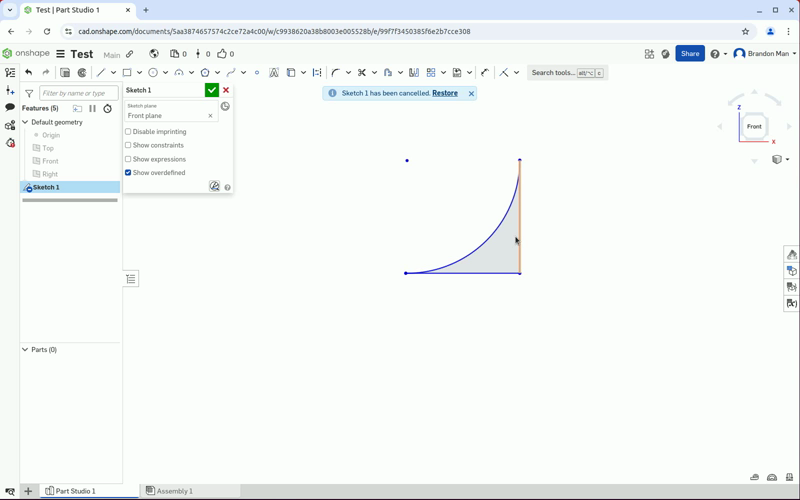
scroll(6)
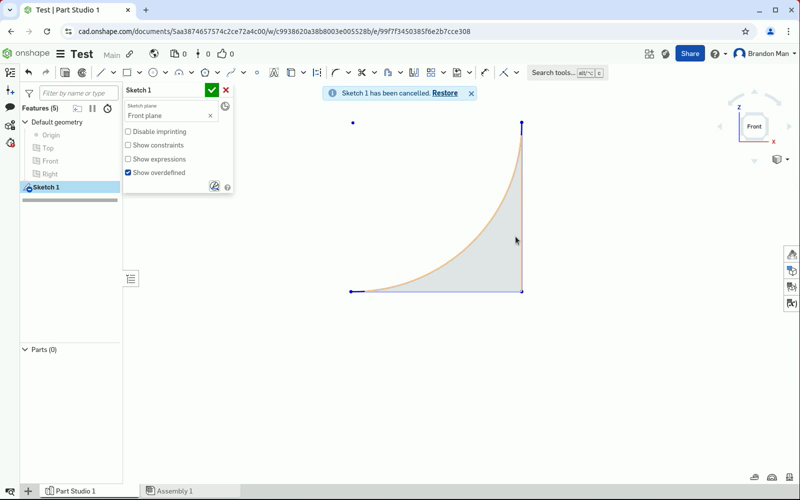
scroll(6)
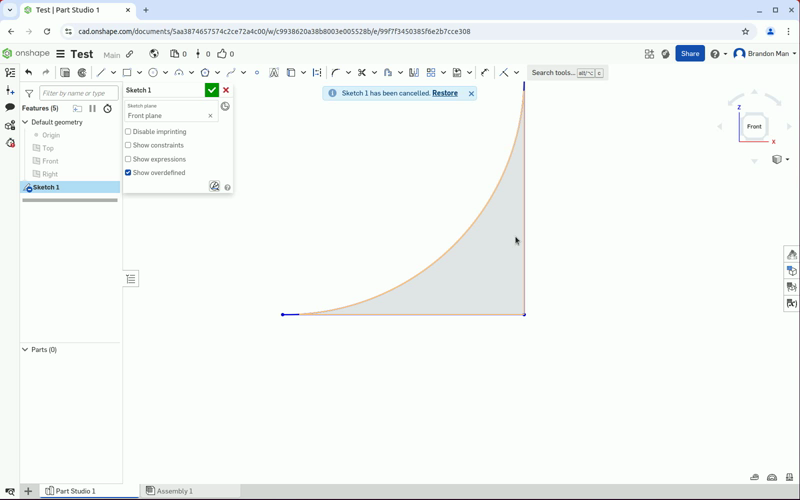
scroll(6)
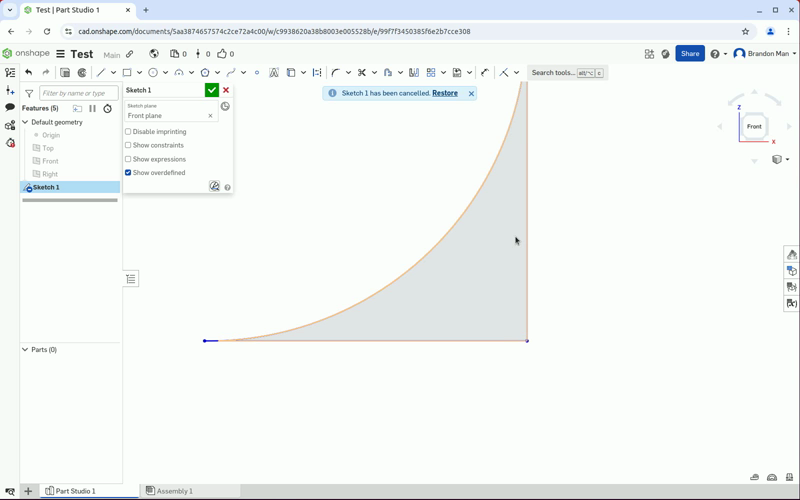
scroll(6)
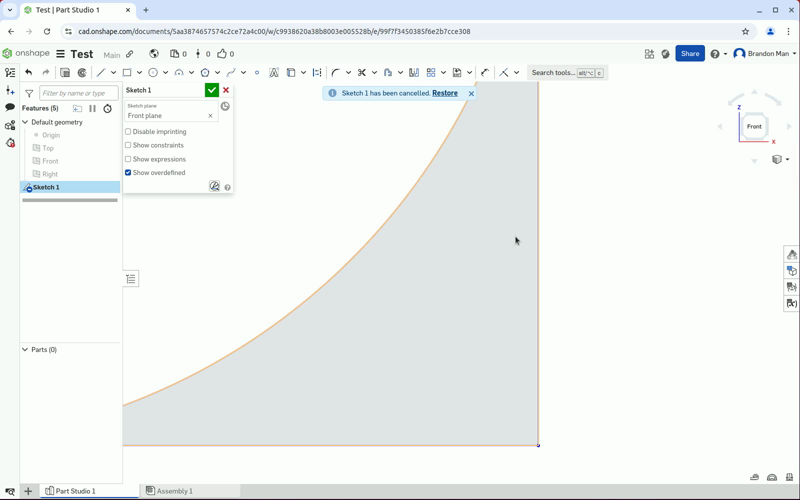
click(515, 236)
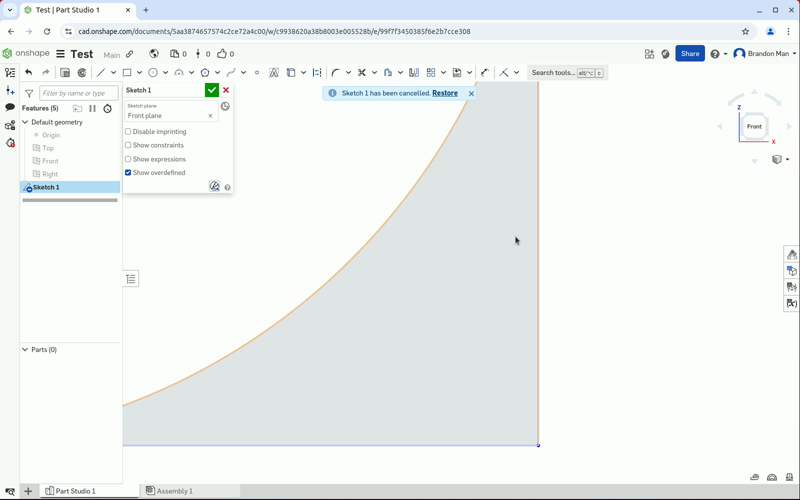
scroll(-6)
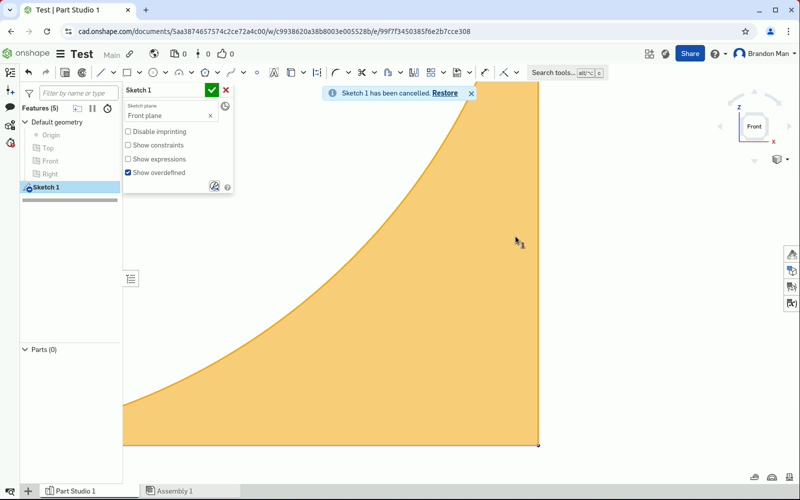
scroll(-6)
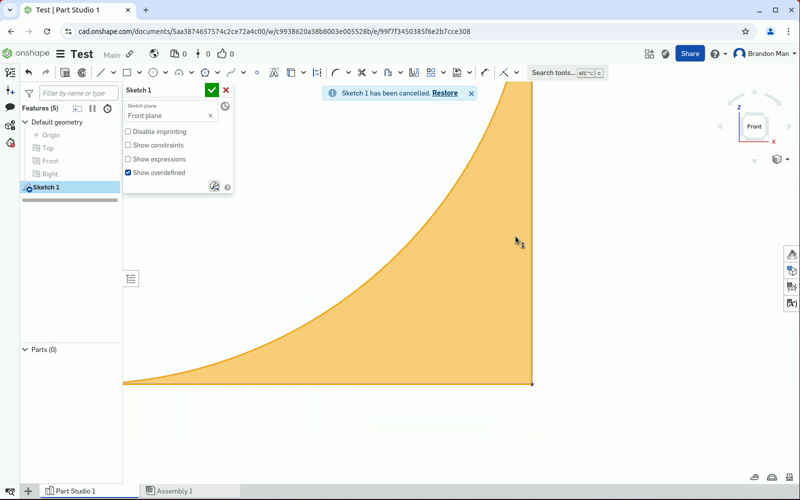
scroll(-6)
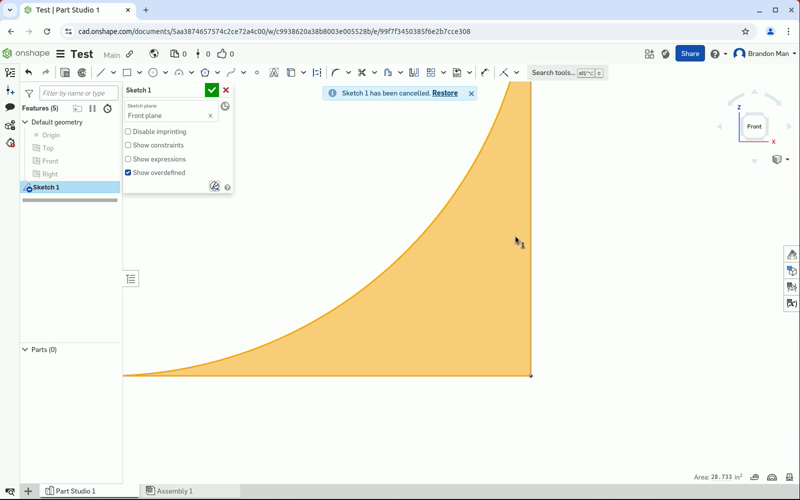
scroll(-6)
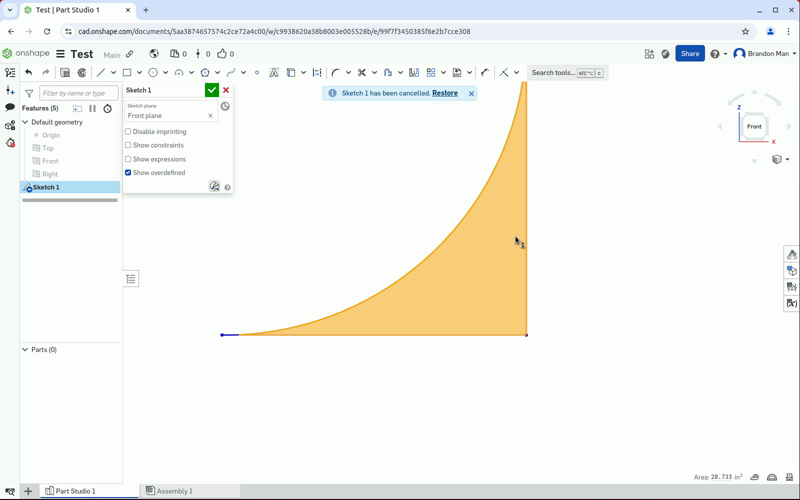
scroll(-6)
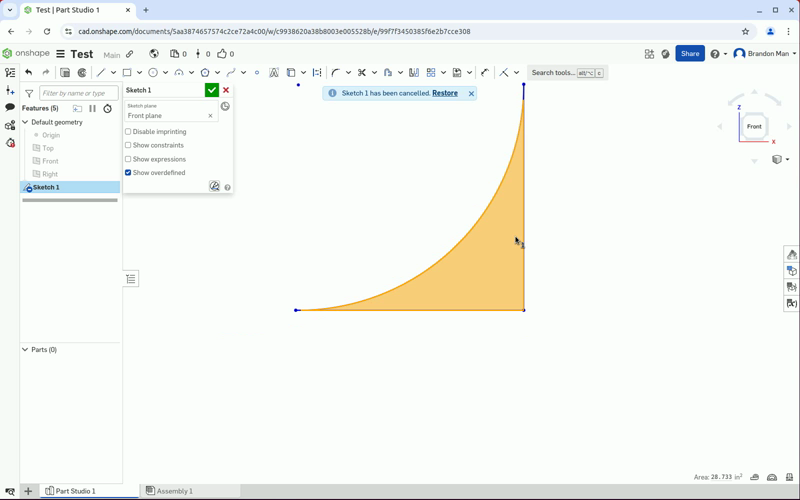
scroll(-6)
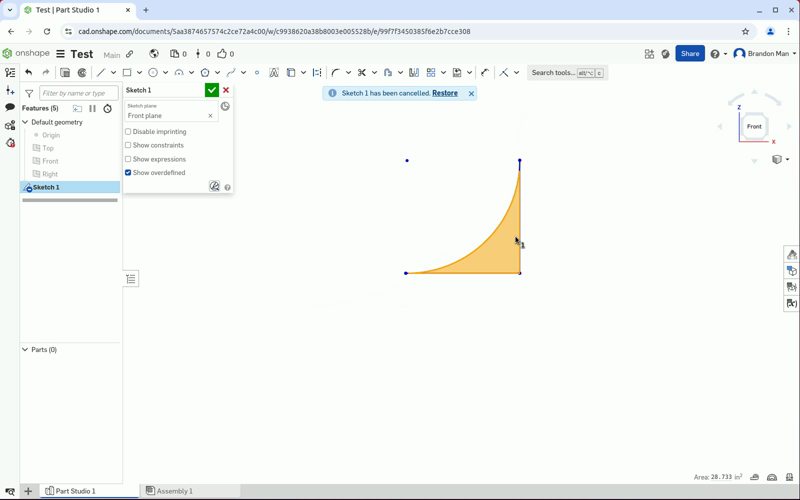
scroll(-6)
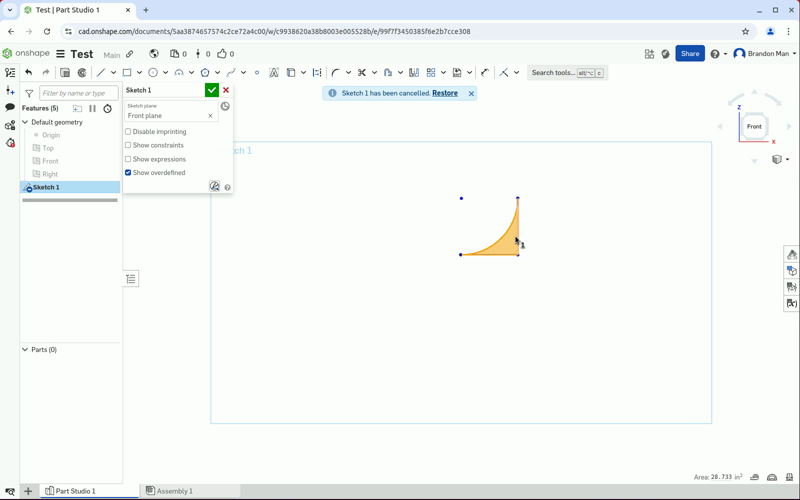
mouse_move(73, 352)
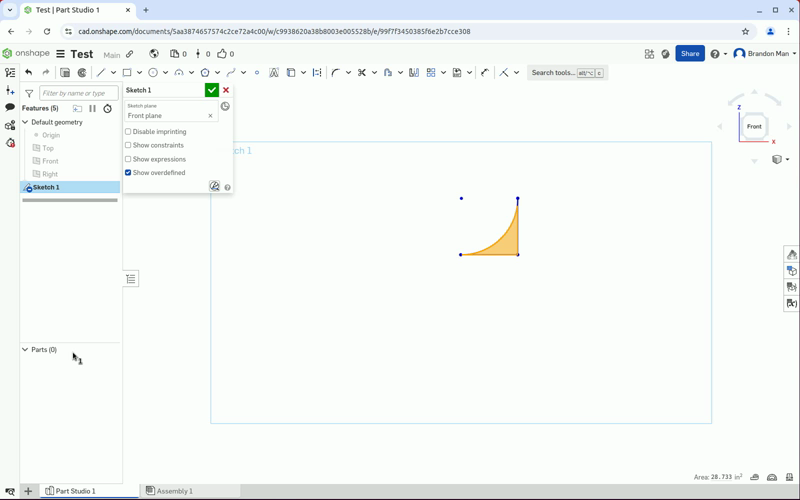
key(shift+y)
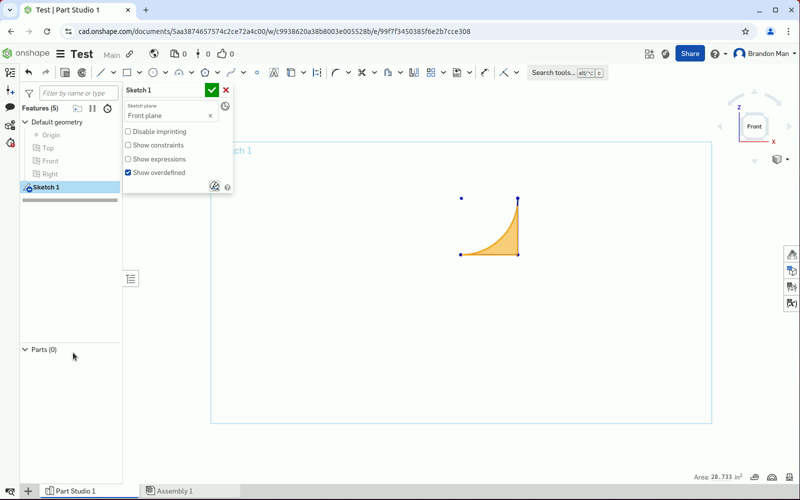
key(shift+e)
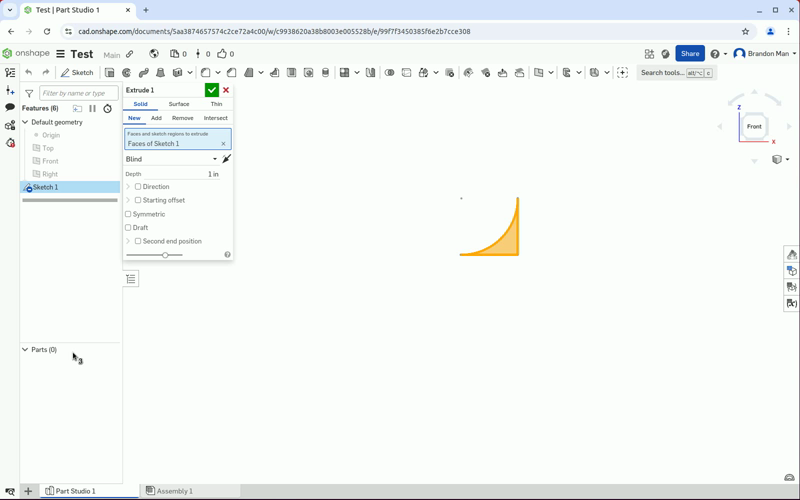
mouse_move(143, 106)
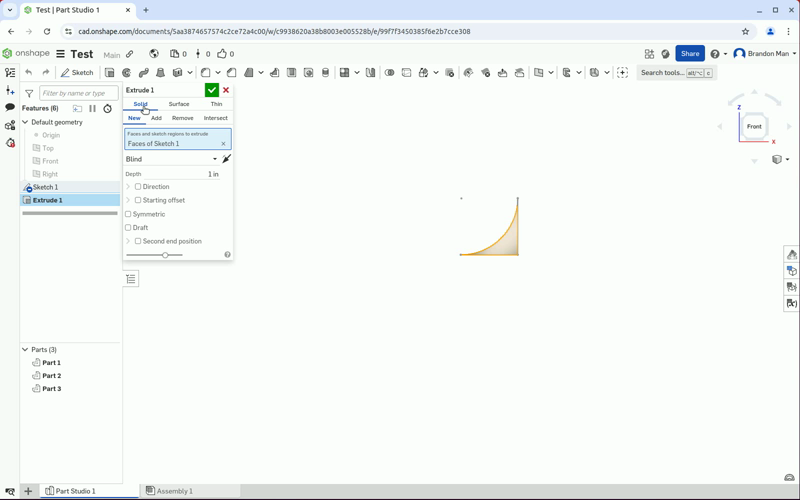
click(143, 106)
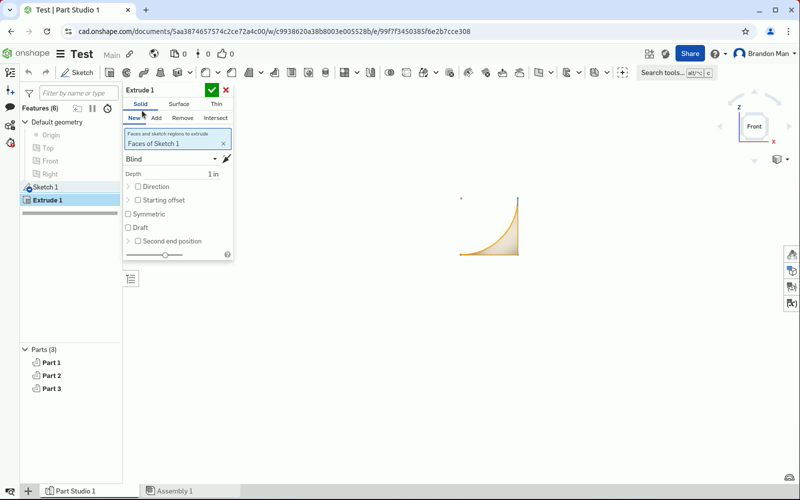
mouse_move(137, 120)
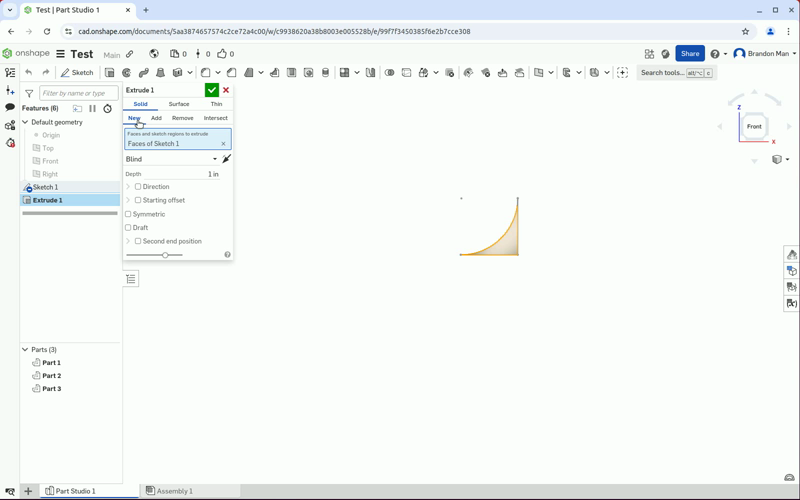
click(137, 120)
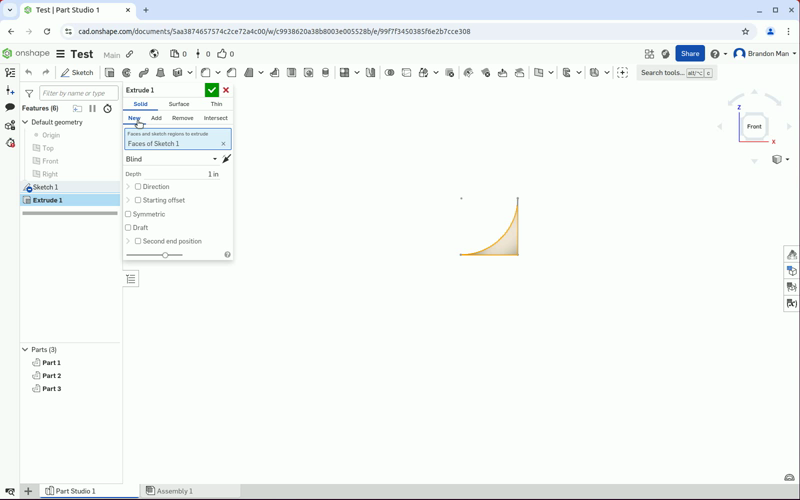
key(tab, 4)
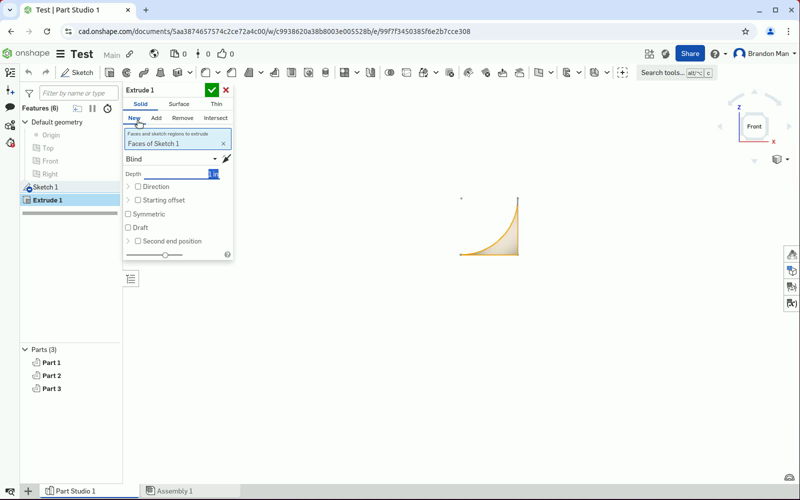
text(23.108)
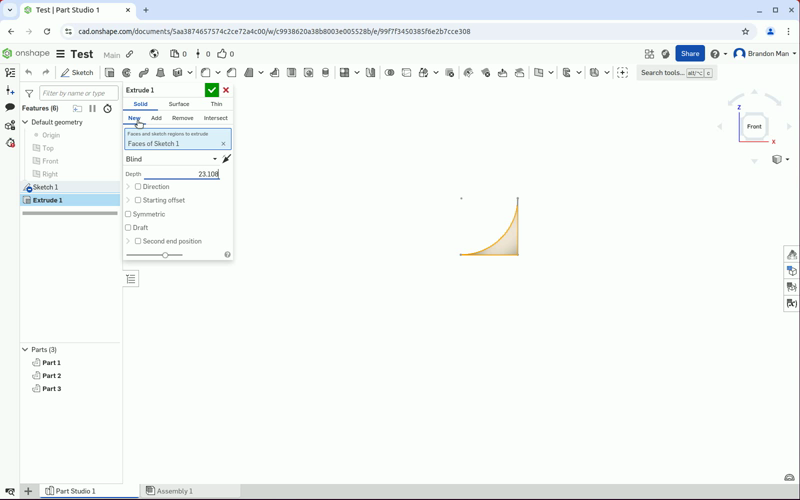
key(enter)
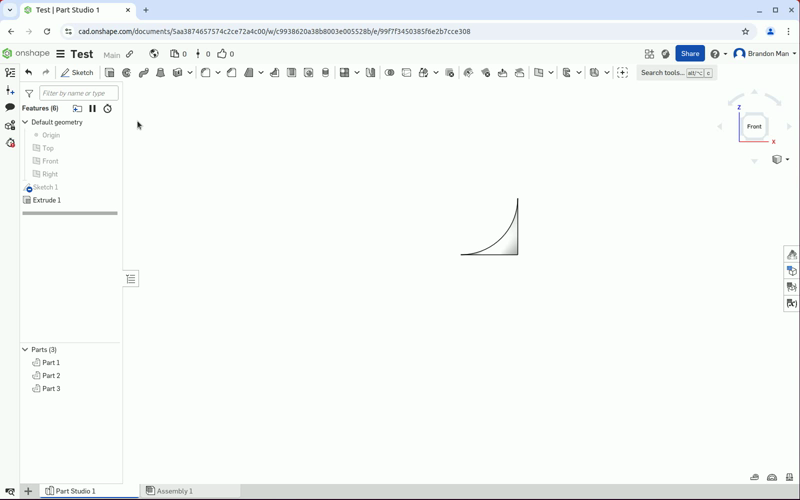
key(shift+h)
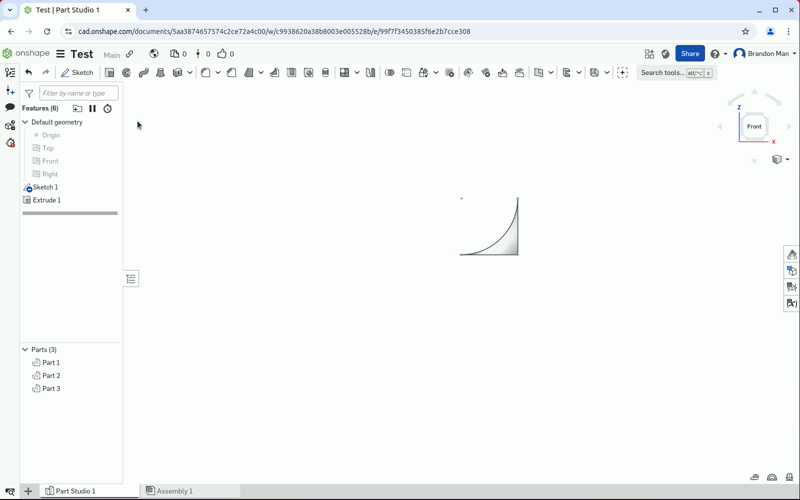
key(shift+h)
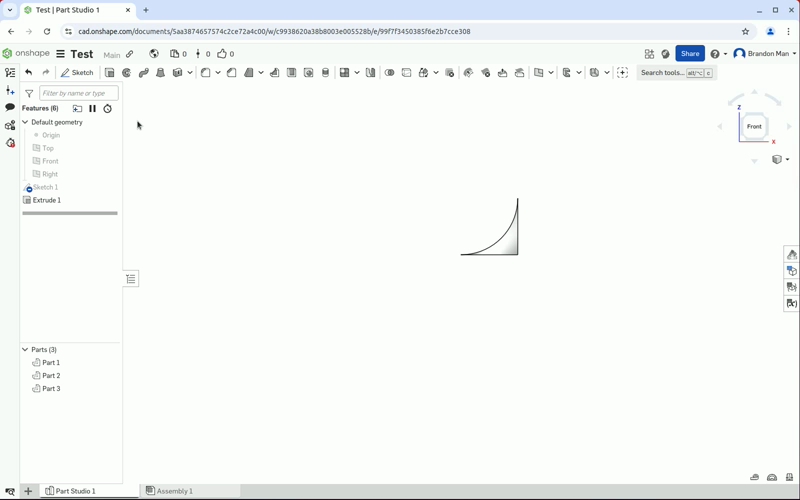
mouse_move(73, 189)
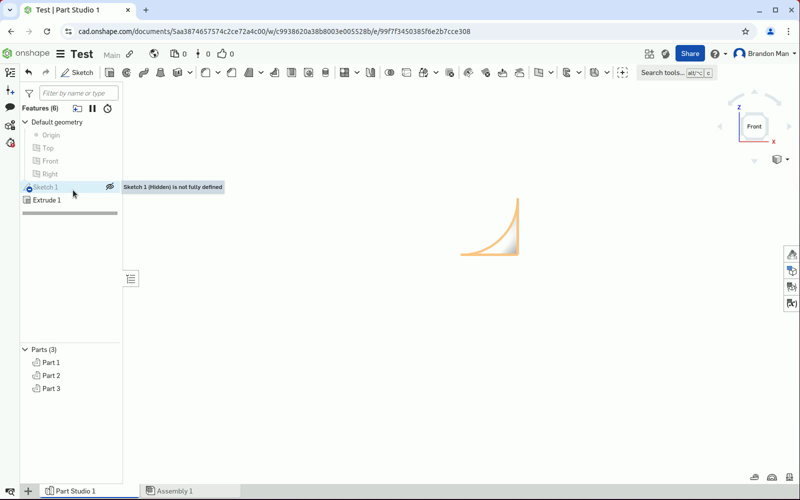
click(73, 189)
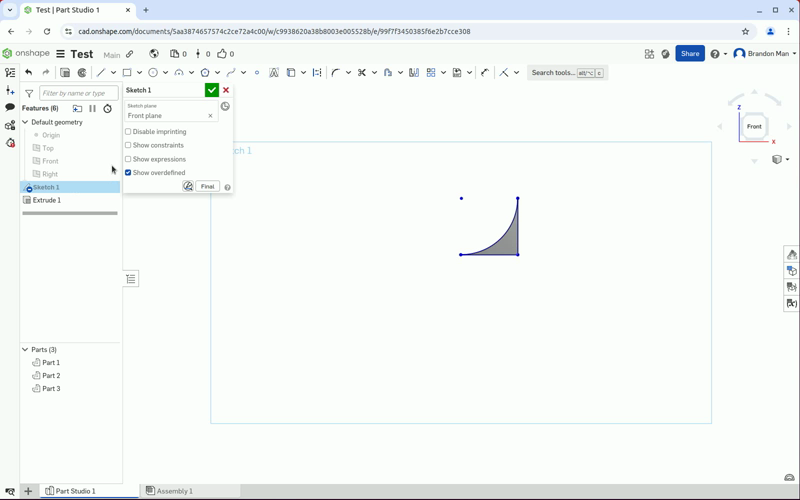
mouse_move(229, 92)
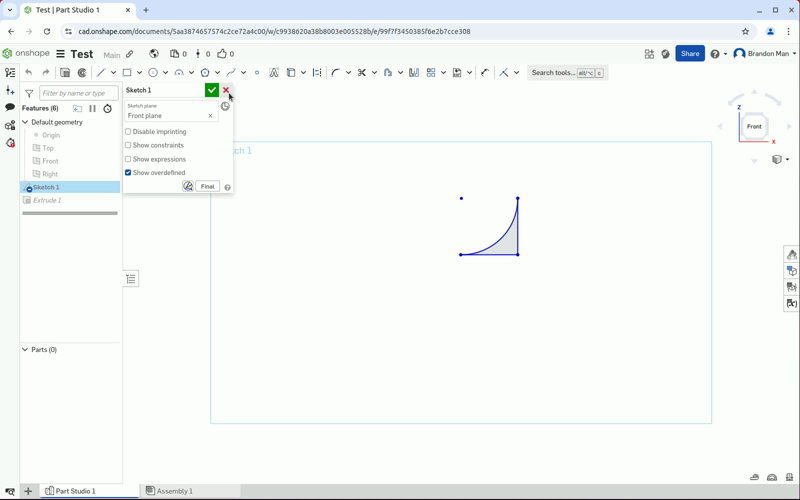
click(229, 92)
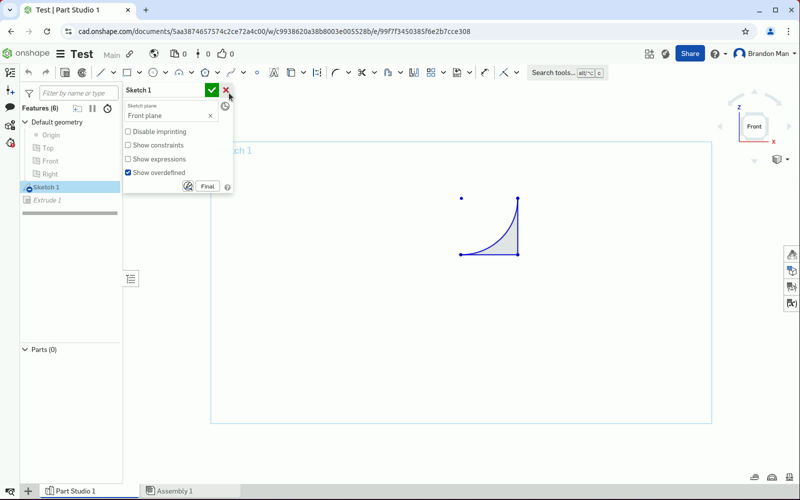
key(shift+s)
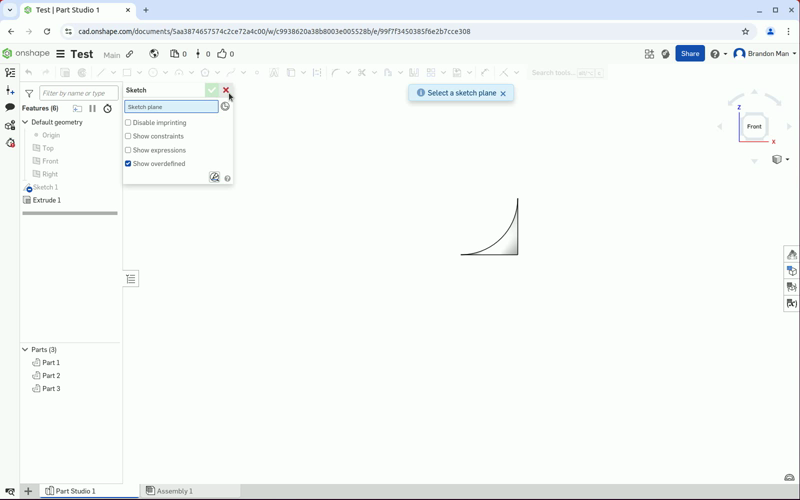
mouse_move(73, 163)
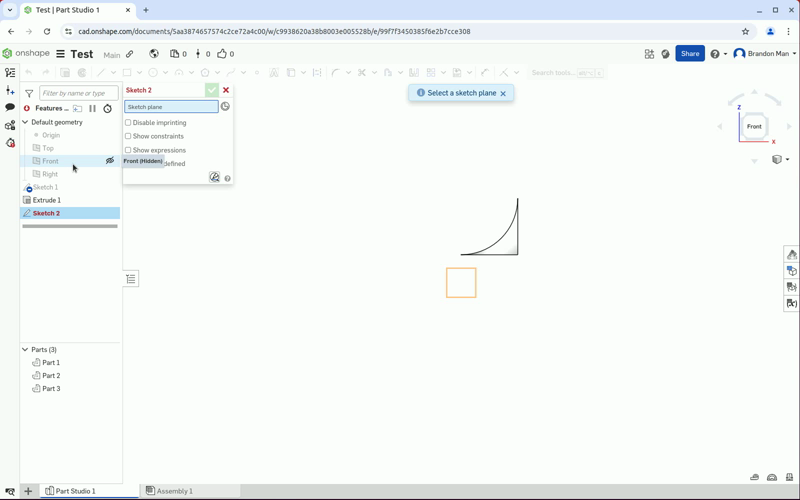
click(73, 163)
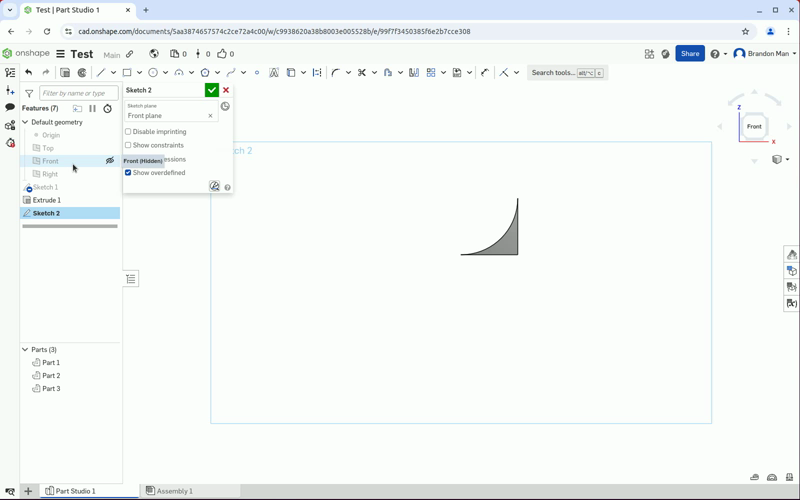
mouse_move(73, 352)
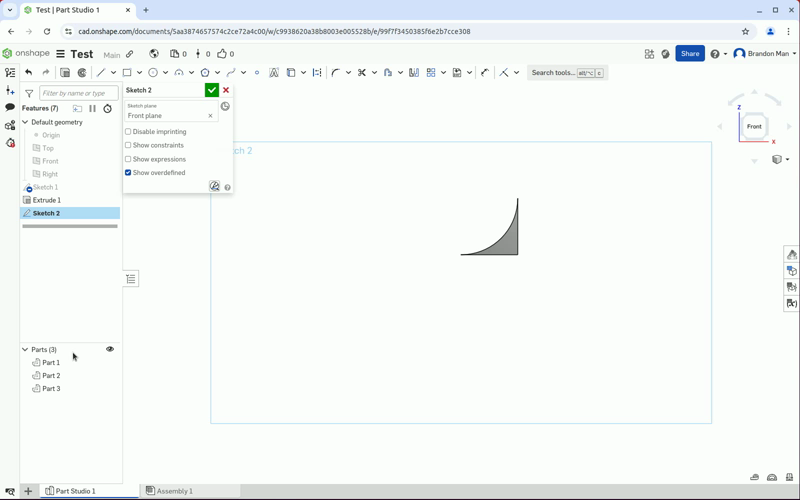
key(y)
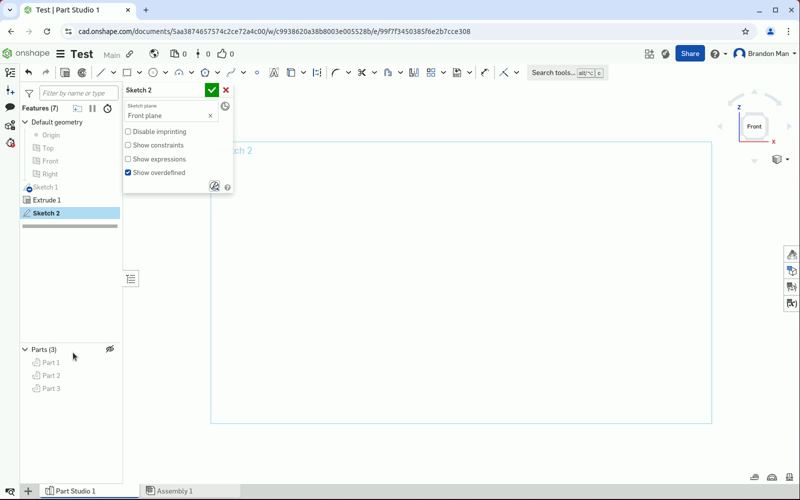
key(l)
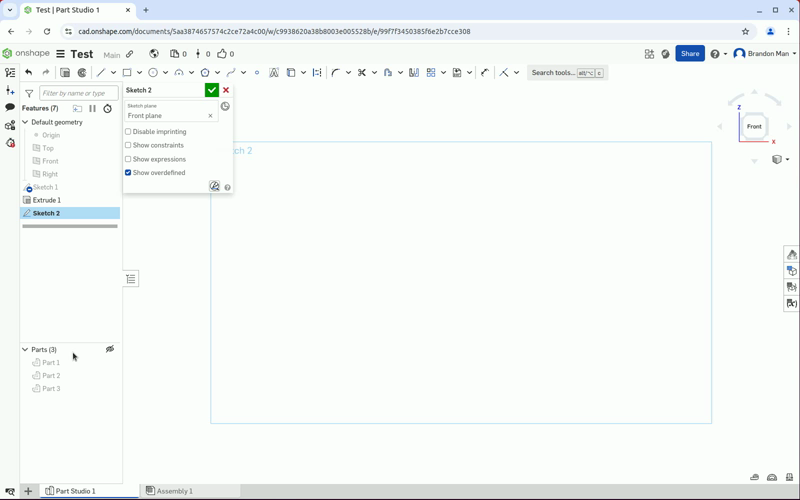
key_down(shift)
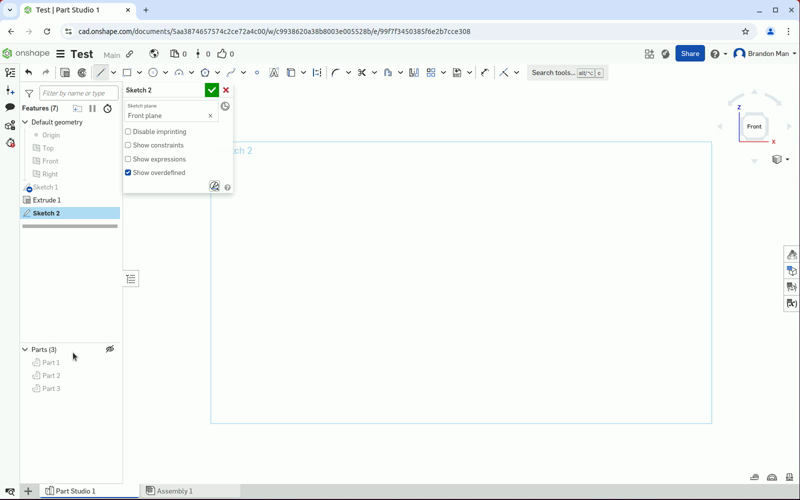
mouse_move(460, 282)
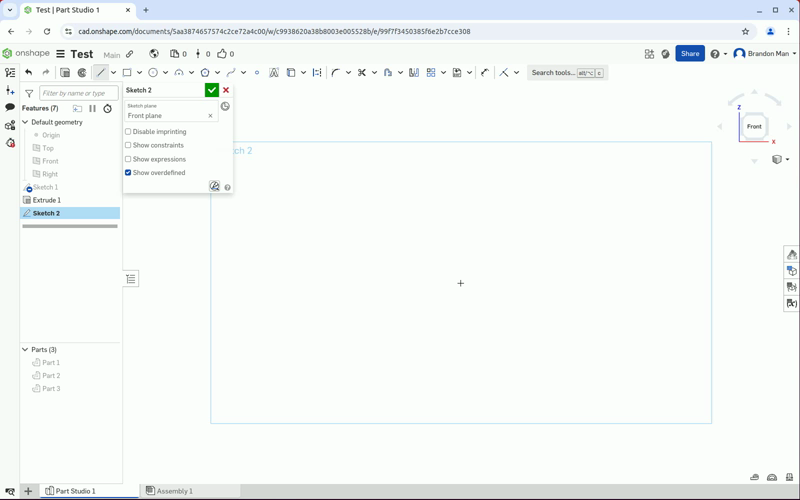
click(460, 282)
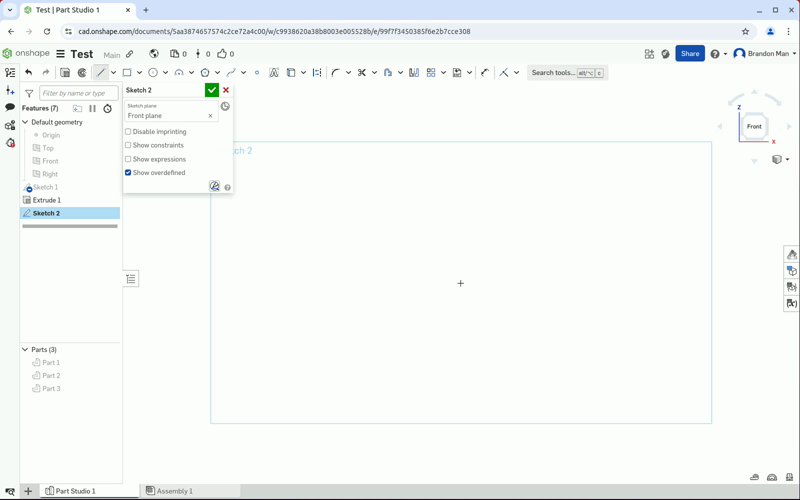
key_up(shift)
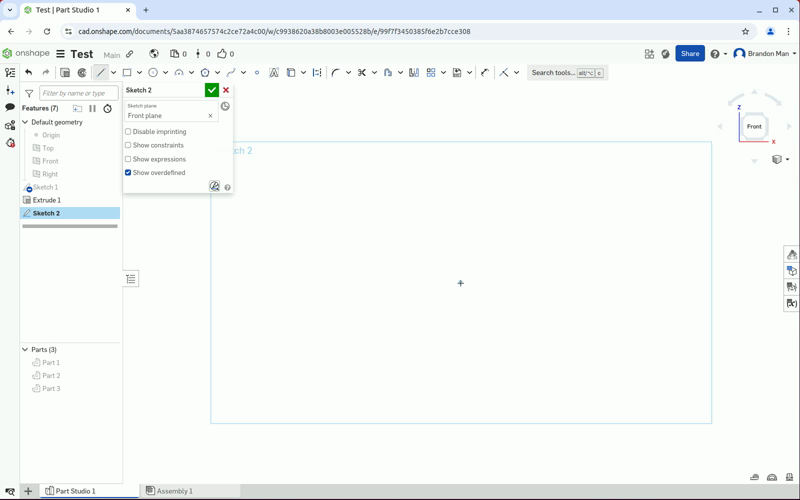
key_down(shift)
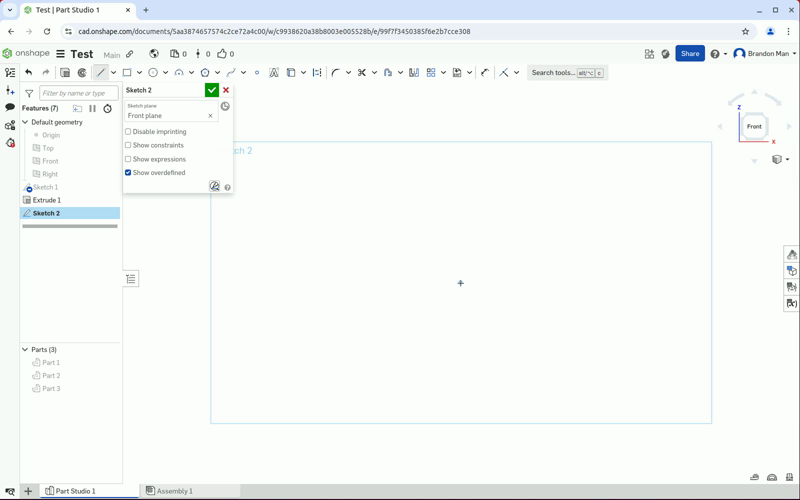
mouse_move(531, 282)
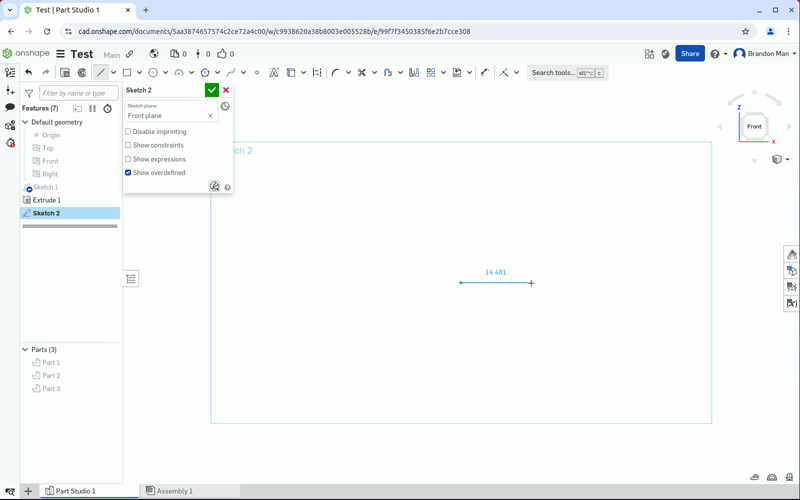
click(531, 282)
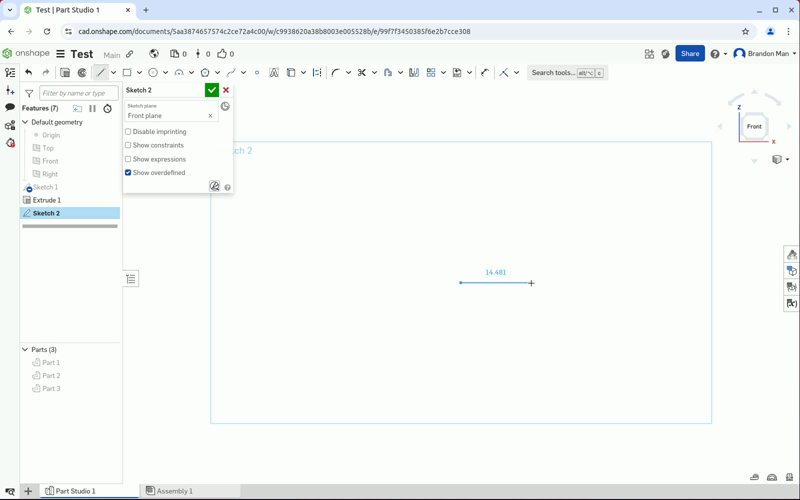
key_up(shift)
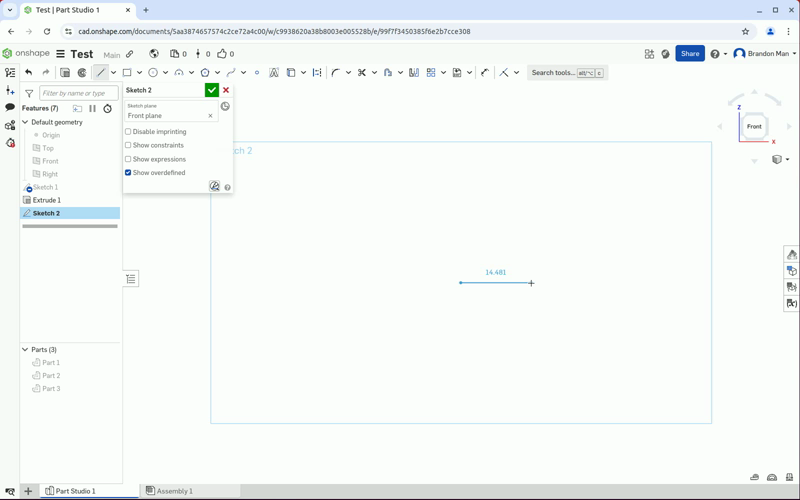
key_down(shift)
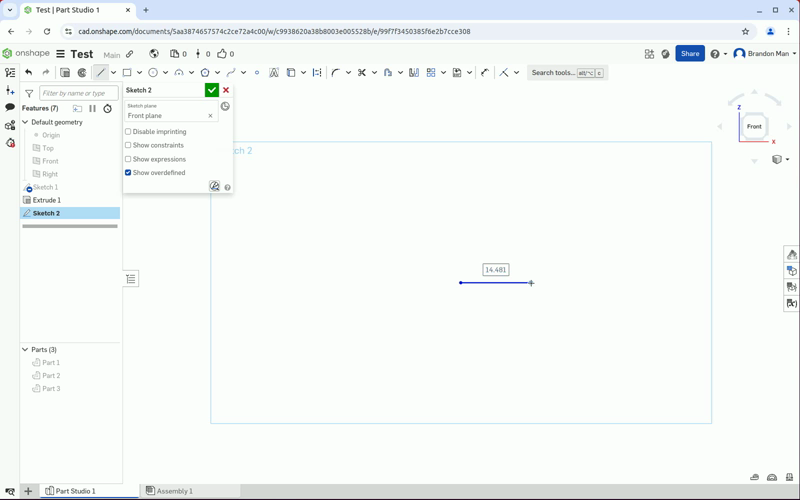
mouse_move(531, 198)
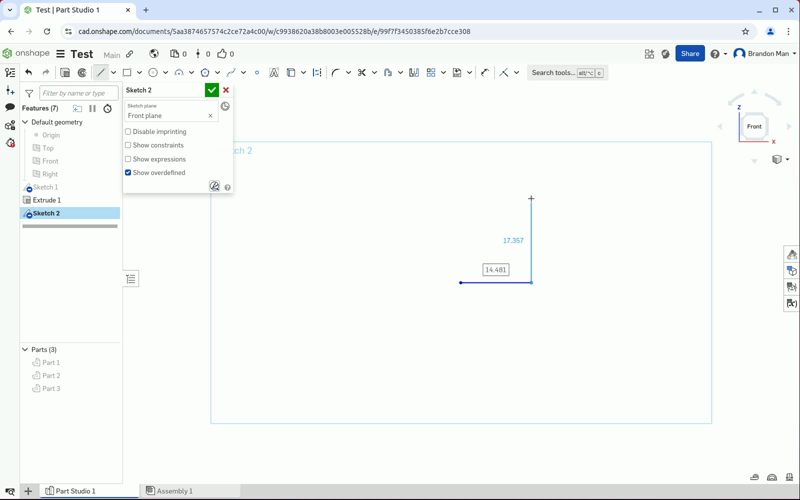
click(531, 198)
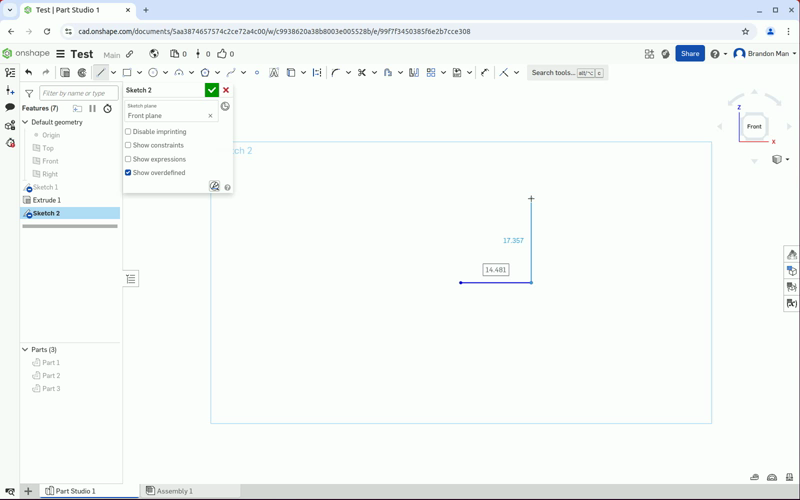
key_up(shift)
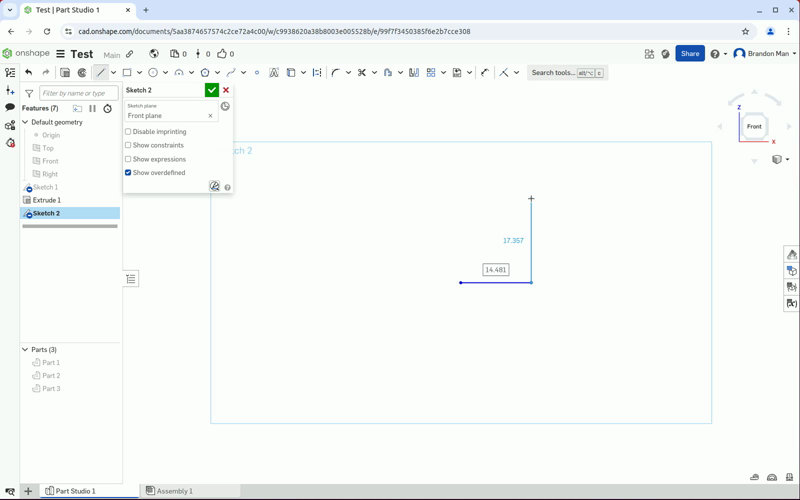
key_down(shift)
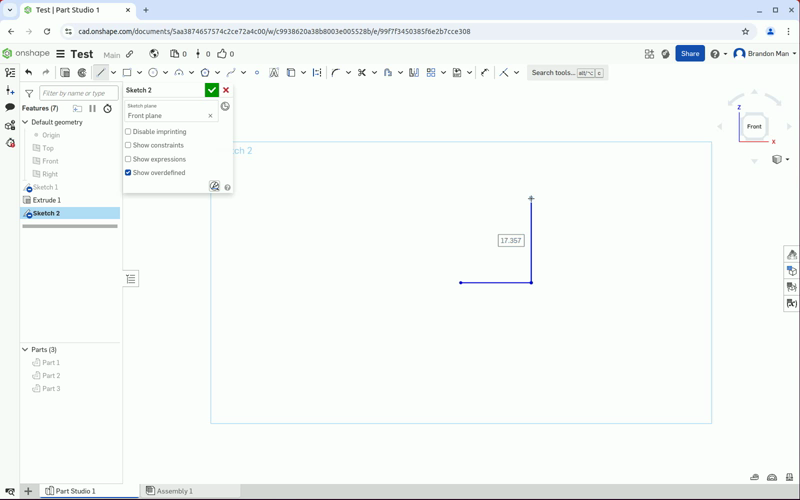
mouse_move(561, 198)
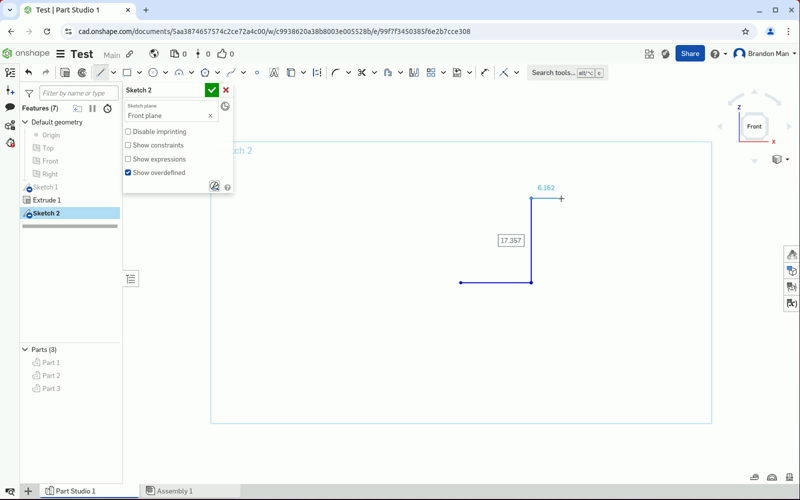
mouse_move(516, 198)
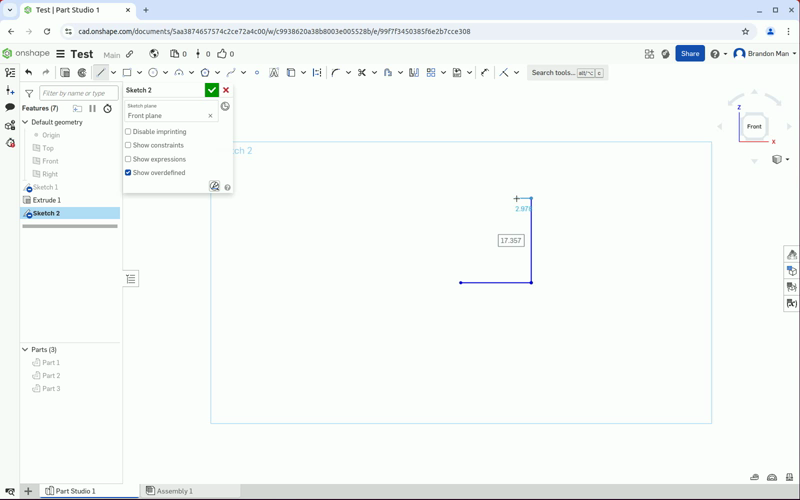
click(516, 198)
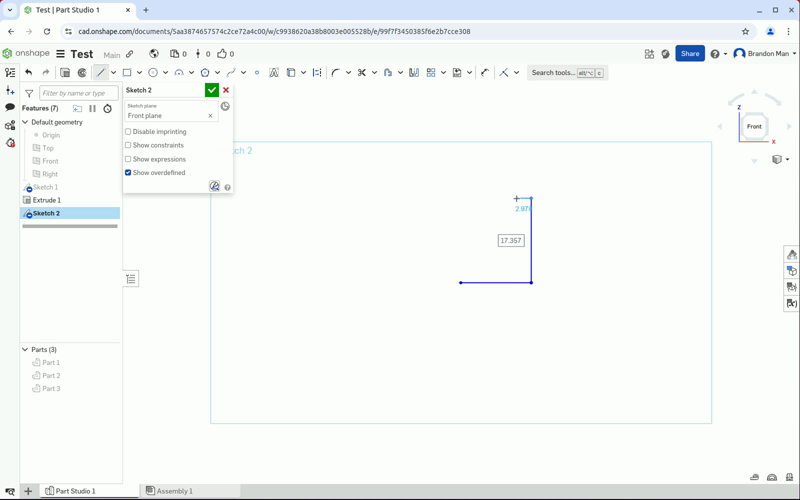
key_up(shift)
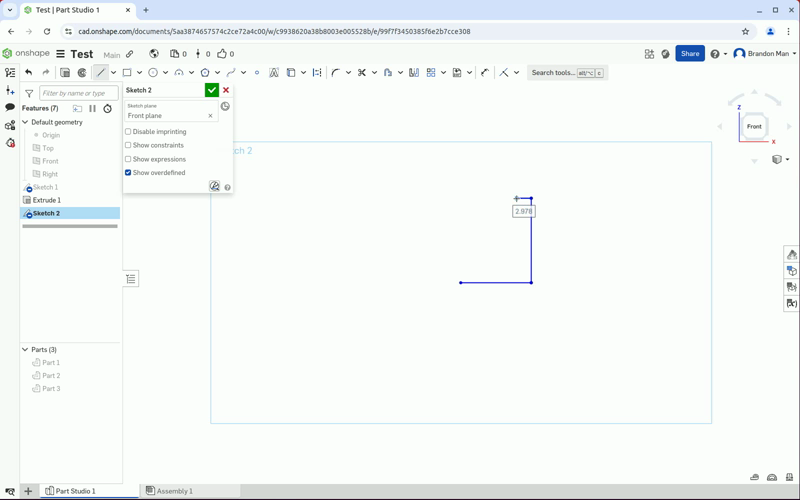
key_down(shift)
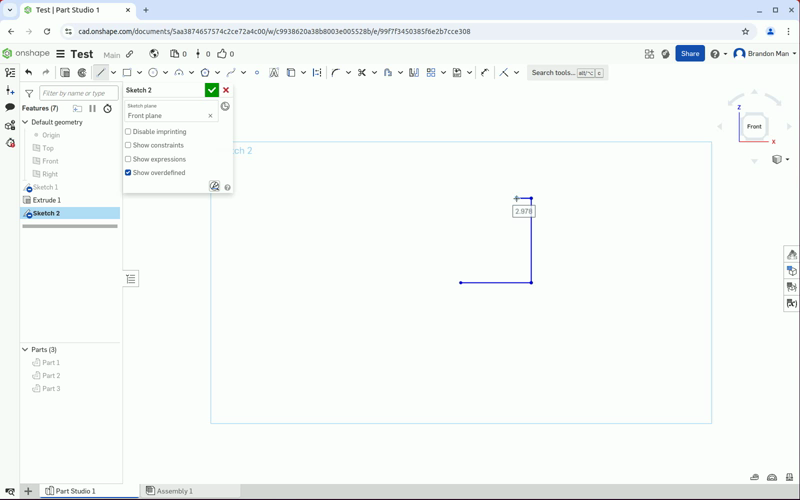
mouse_move(546, 198)
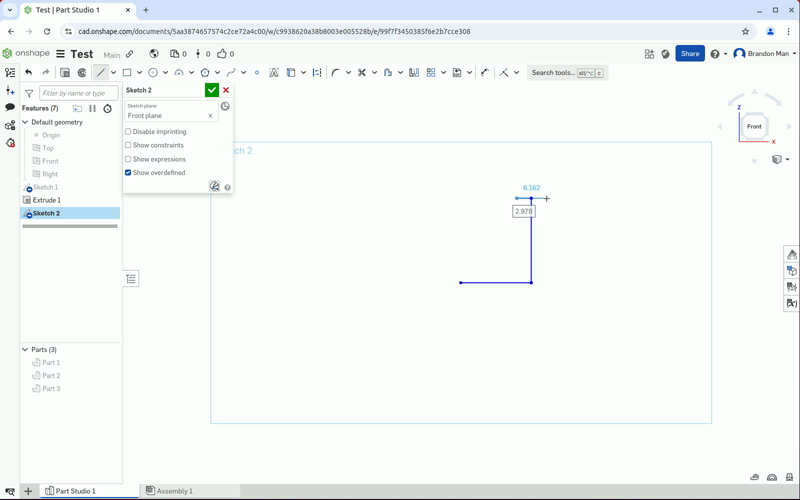
mouse_move(516, 254)
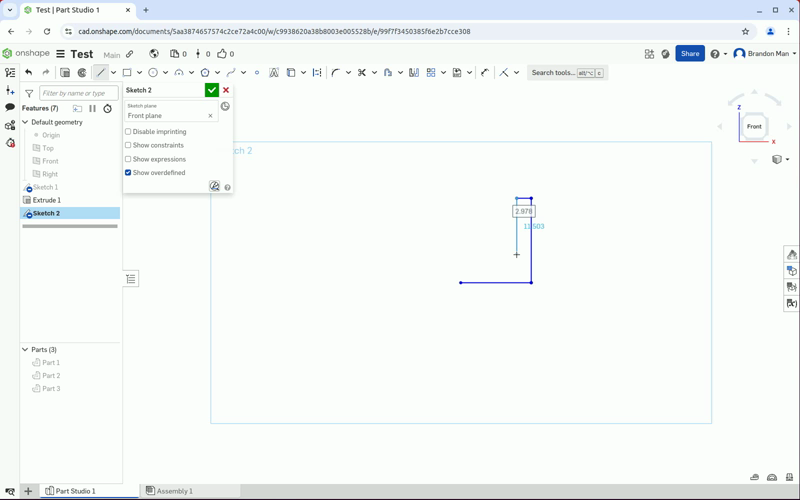
click(516, 254)
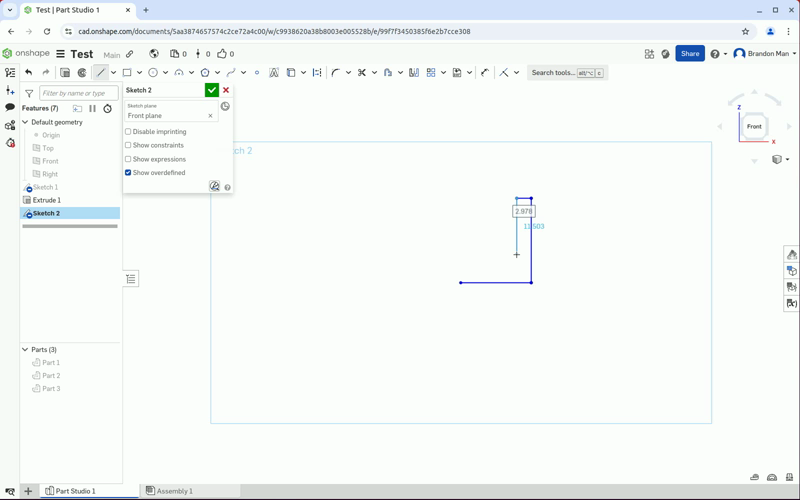
key_up(shift)
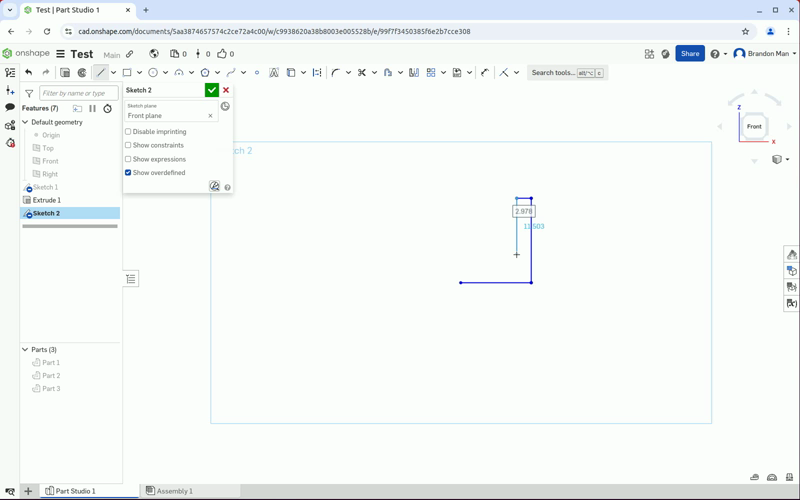
key_down(shift)
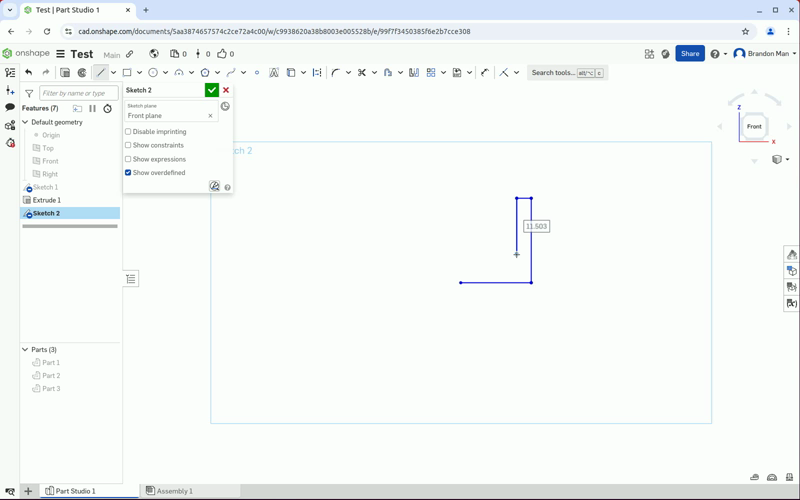
mouse_move(546, 254)
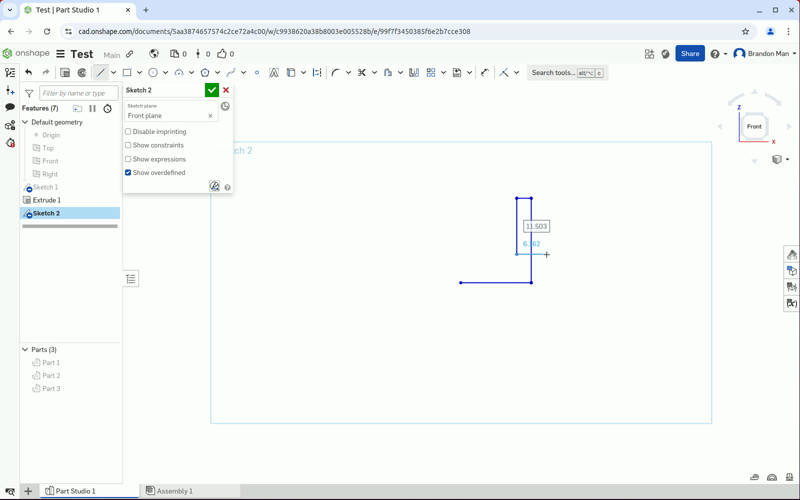
mouse_move(460, 254)
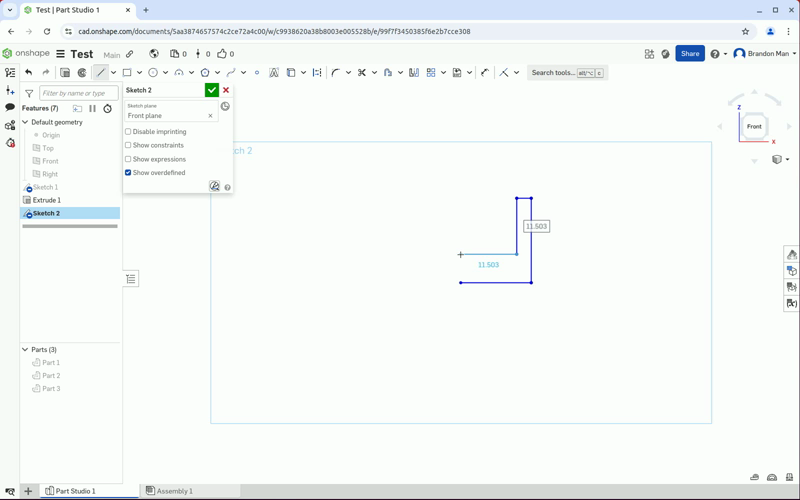
click(460, 254)
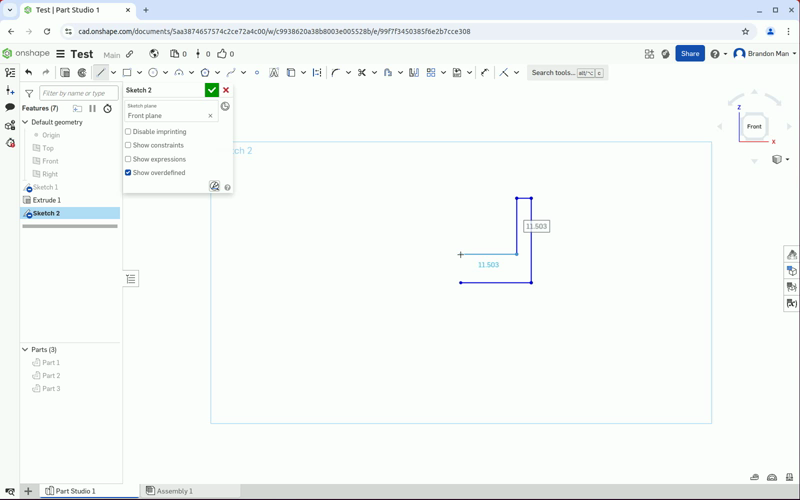
key_up(shift)
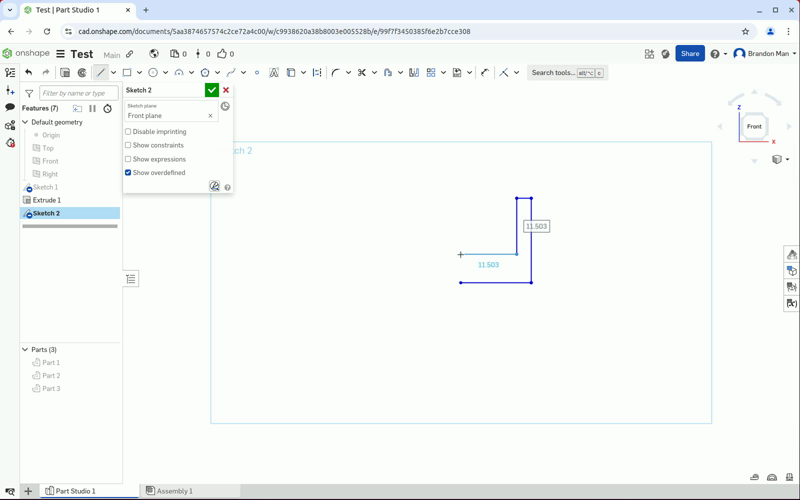
mouse_move(490, 254)
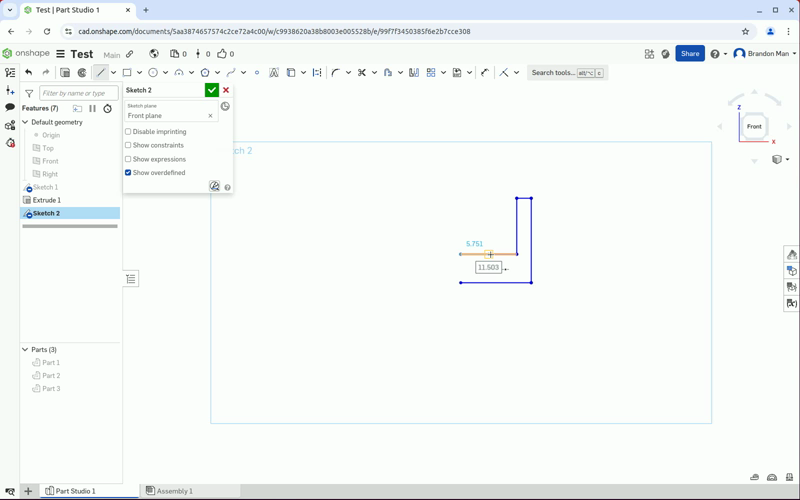
key_down(shift)
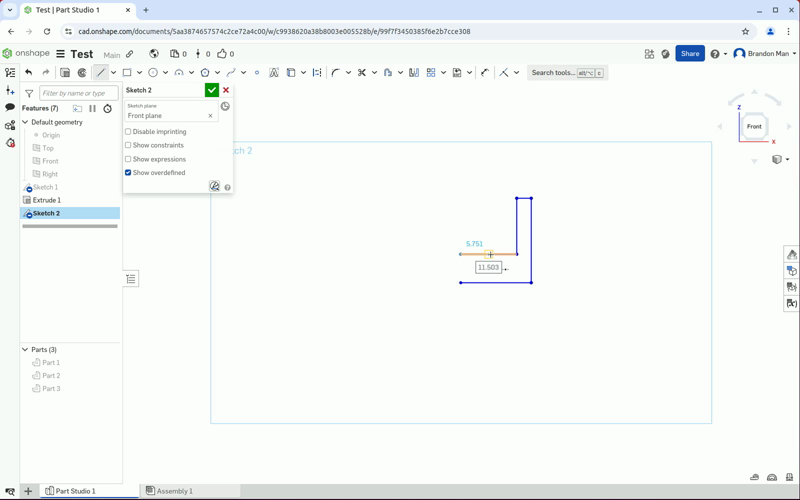
mouse_move(460, 282)
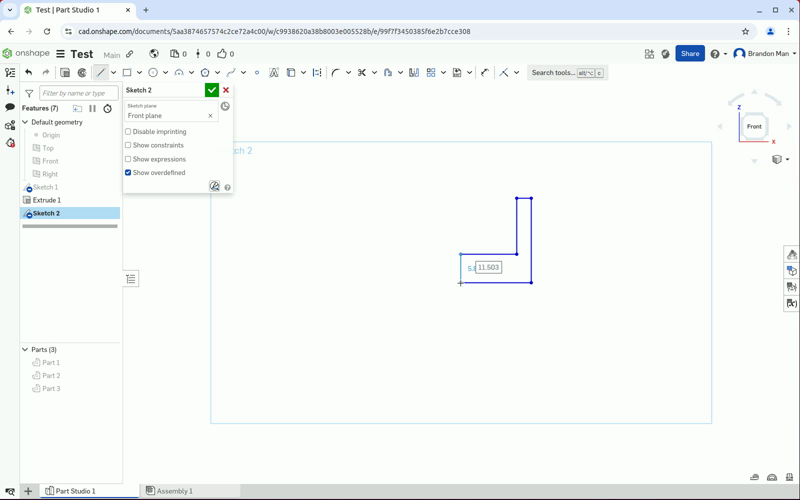
key_up(shift)
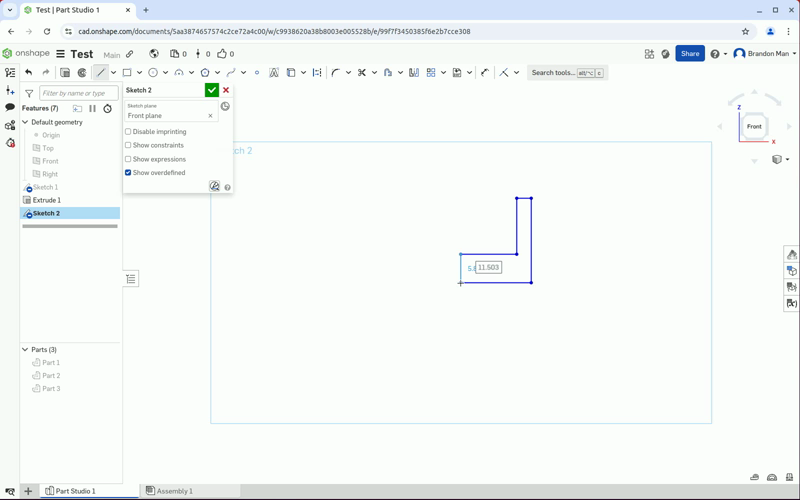
click(460, 282)
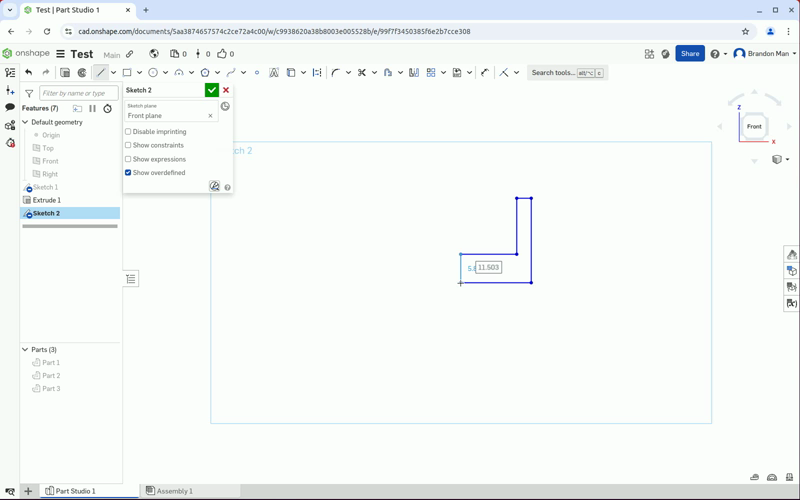
key(esc)
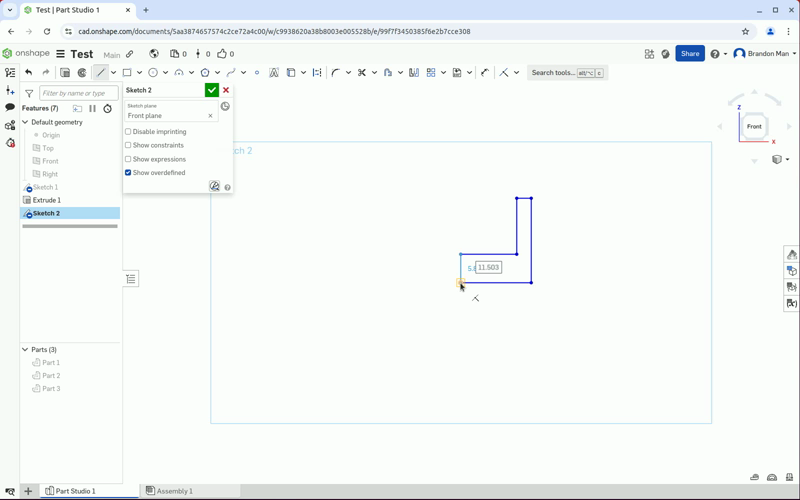
mouse_move(487, 268)
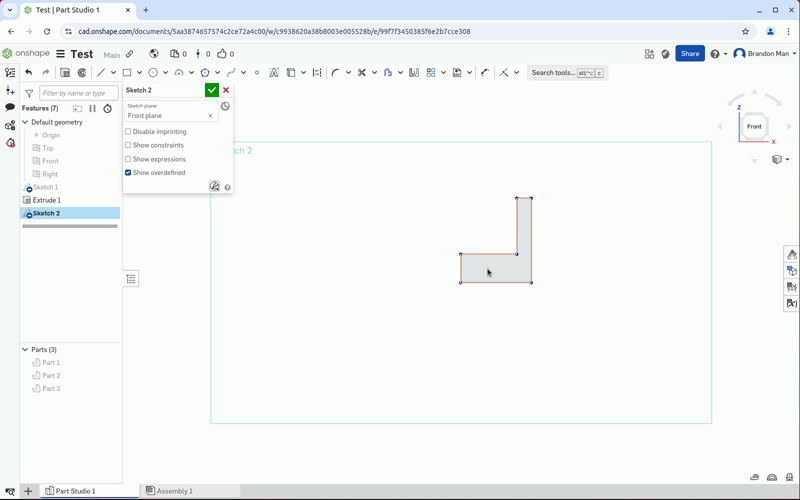
click(487, 268)
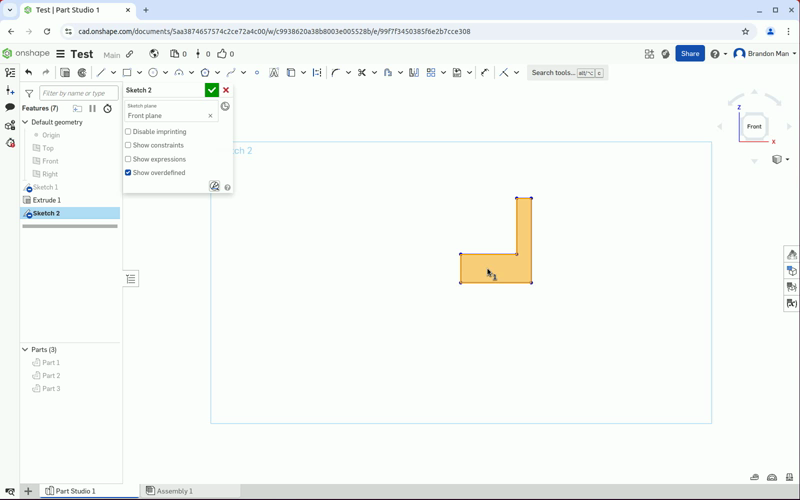
mouse_move(73, 352)
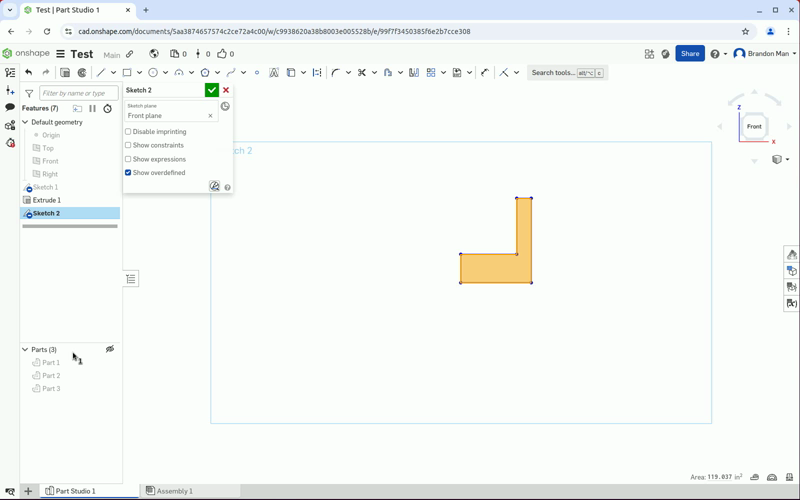
key(shift+y)
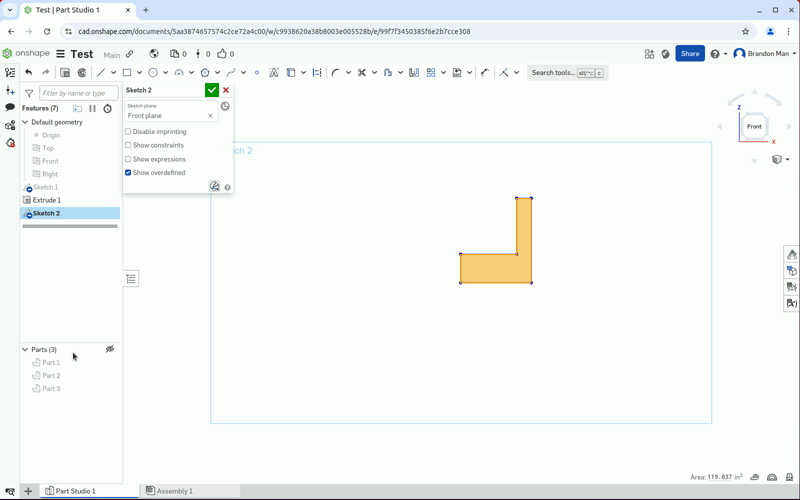
key(shift+e)
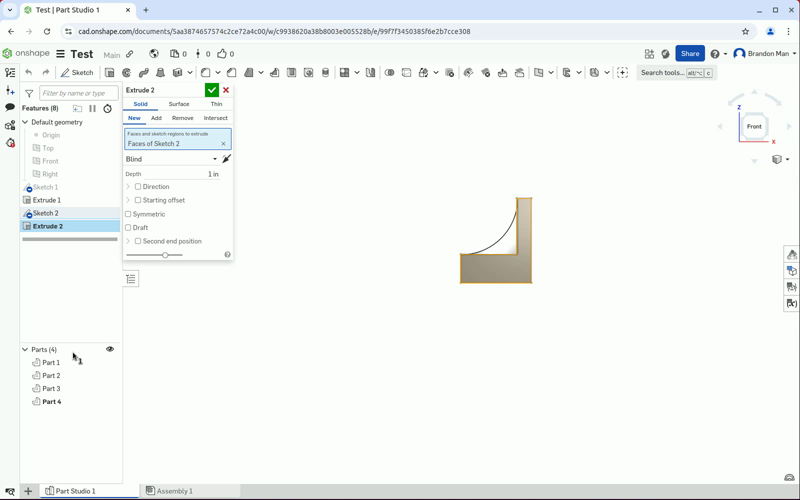
mouse_move(143, 106)
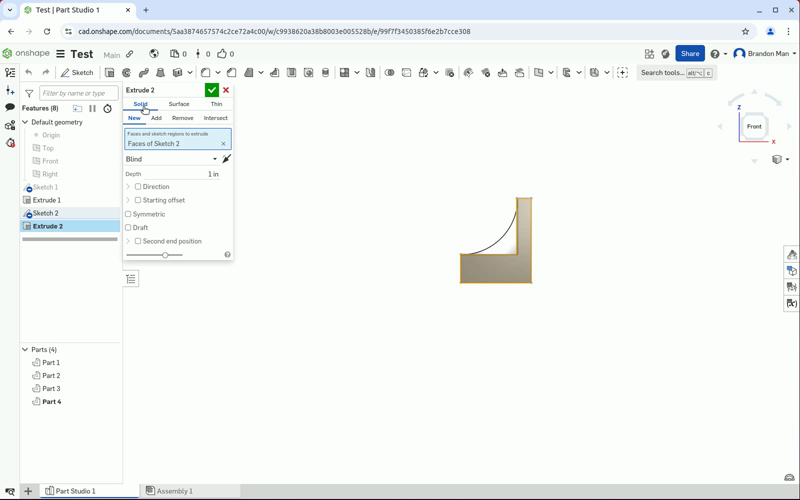
click(143, 106)
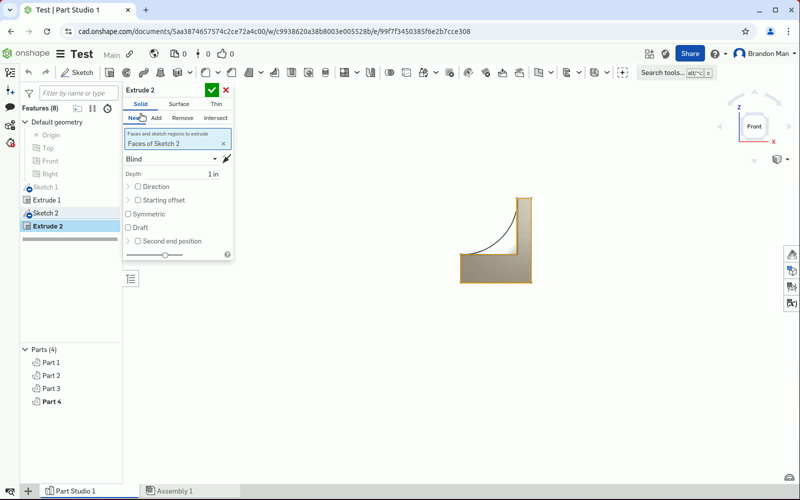
mouse_move(137, 120)
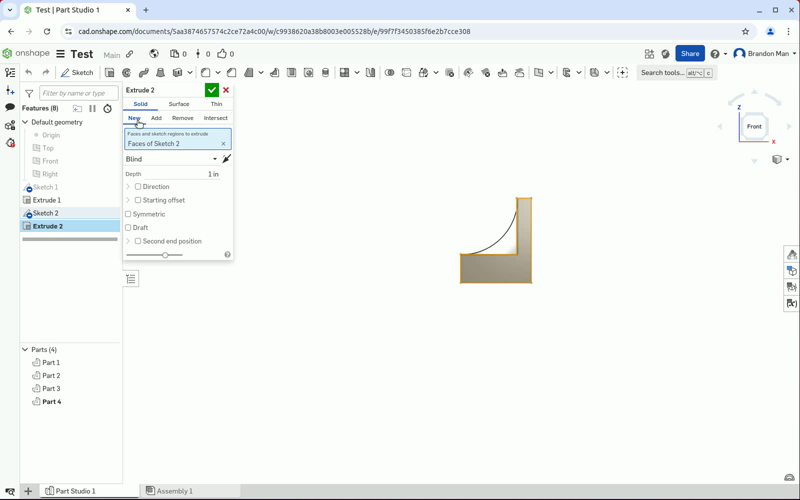
click(137, 120)
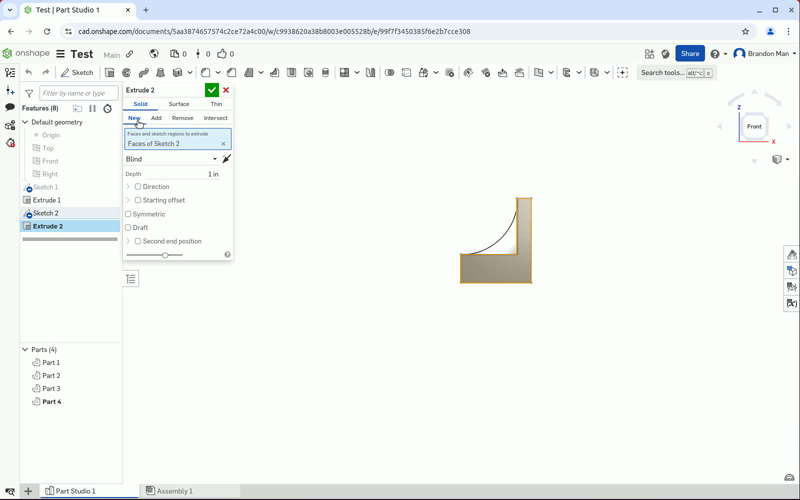
key(tab, 4)
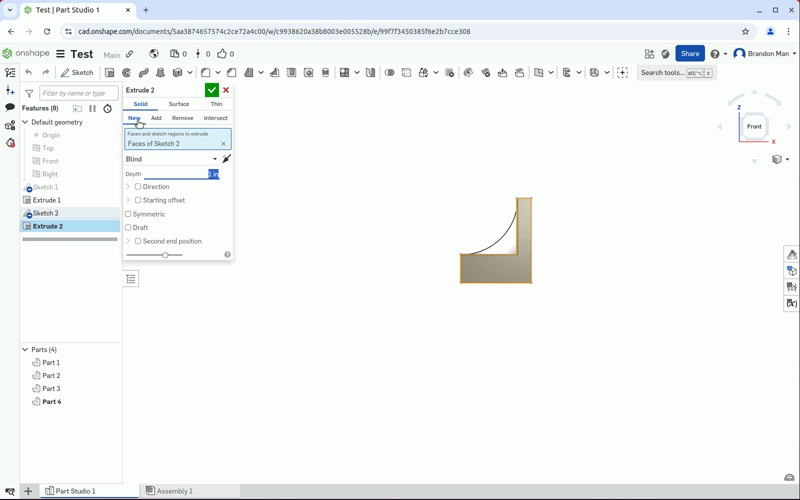
text(23.108)
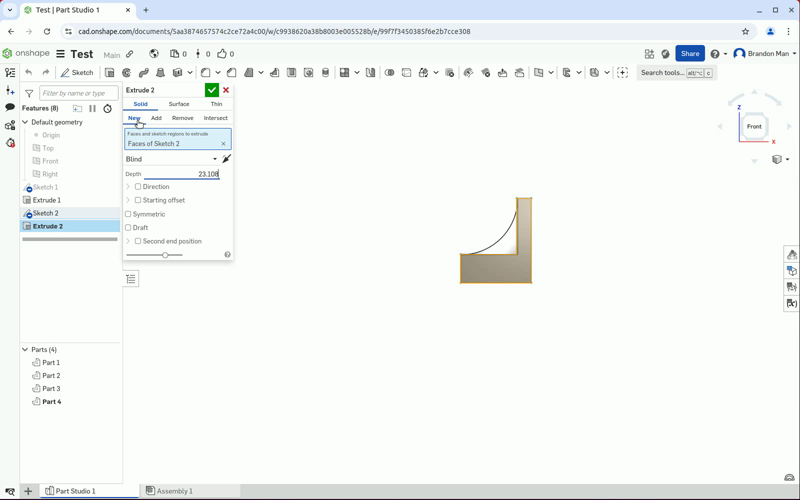
key(enter)
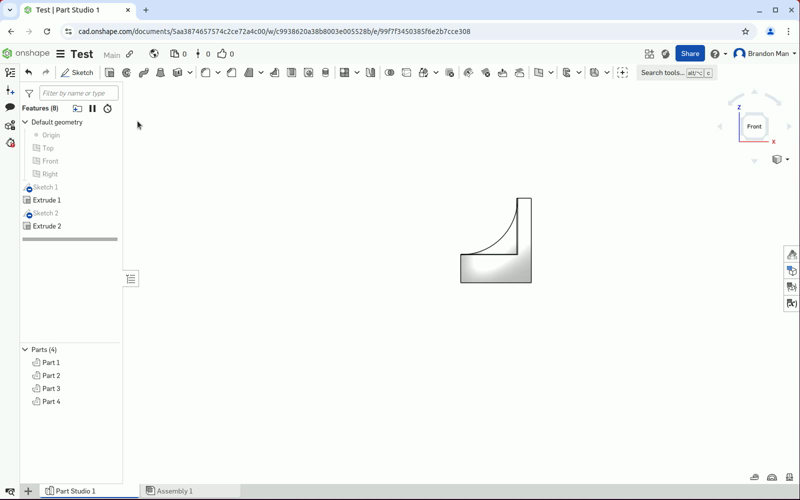
key(shift+h)
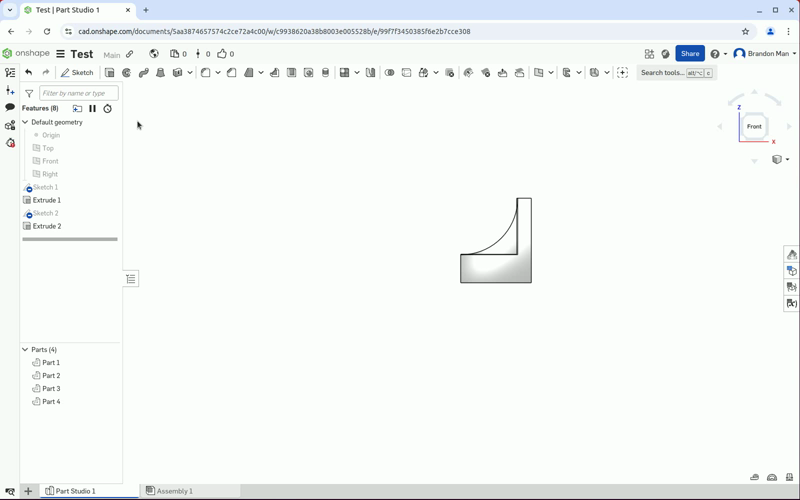
key(shift+h)
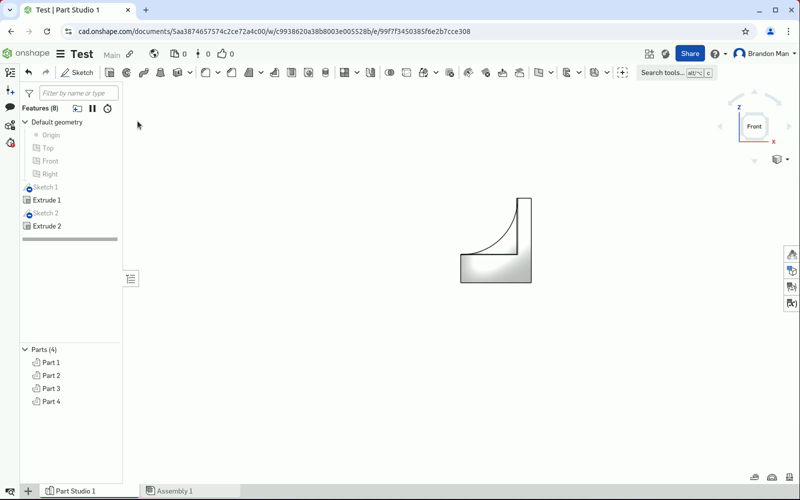
mouse_move(73, 189)
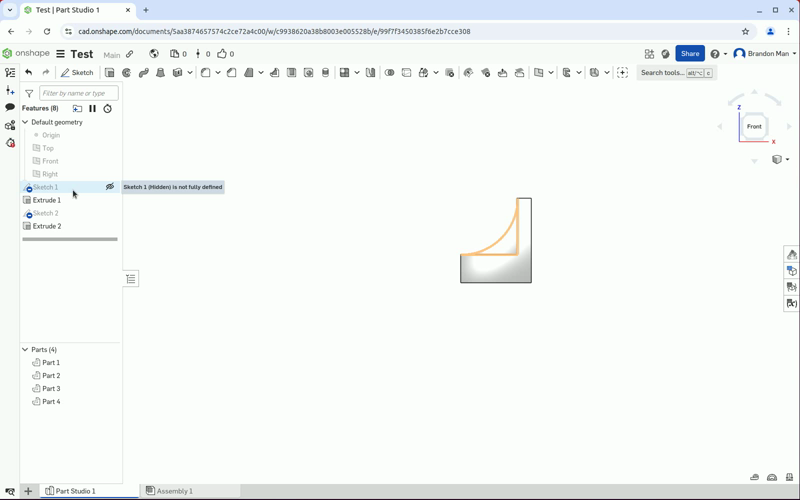
click(73, 189)
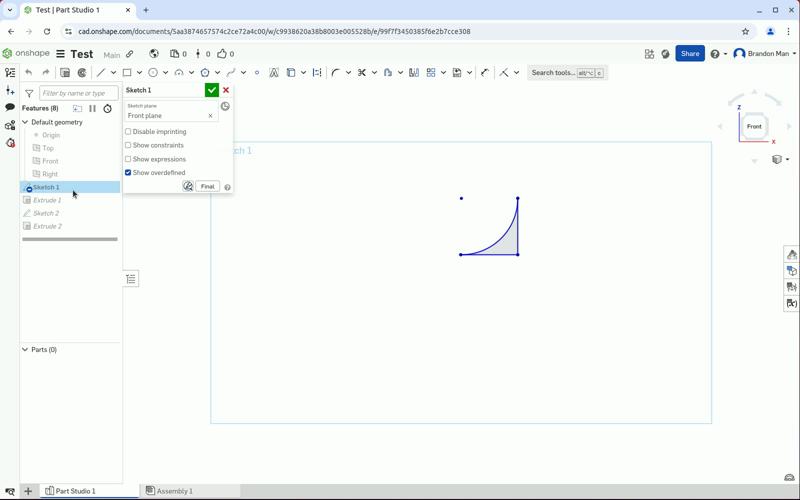
mouse_move(229, 92)
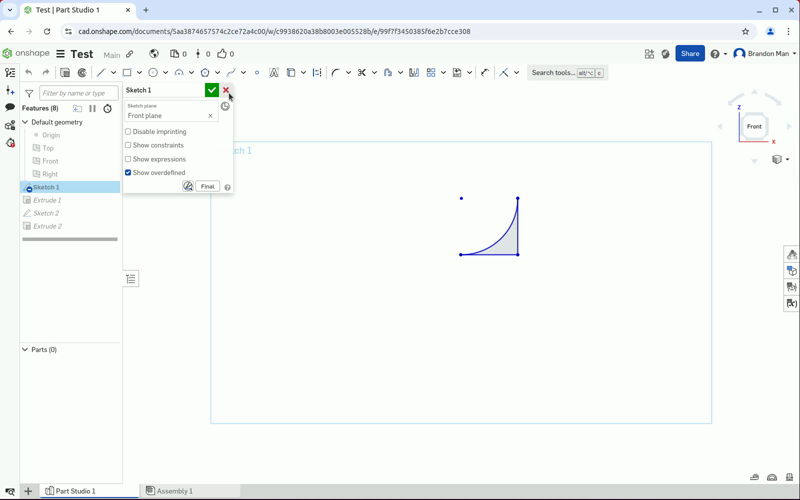
click(229, 92)
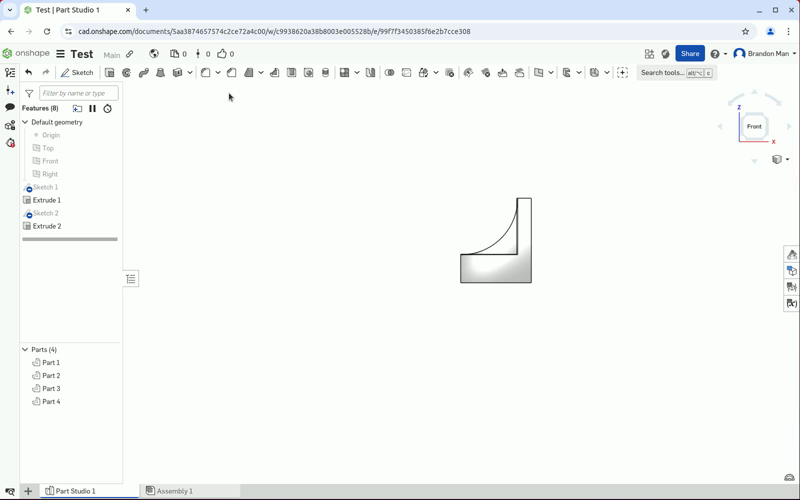
mouse_move(73, 352)
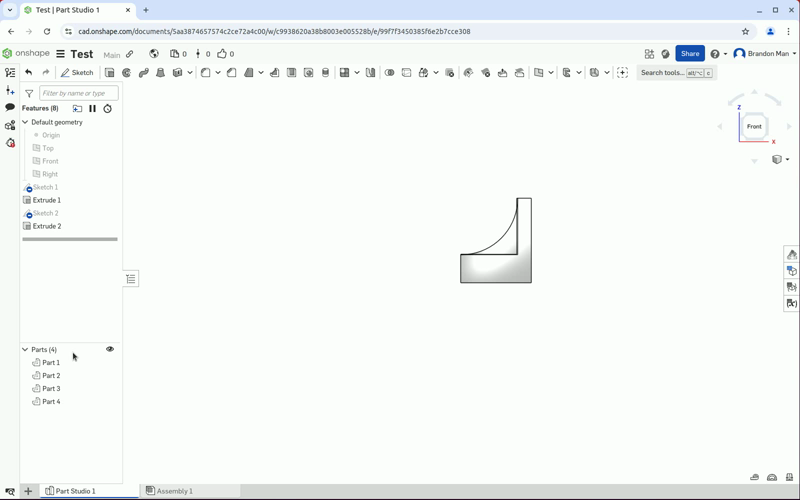
key(y)
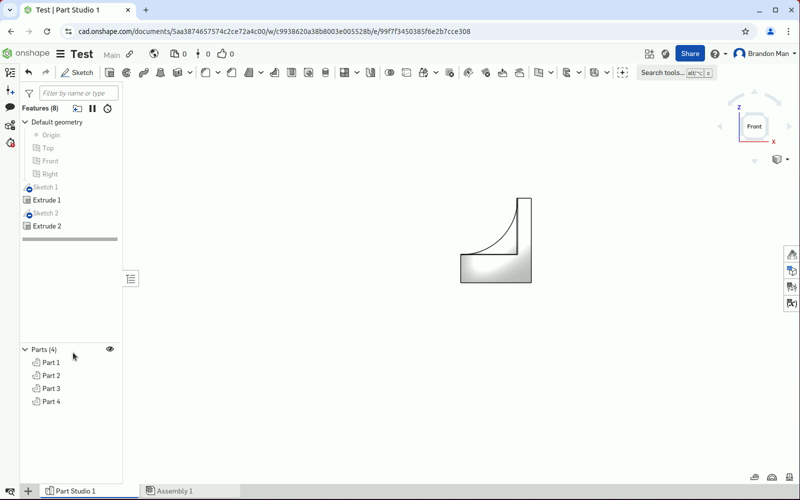
key(shift+p)
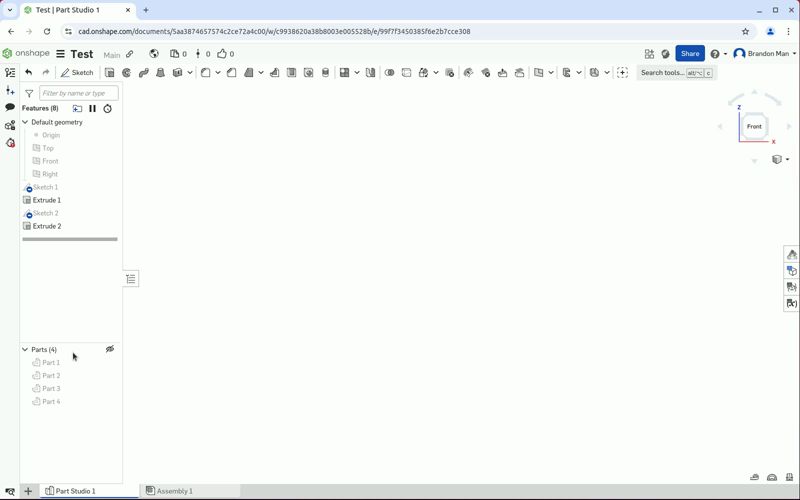
key(space)
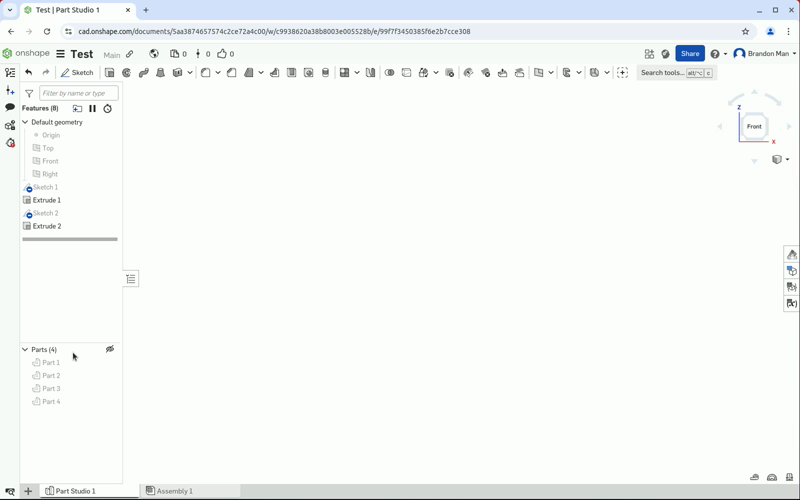
key_down(shift)
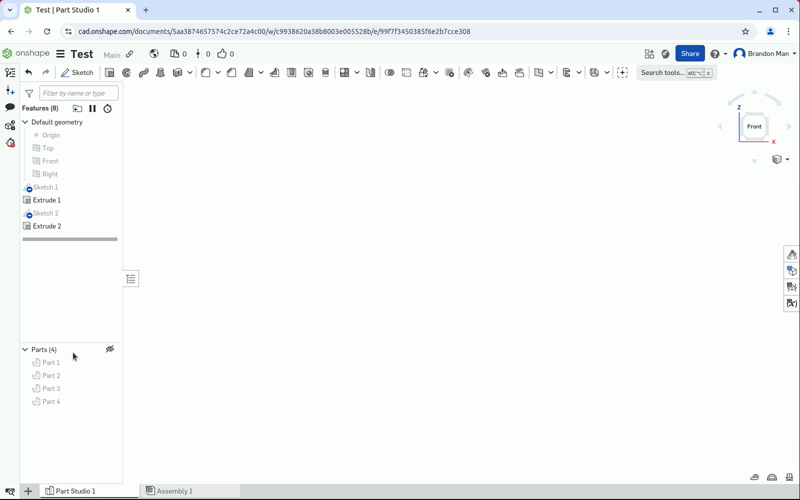
key(left)
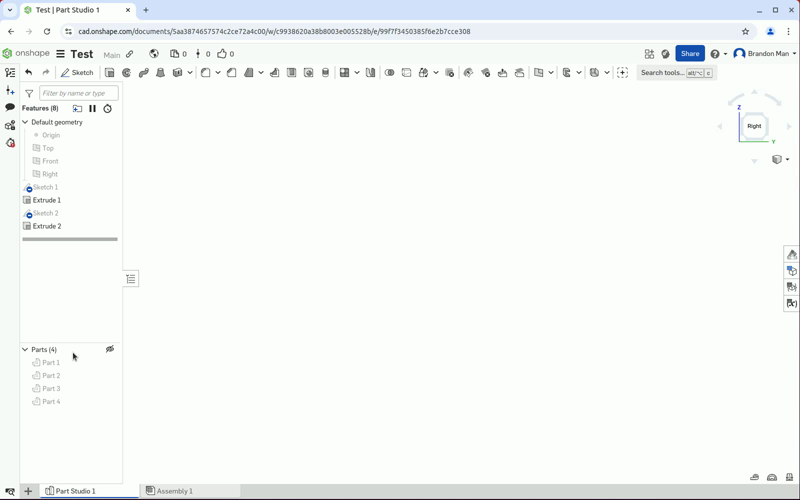
key_up(shift)
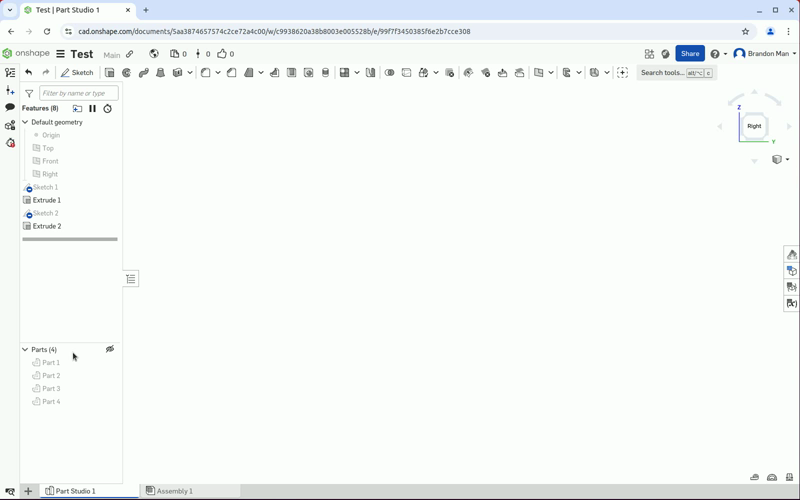
mouse_move(73, 352)
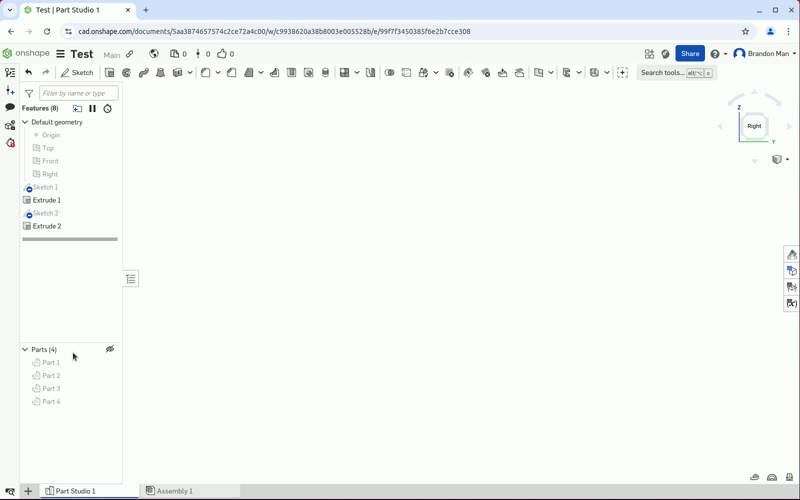
key(shift+y)
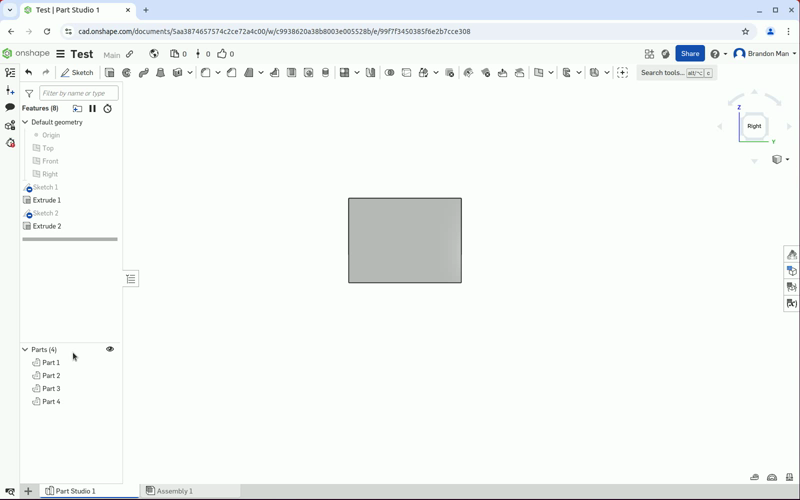
mouse_move(541, 75)
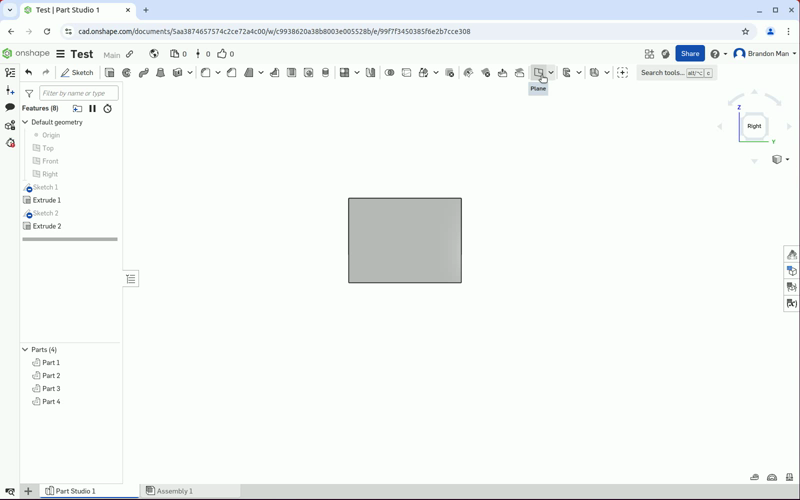
click(541, 75)
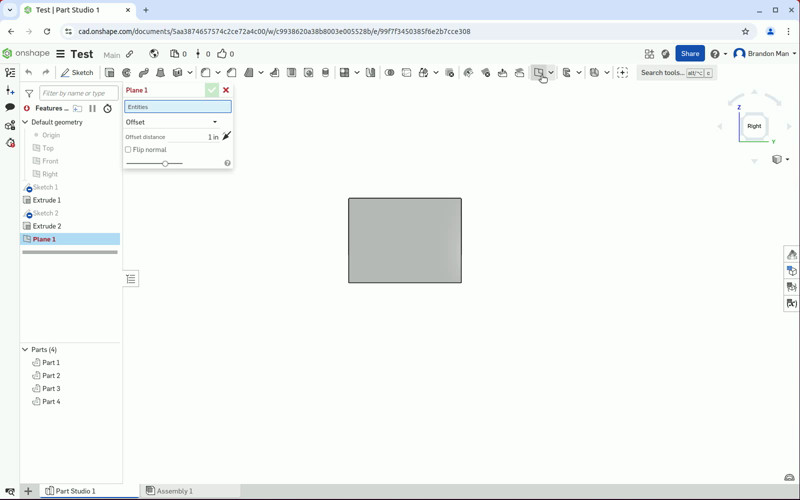
mouse_move(73, 176)
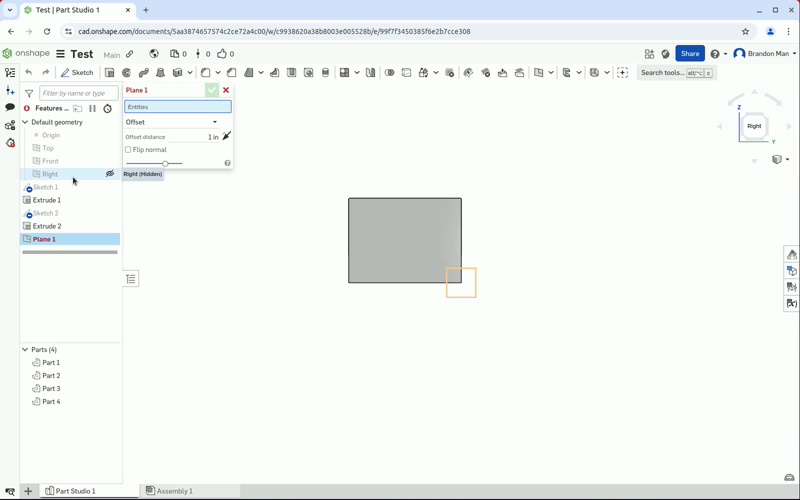
click(73, 176)
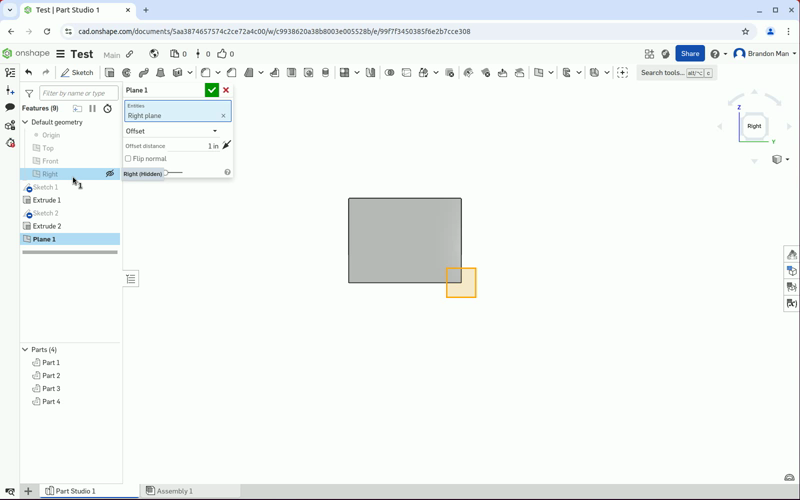
key(tab, 2)
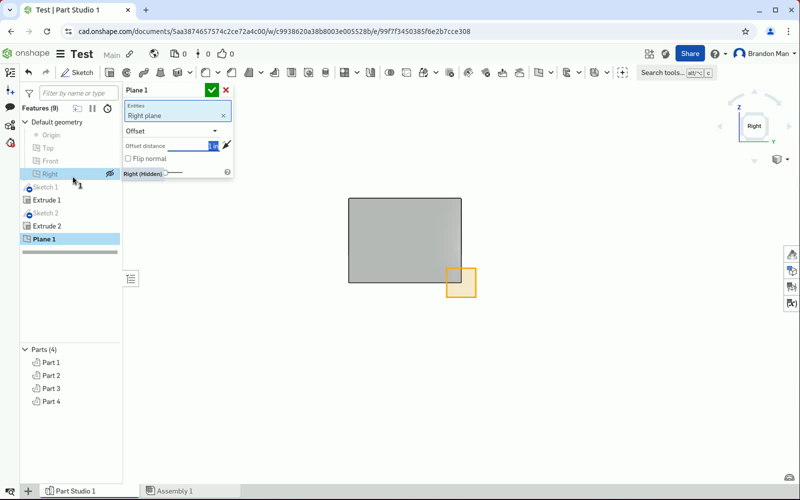
text(14.45)
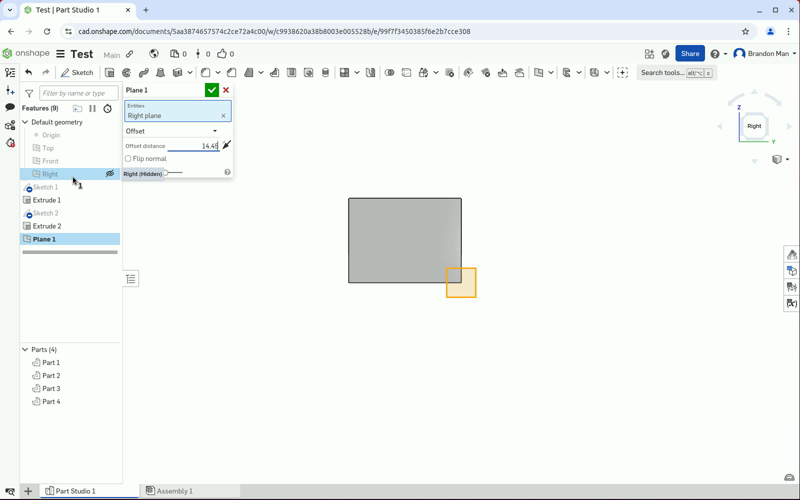
key(enter, 2)
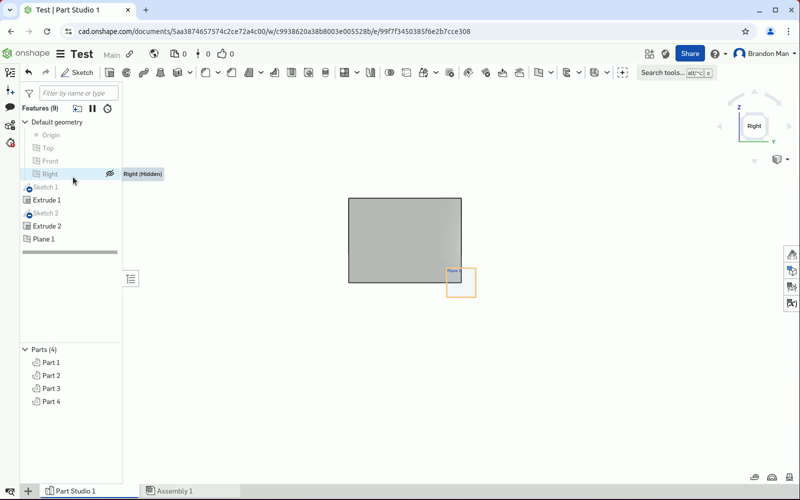
key(shift+s)
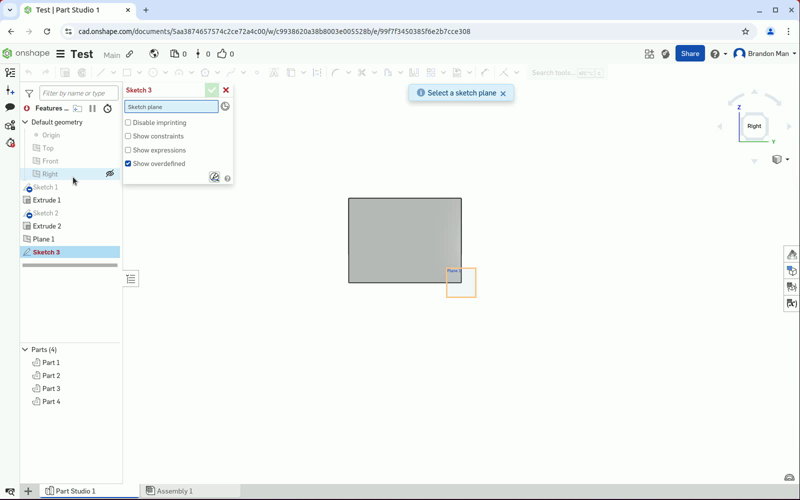
mouse_move(73, 241)
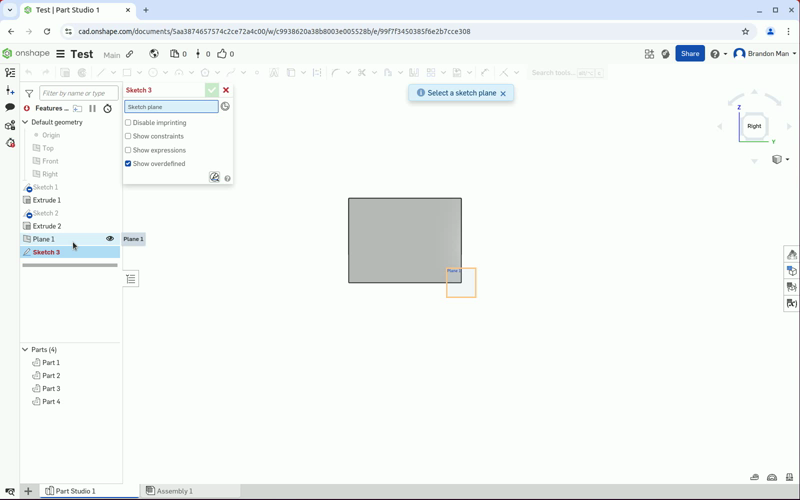
click(73, 241)
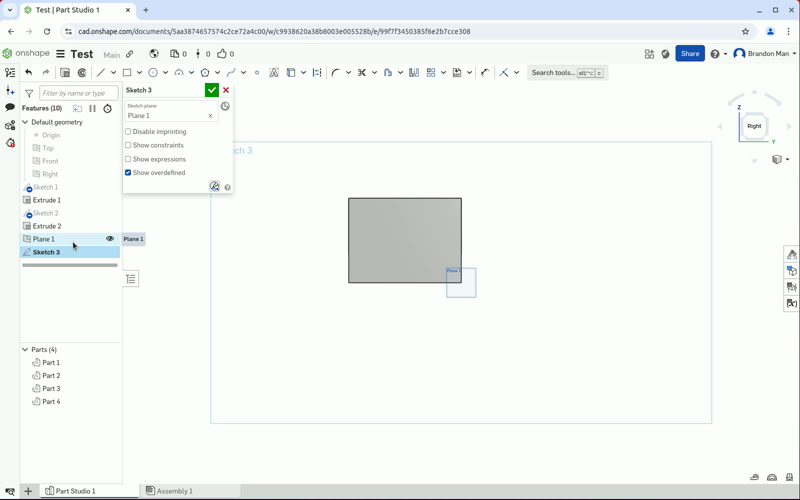
mouse_move(73, 352)
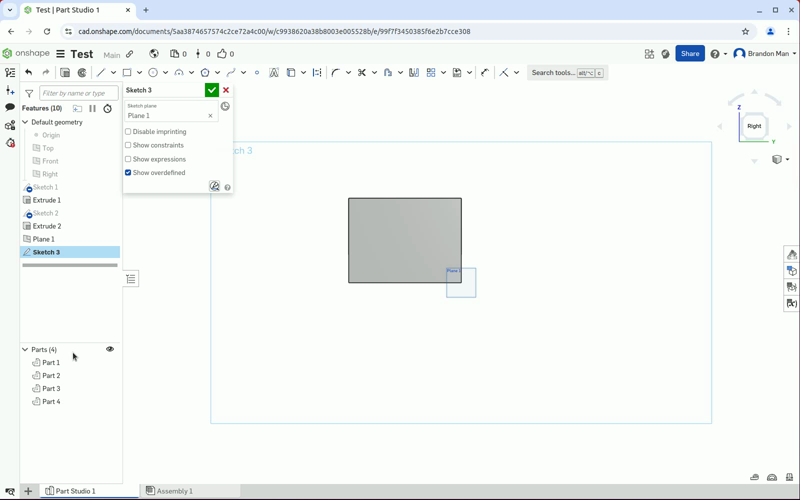
key(y)
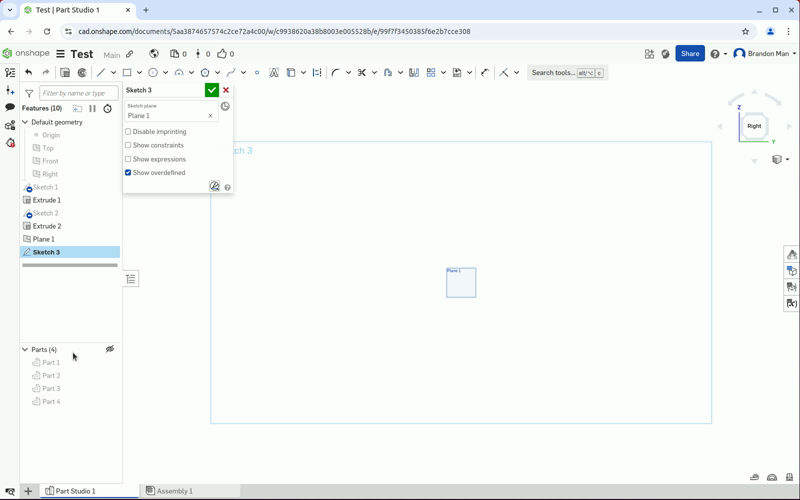
key(l)
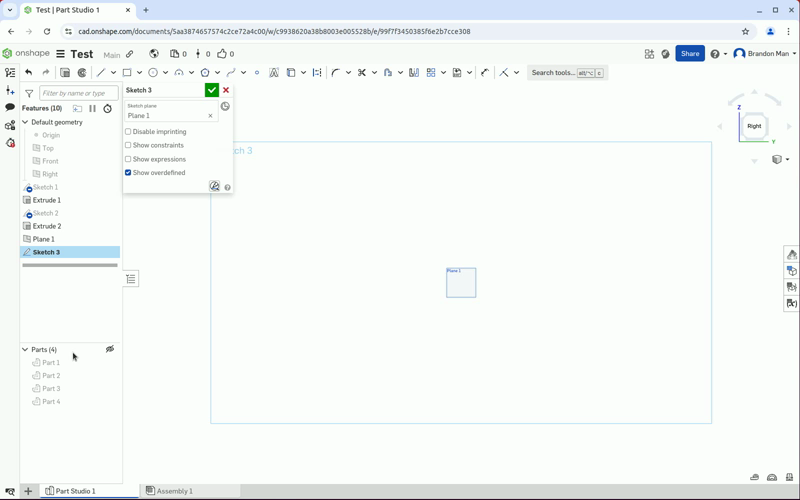
key_down(shift)
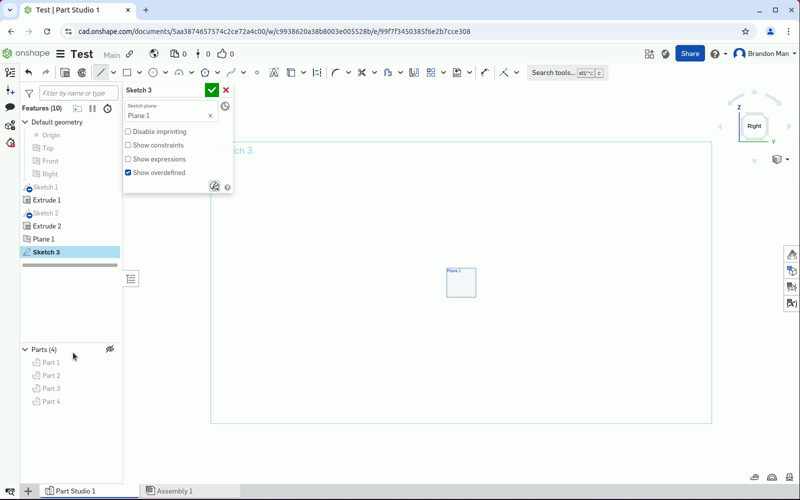
mouse_move(376, 240)
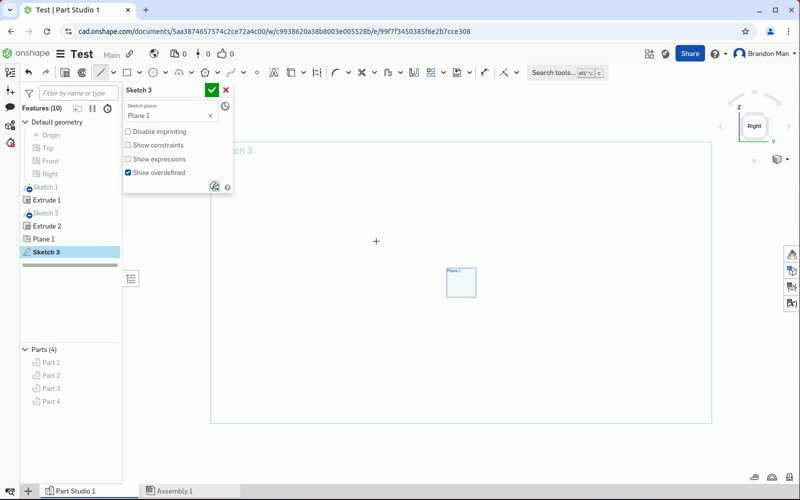
click(376, 240)
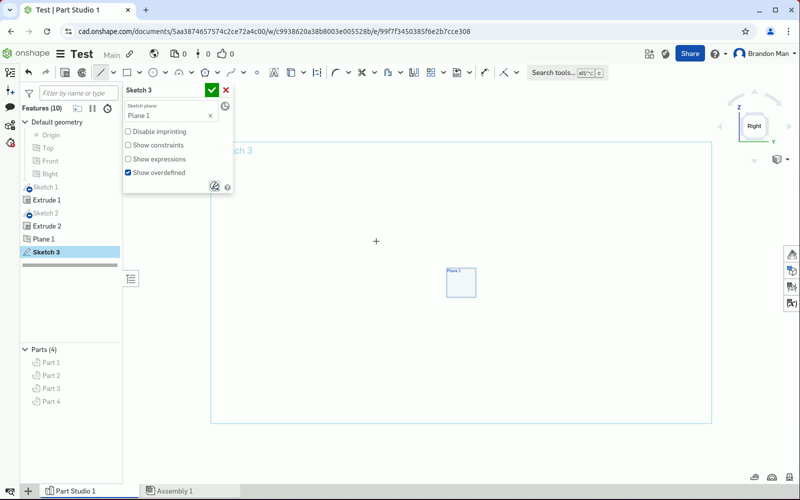
key_up(shift)
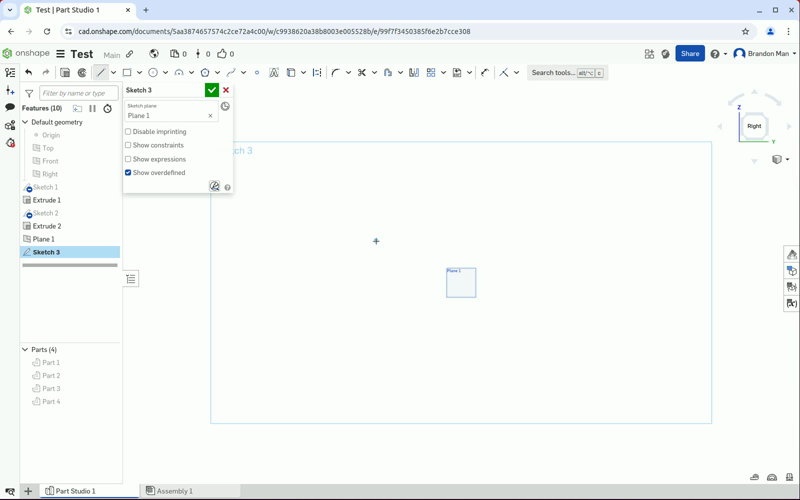
key_down(shift)
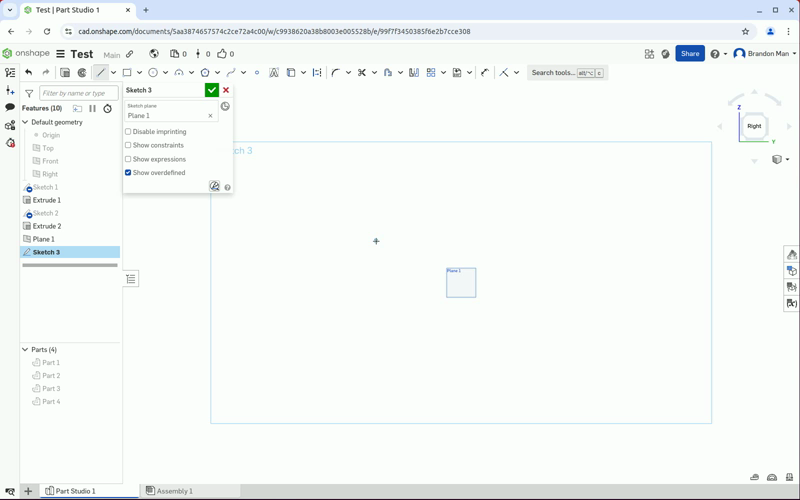
mouse_move(406, 240)
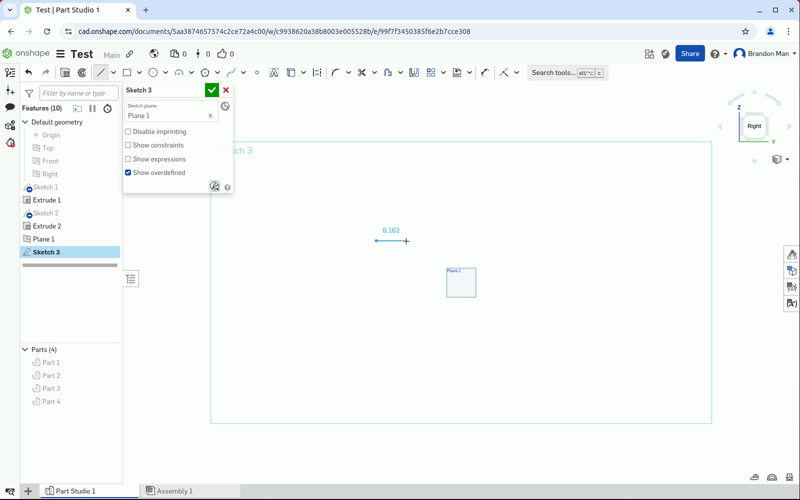
mouse_move(433, 240)
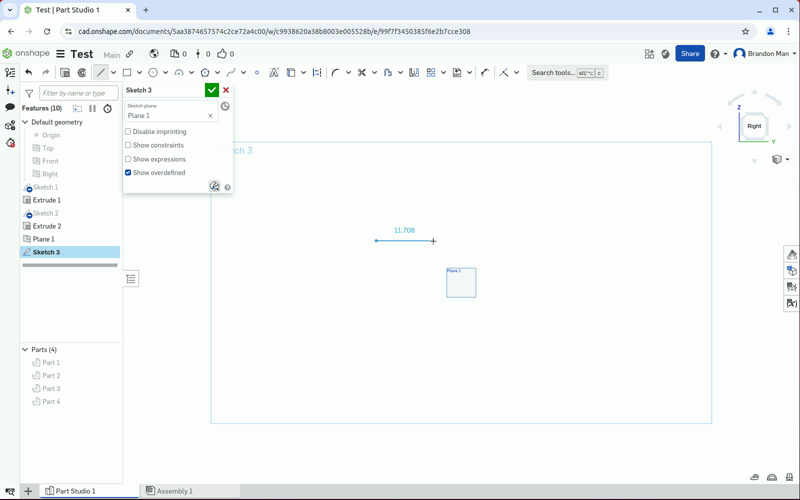
click(433, 240)
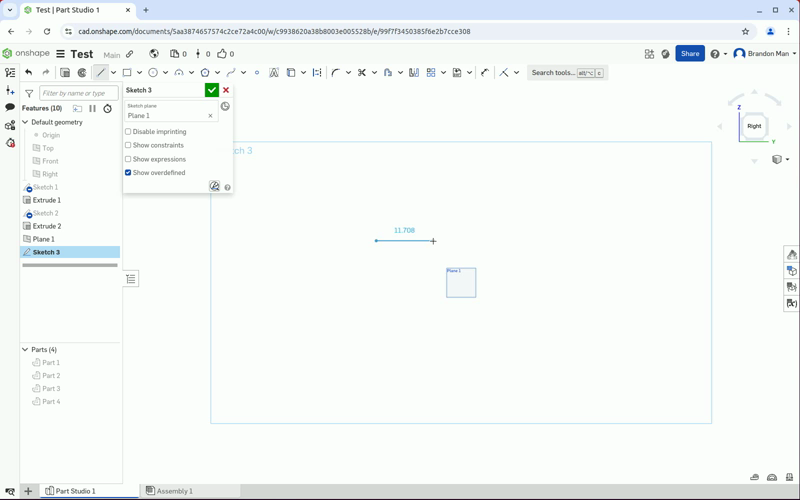
key_up(shift)
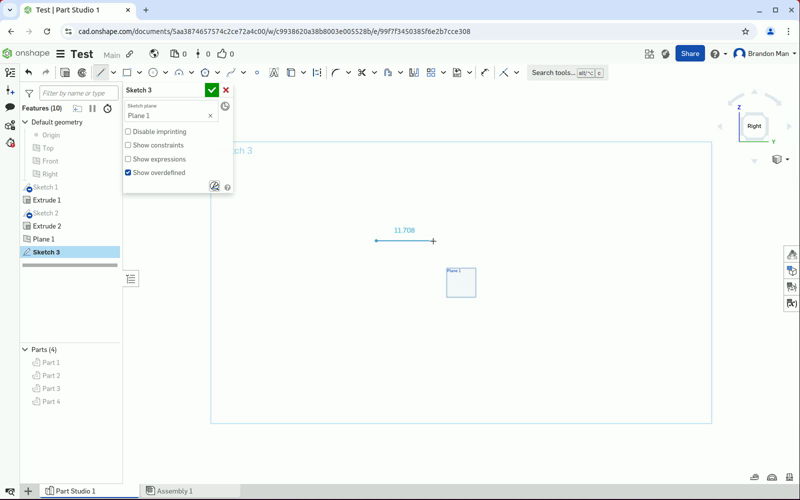
key_down(shift)
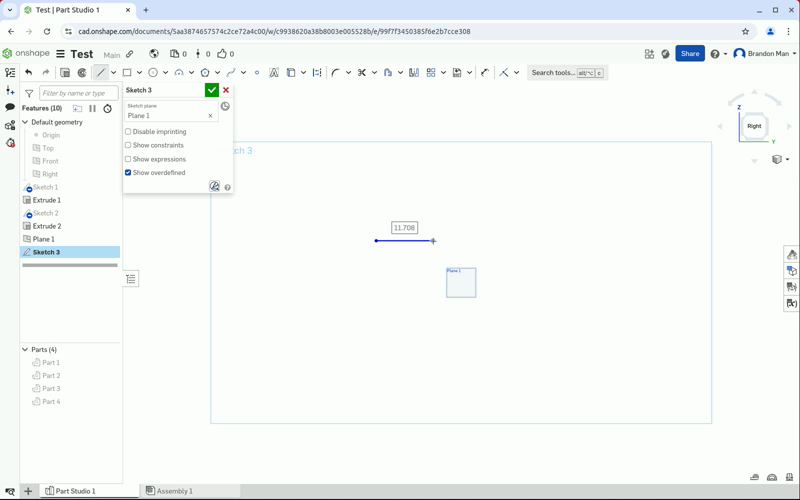
mouse_move(463, 240)
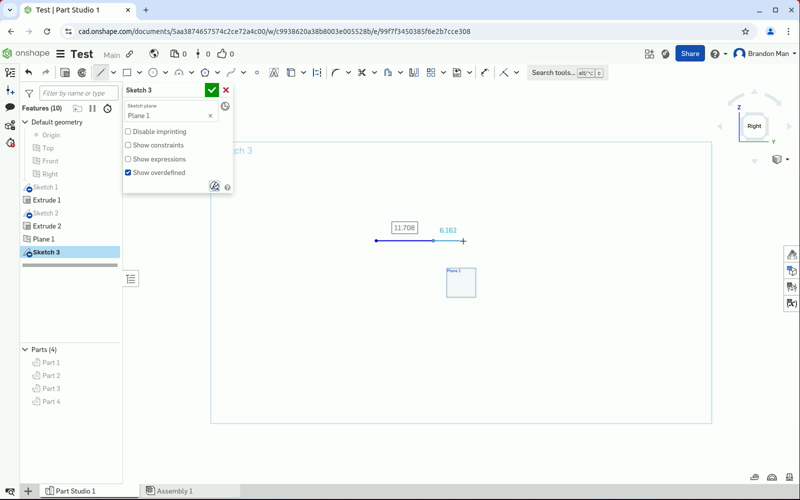
mouse_move(433, 198)
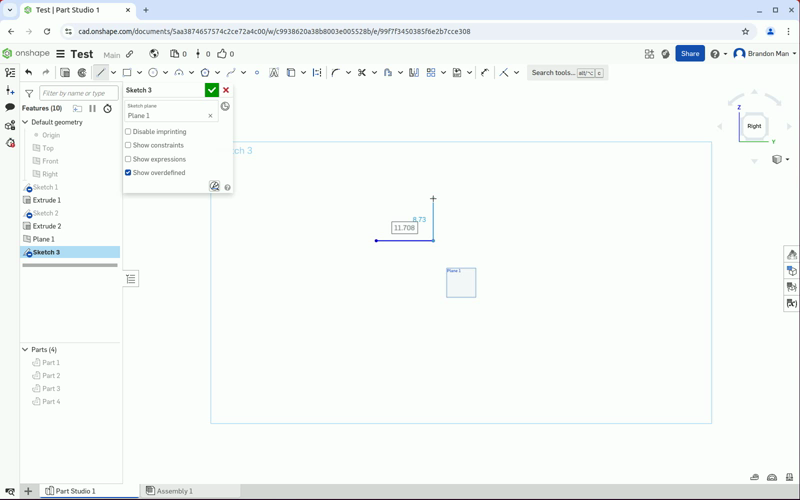
click(433, 198)
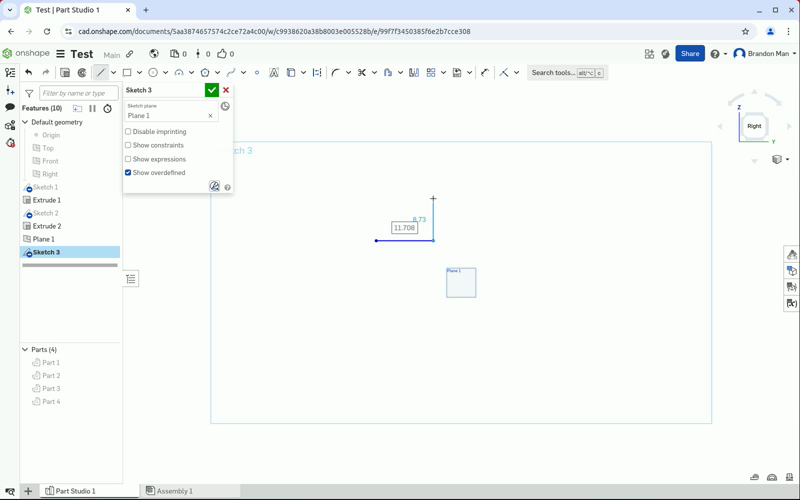
key_up(shift)
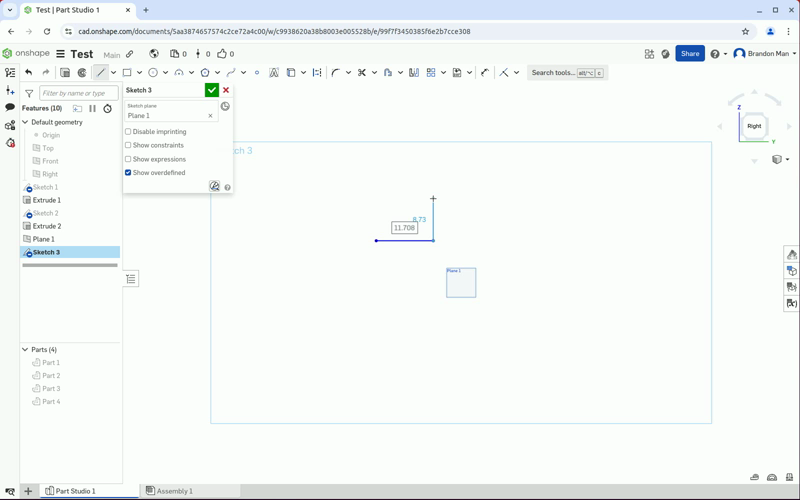
key_down(shift)
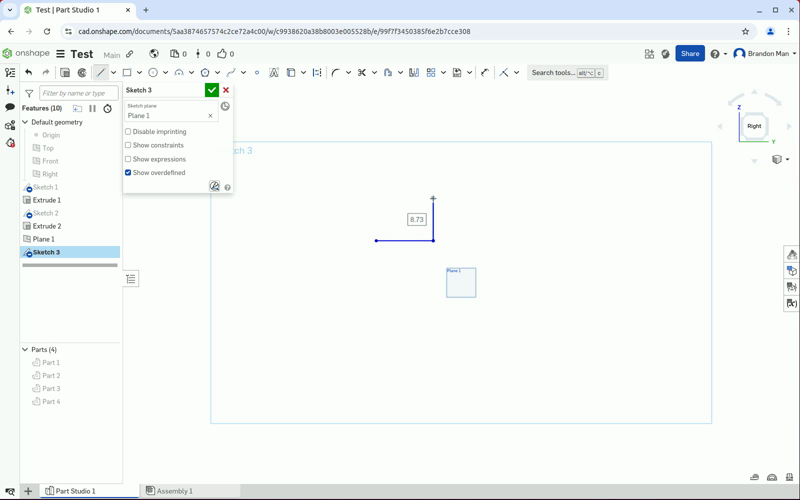
mouse_move(463, 198)
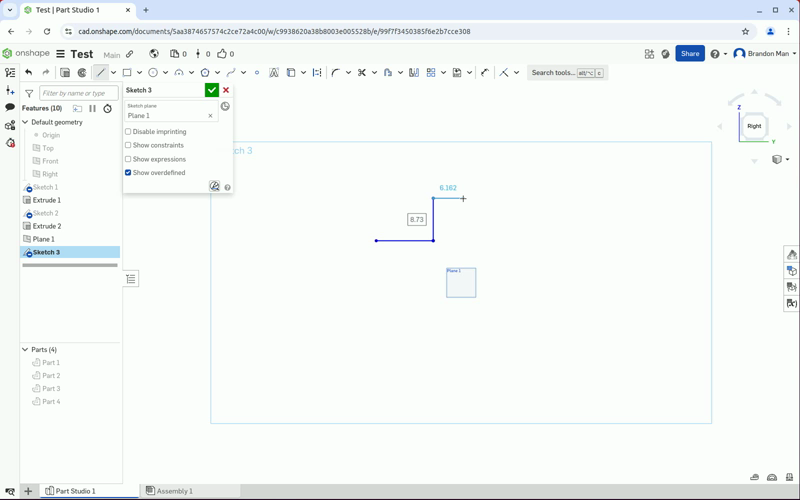
mouse_move(376, 198)
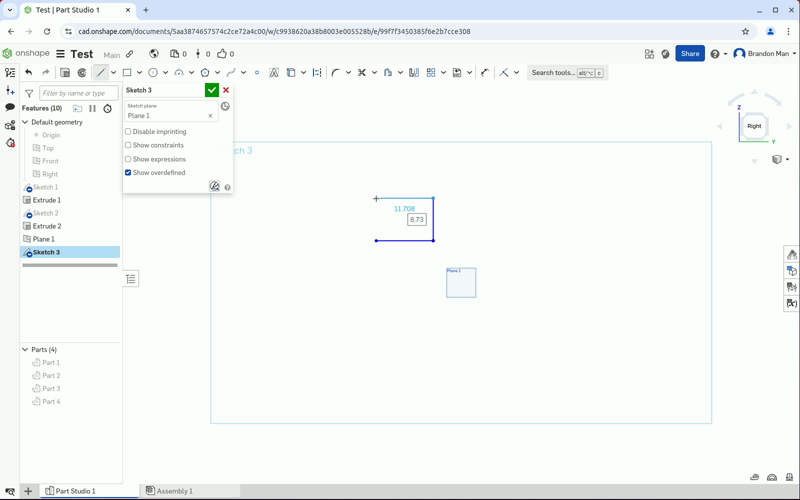
click(376, 198)
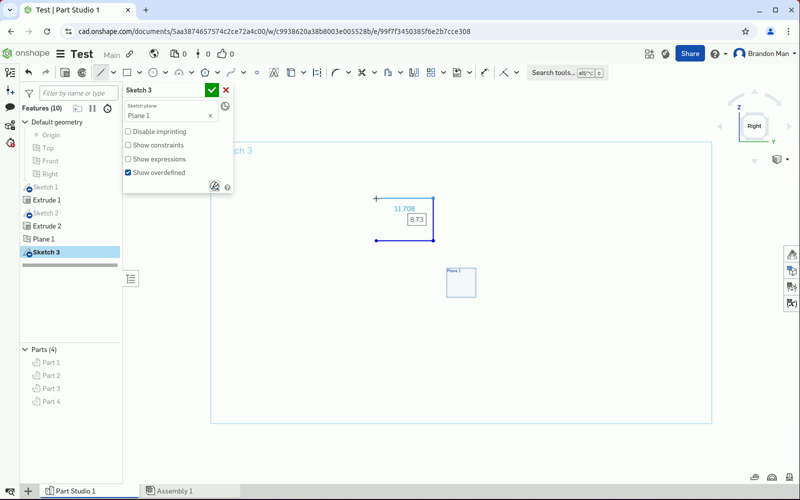
key_up(shift)
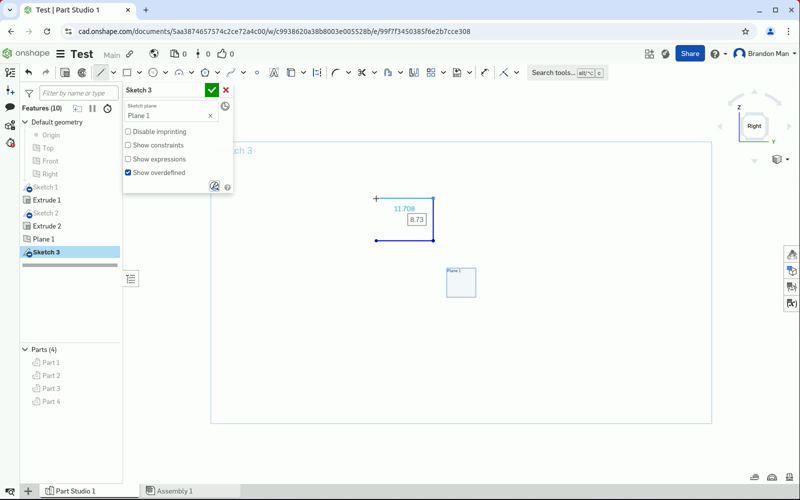
mouse_move(406, 198)
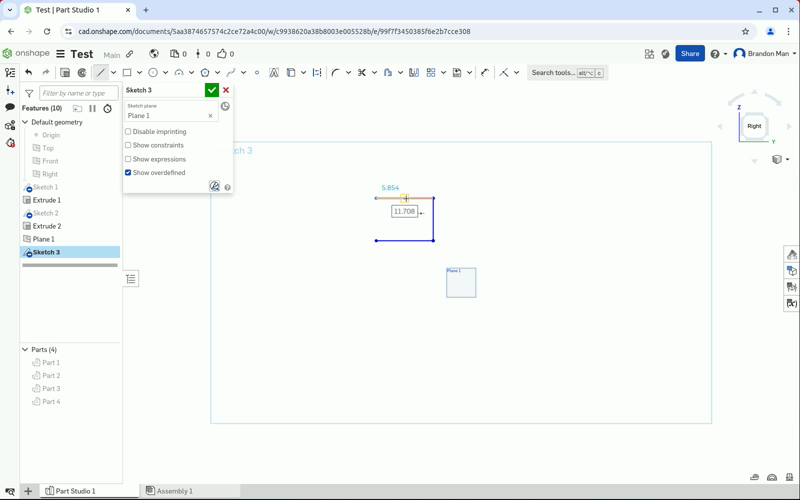
key_down(shift)
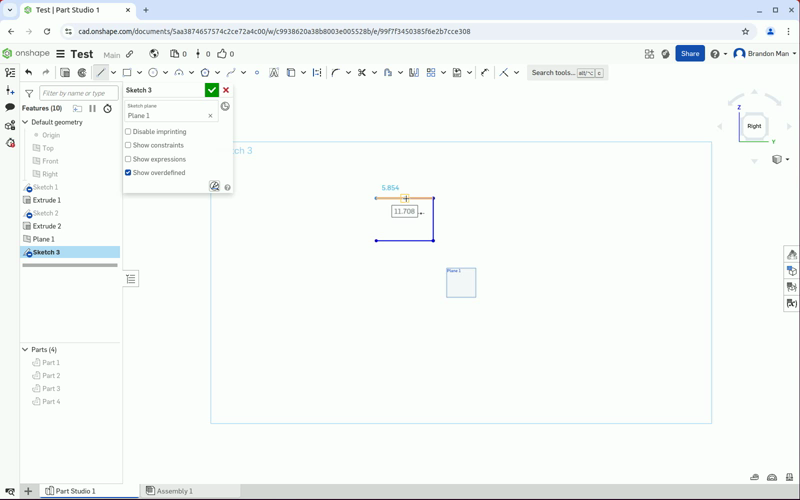
mouse_move(376, 240)
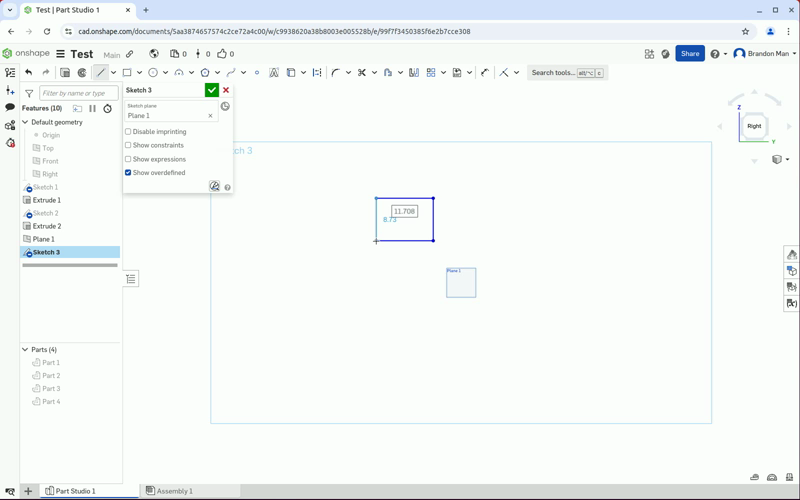
key_up(shift)
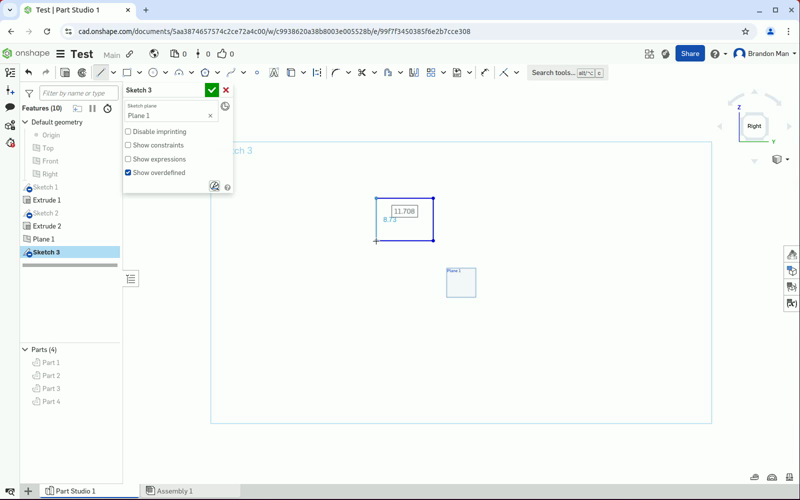
click(376, 240)
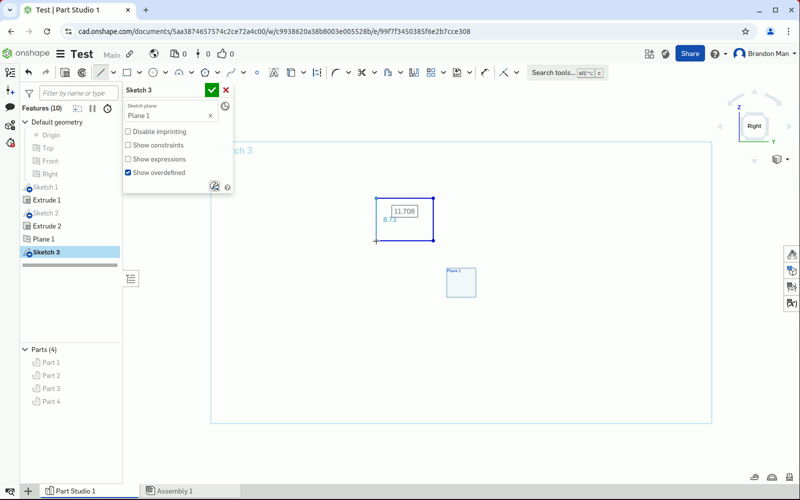
key(esc)
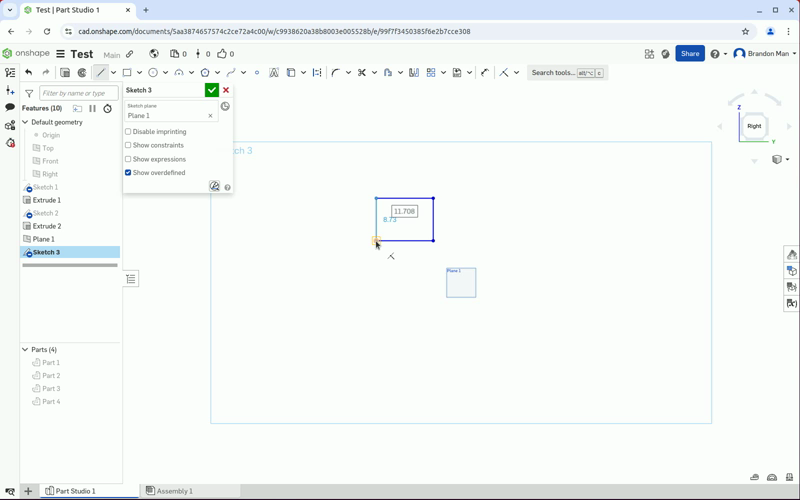
mouse_move(388, 221)
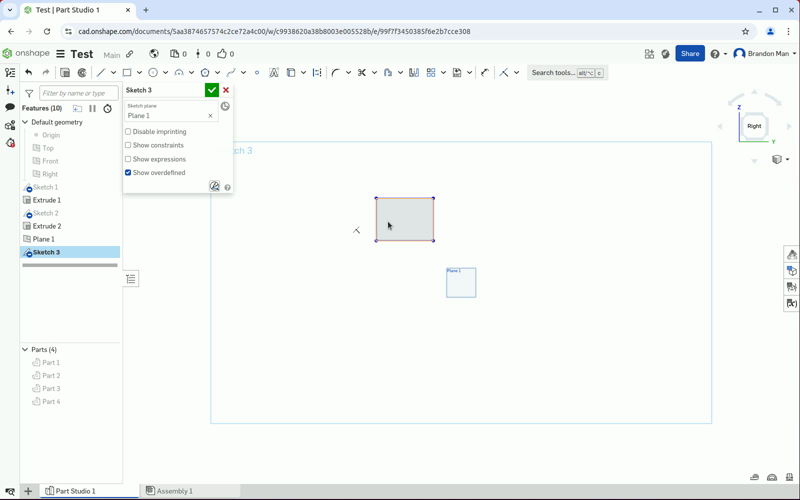
click(388, 221)
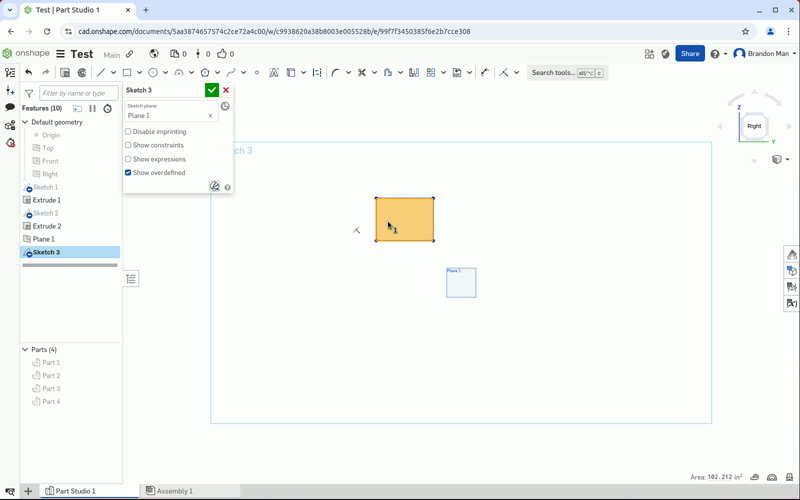
mouse_move(73, 352)
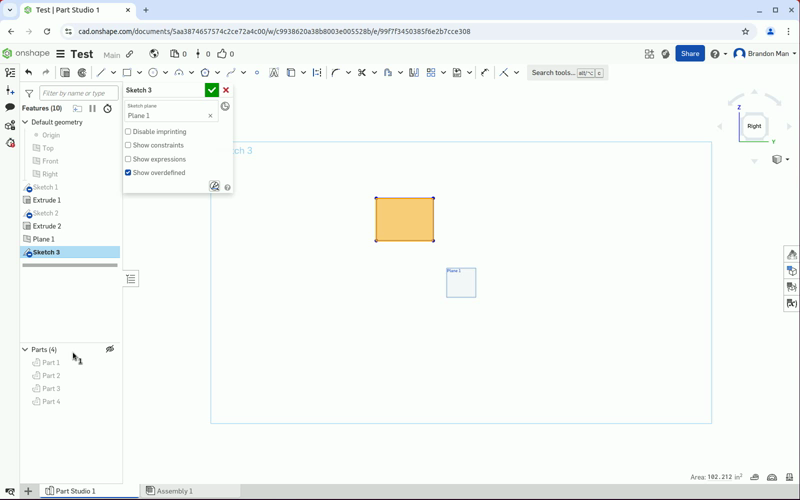
key(shift+y)
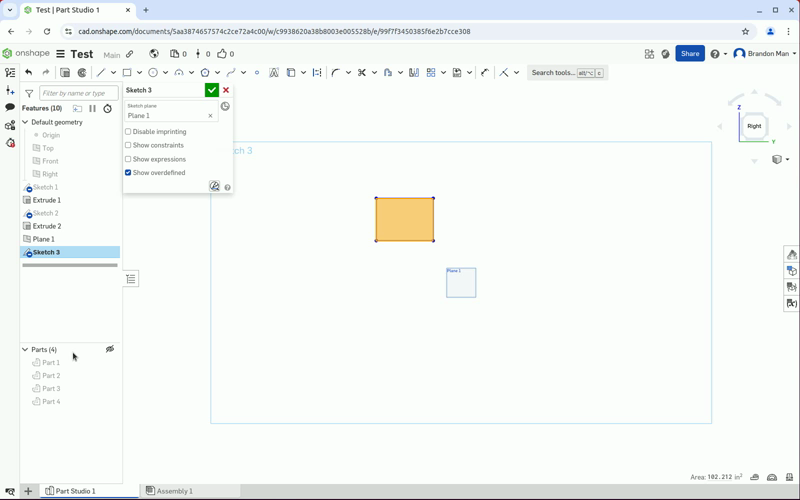
key(shift+e)
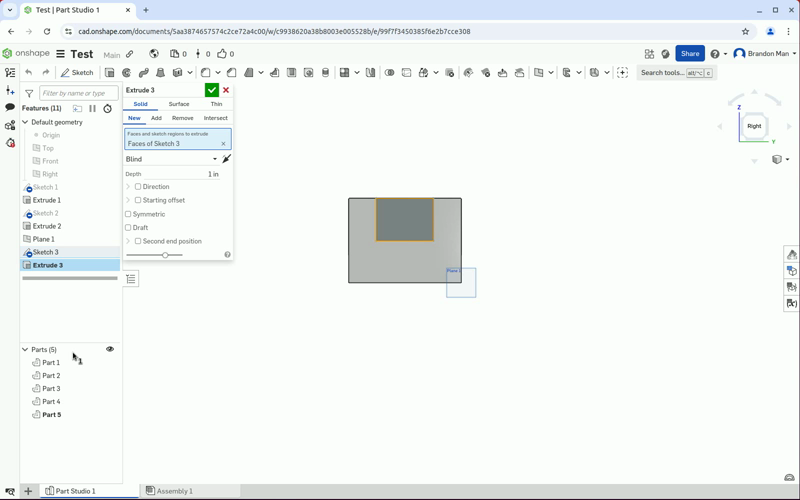
mouse_move(143, 106)
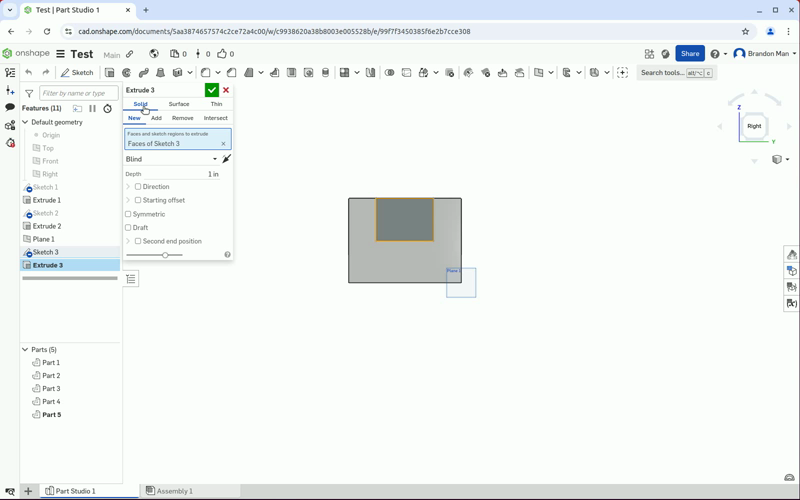
click(143, 106)
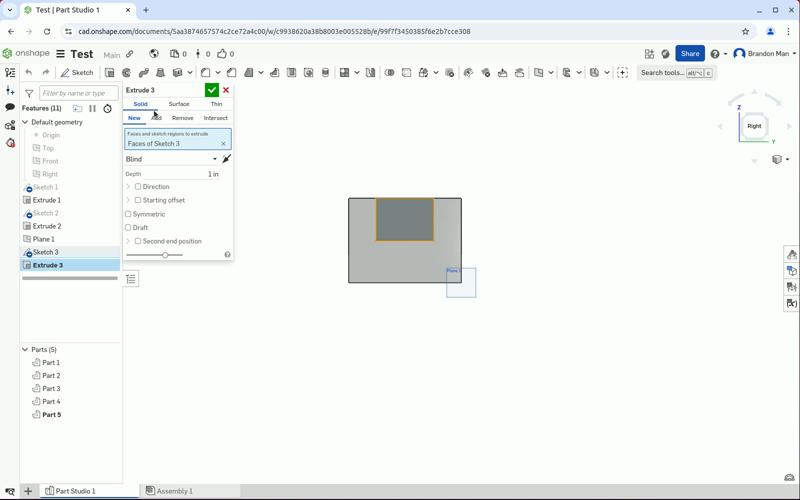
mouse_move(186, 120)
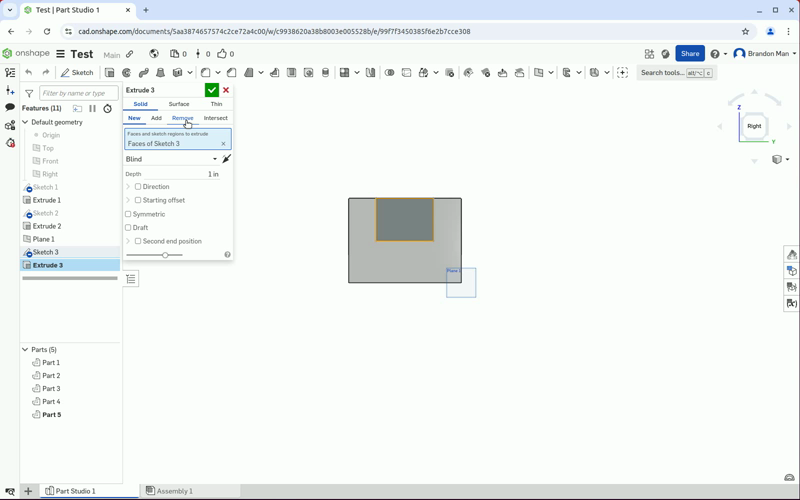
click(186, 120)
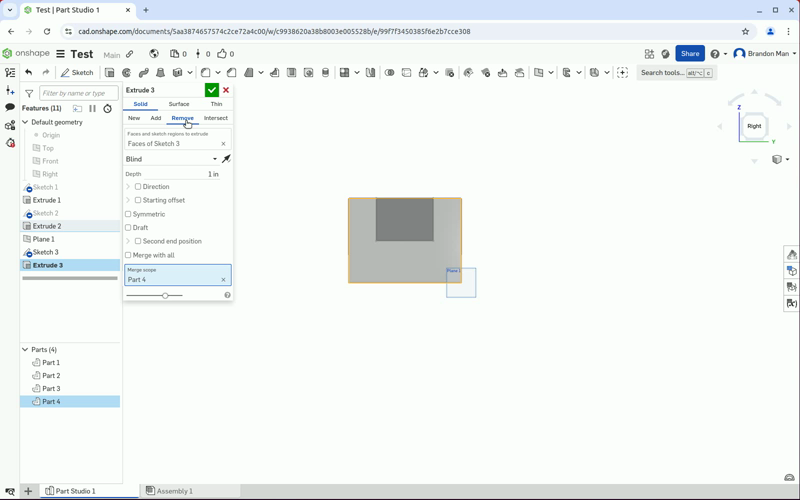
key(tab, 4)
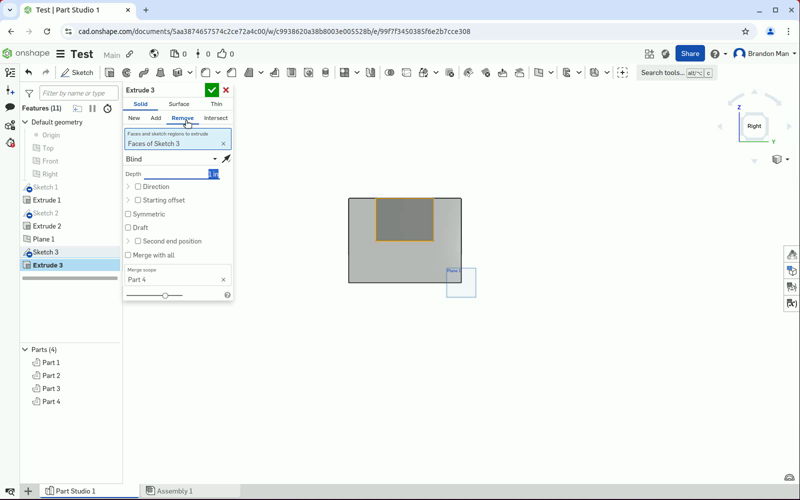
text(11.554)
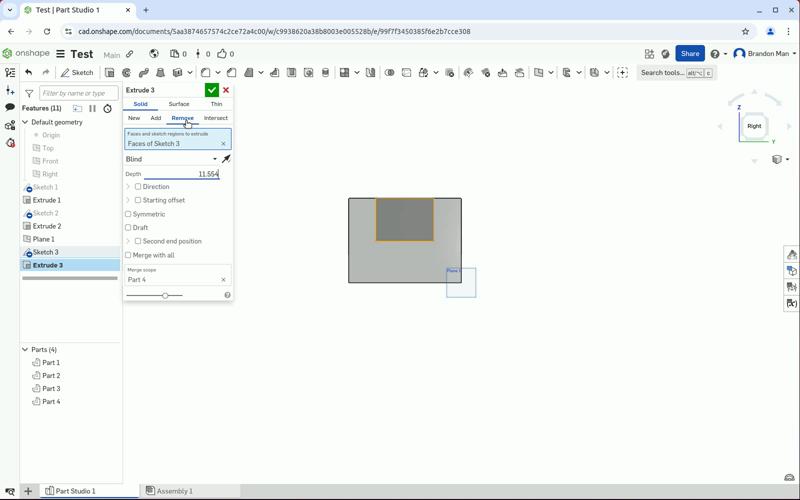
key(tab, 6)
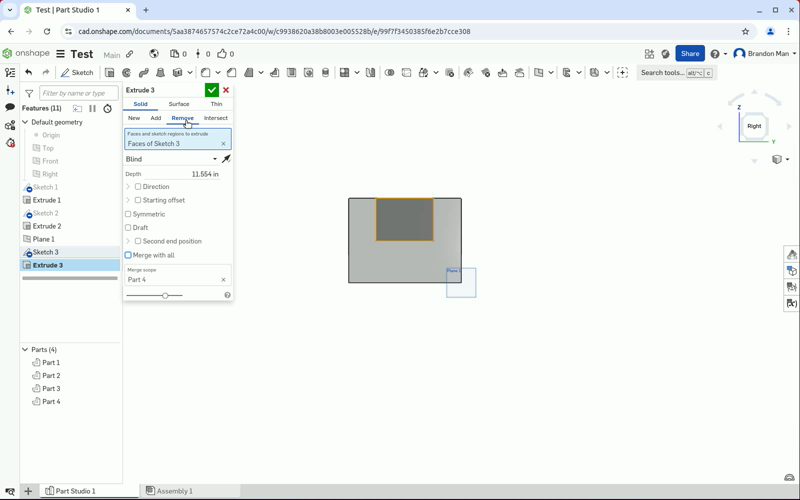
key(space)
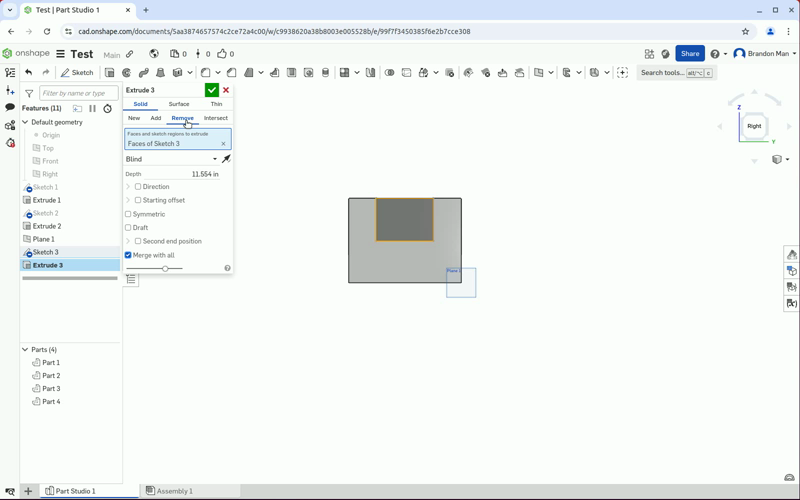
key(enter)
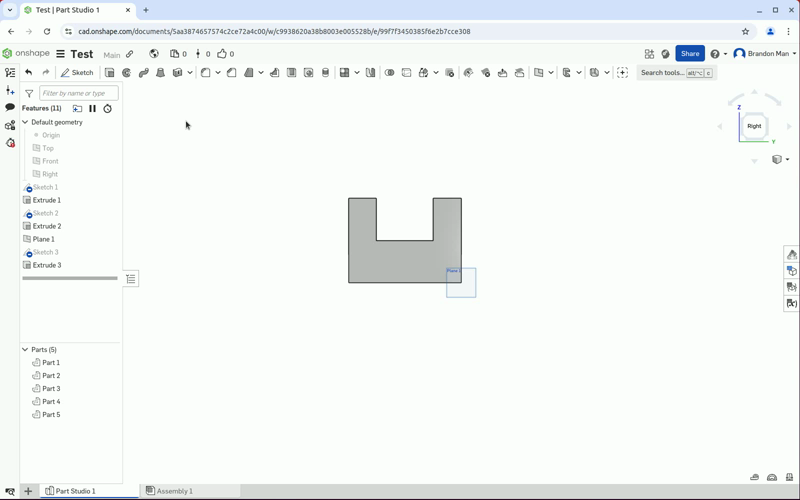
key(shift+h)
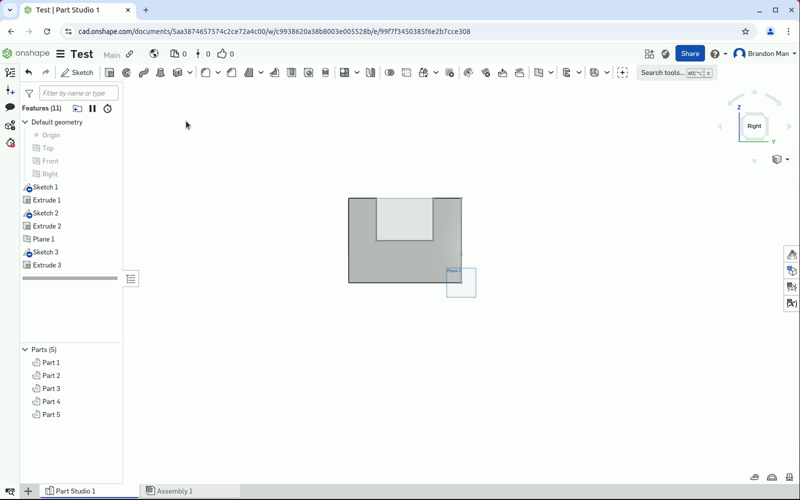
key(shift+h)
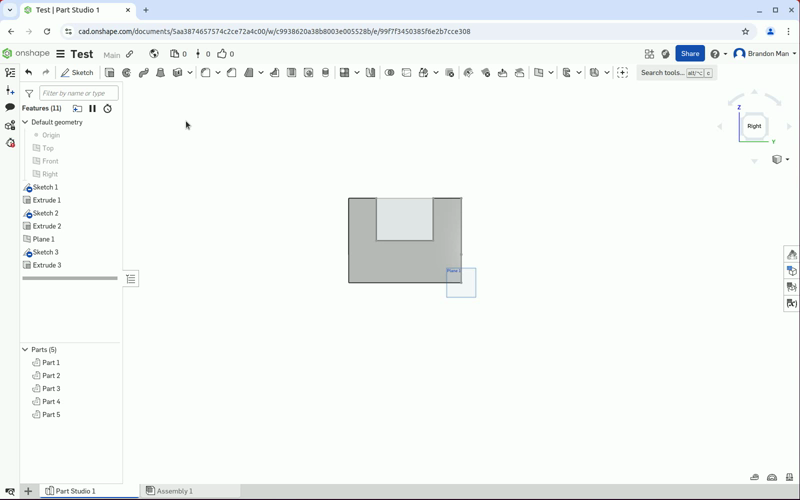
key(shift+7)
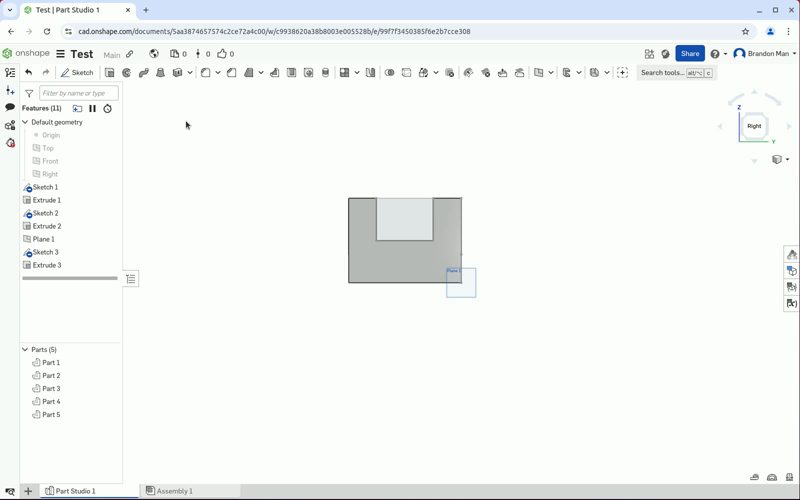
key(right, 2)
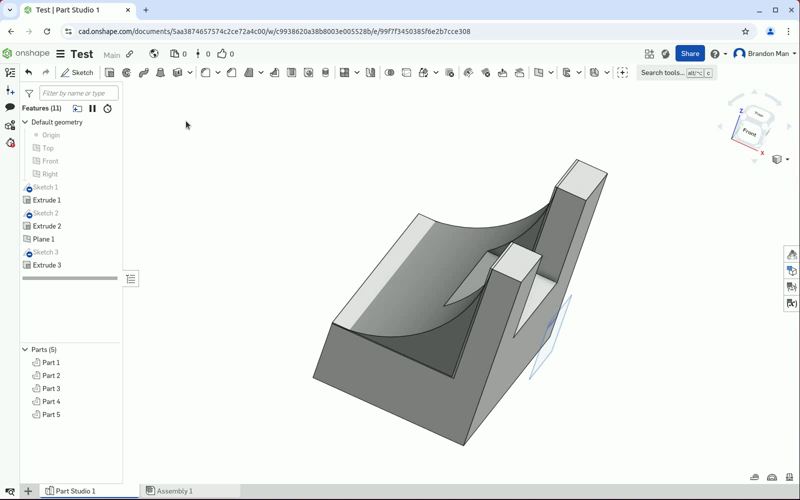
key(down, 2)
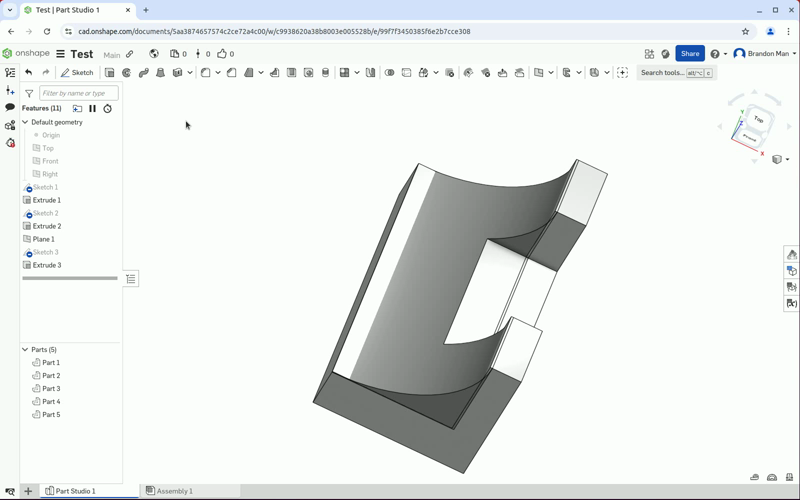
key(up, 2)
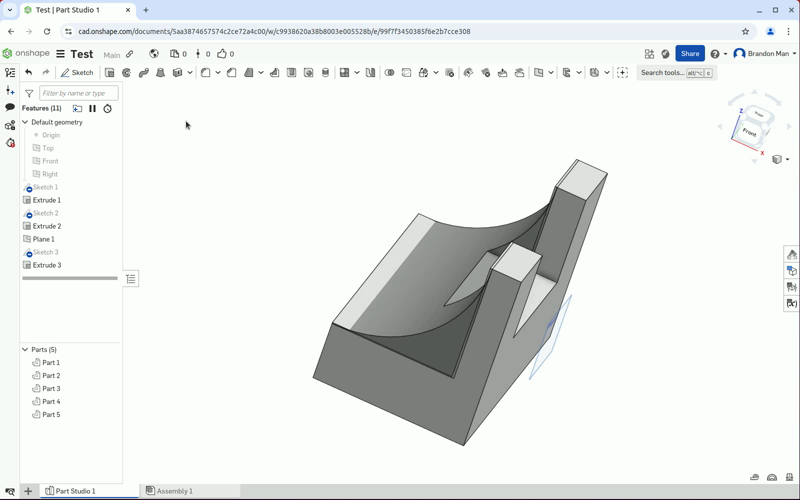
key(left, 2)
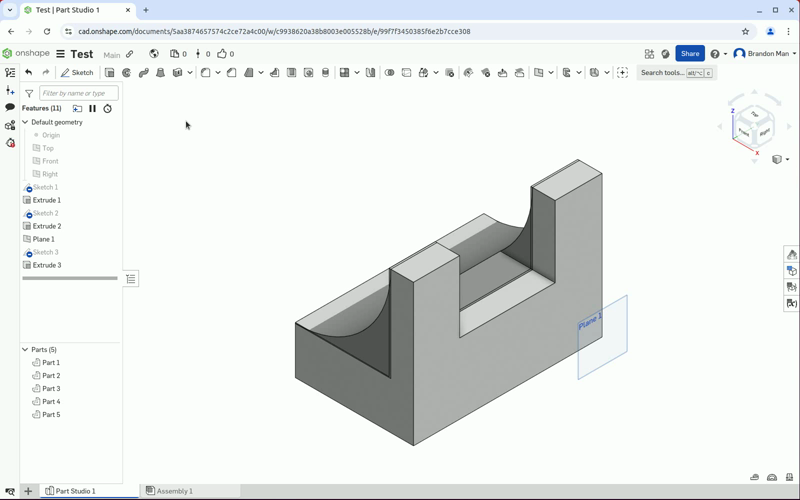
mouse_move(73, 189)
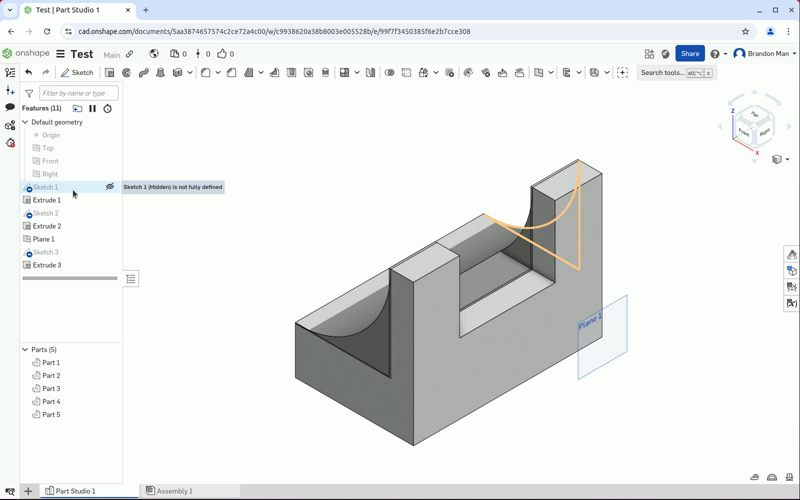
click(73, 189)